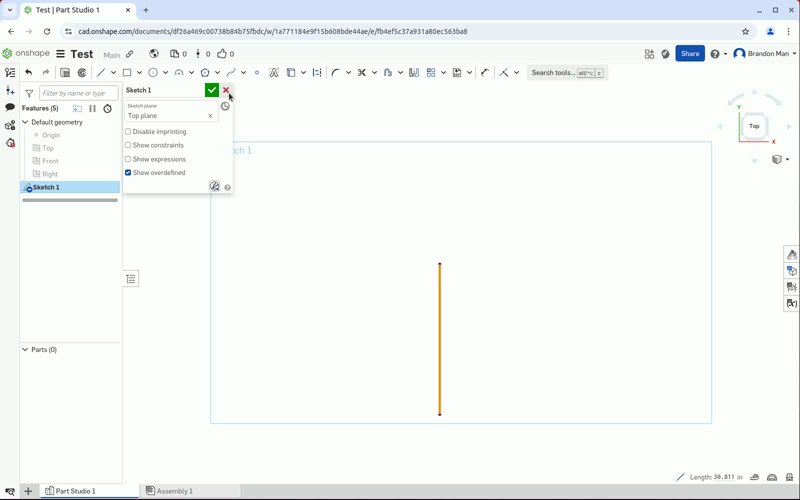
key(shift+h)
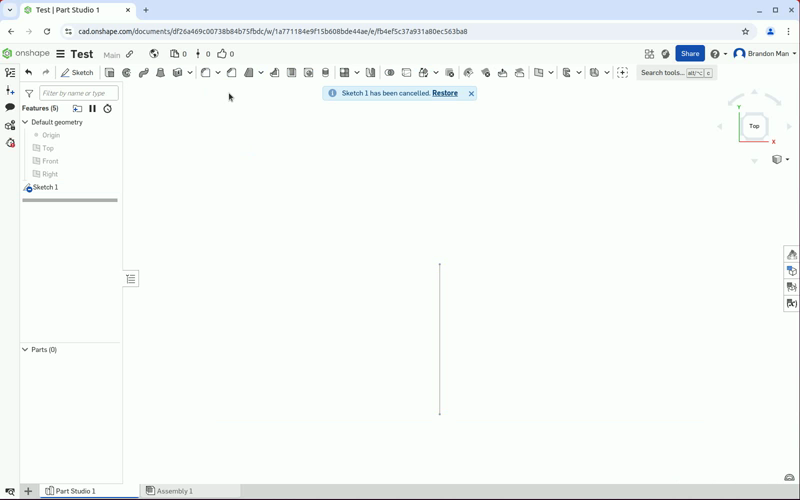
key(shift+s)
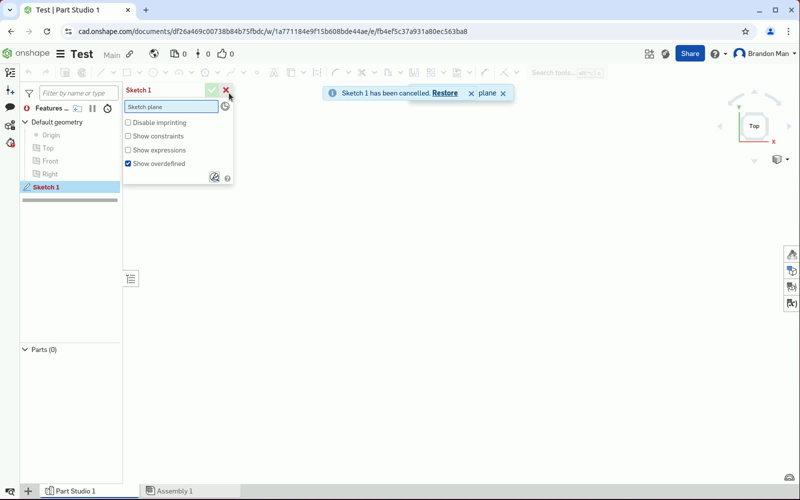
mouse_move(73, 150)
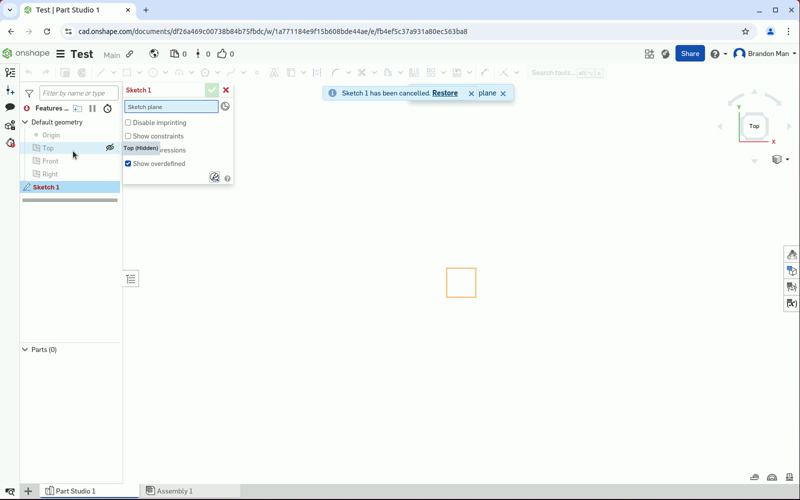
click(73, 150)
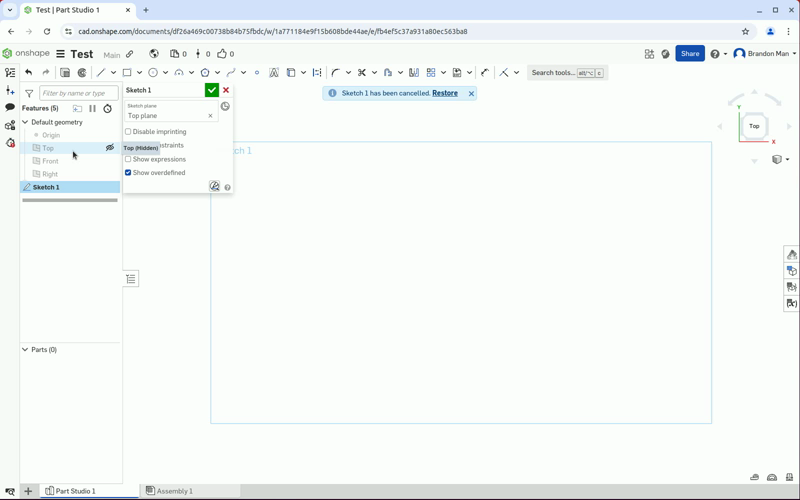
mouse_move(73, 352)
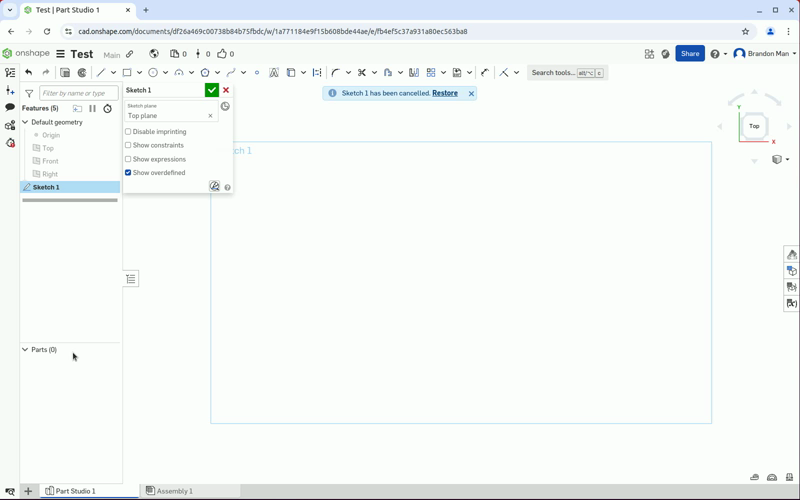
key(y)
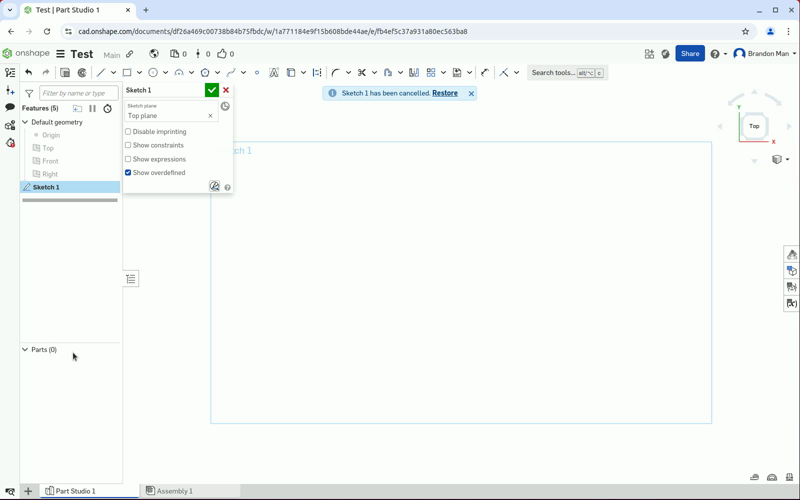
key(l)
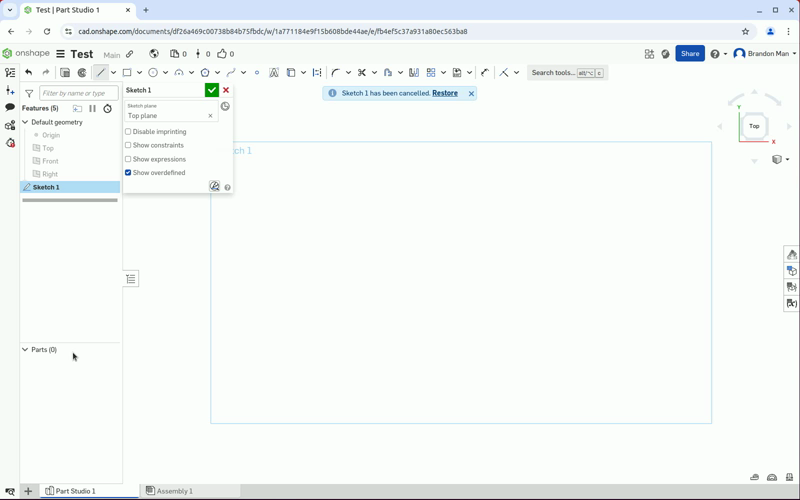
key_down(shift)
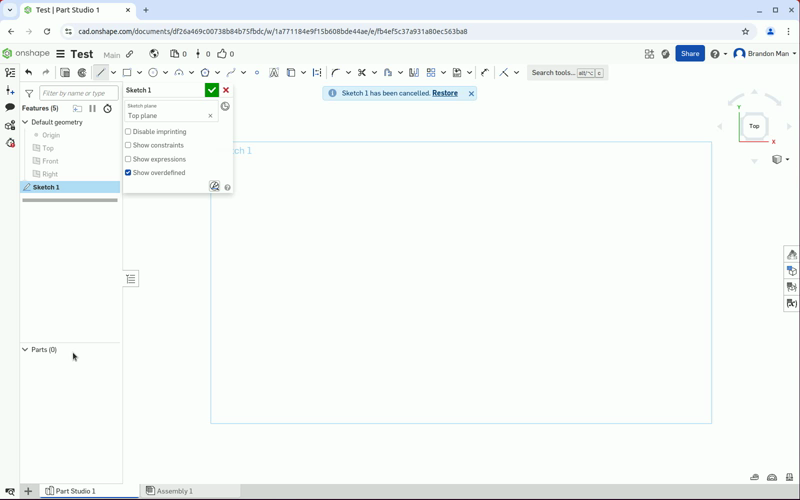
mouse_move(372, 348)
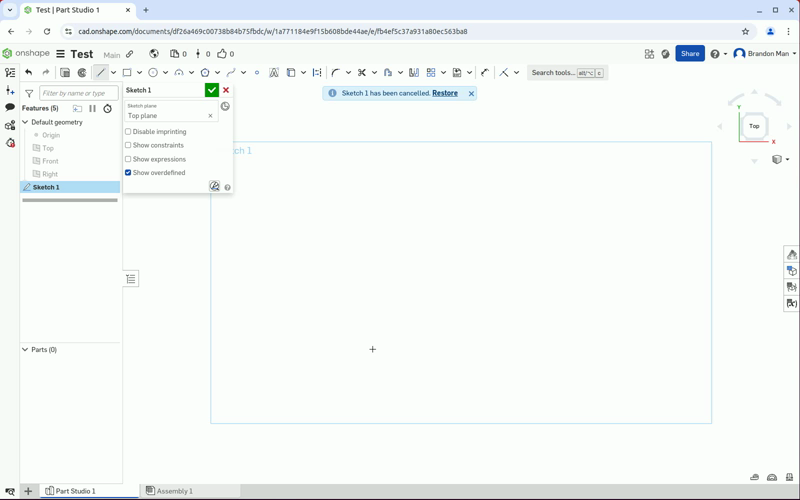
click(372, 348)
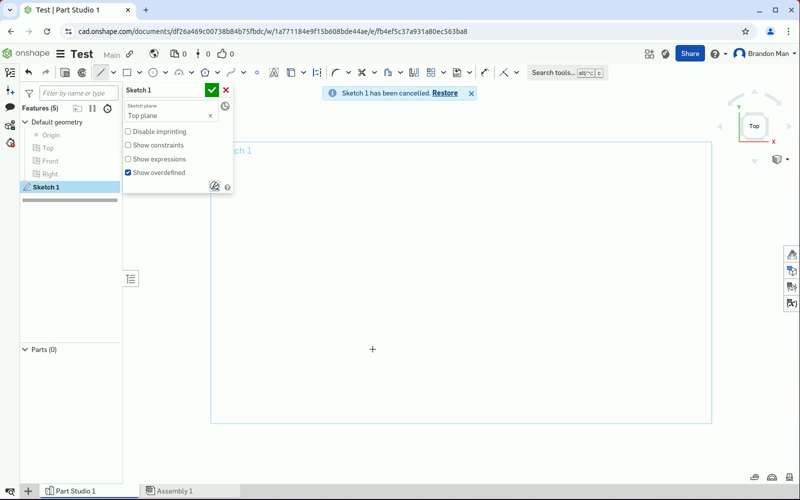
key_up(shift)
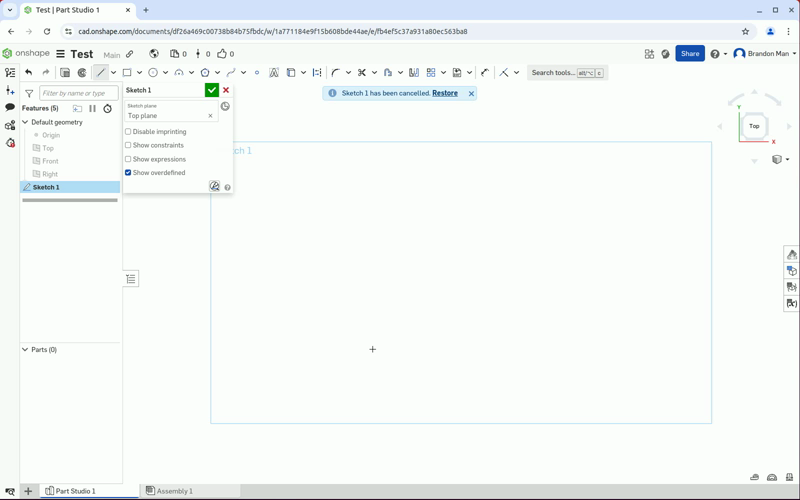
key_down(shift)
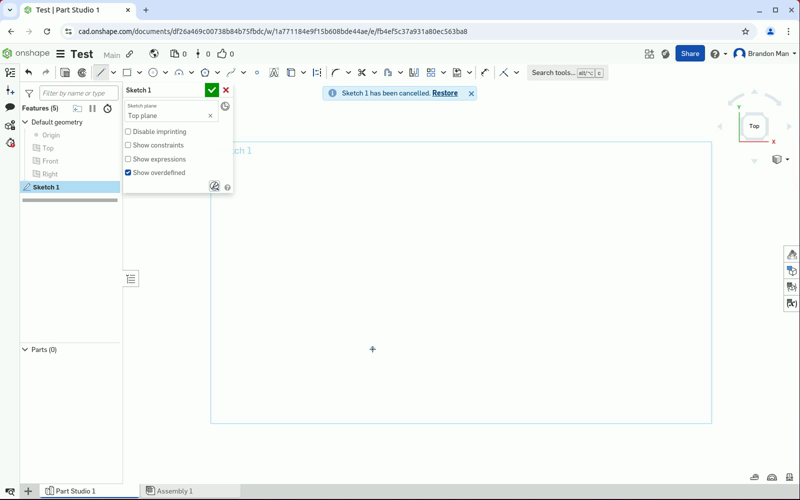
mouse_move(548, 348)
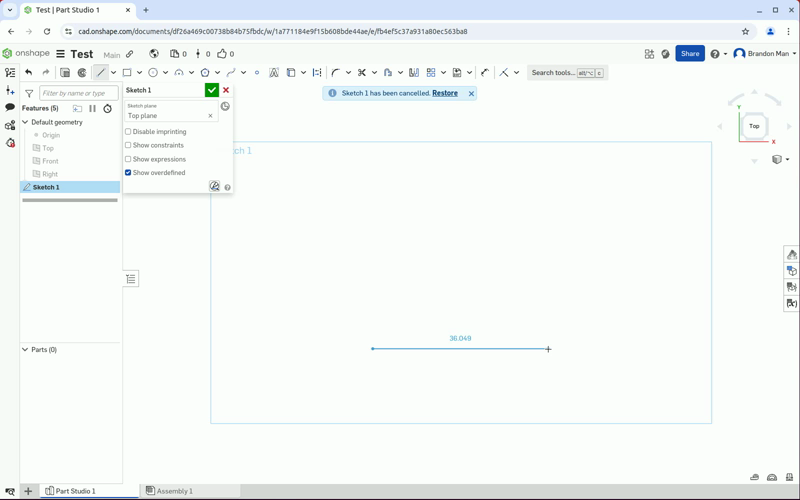
click(548, 348)
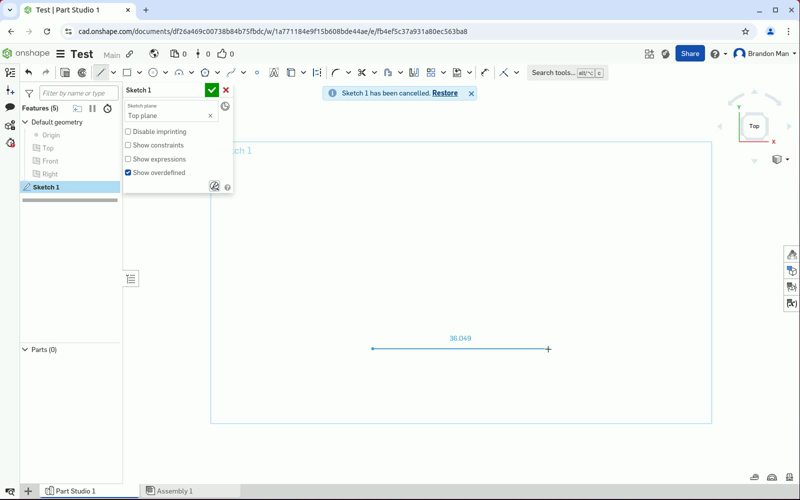
key_up(shift)
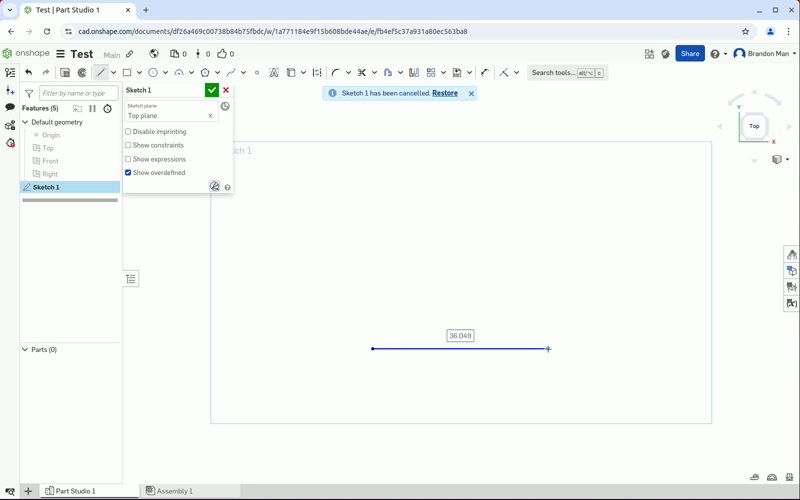
key_down(shift)
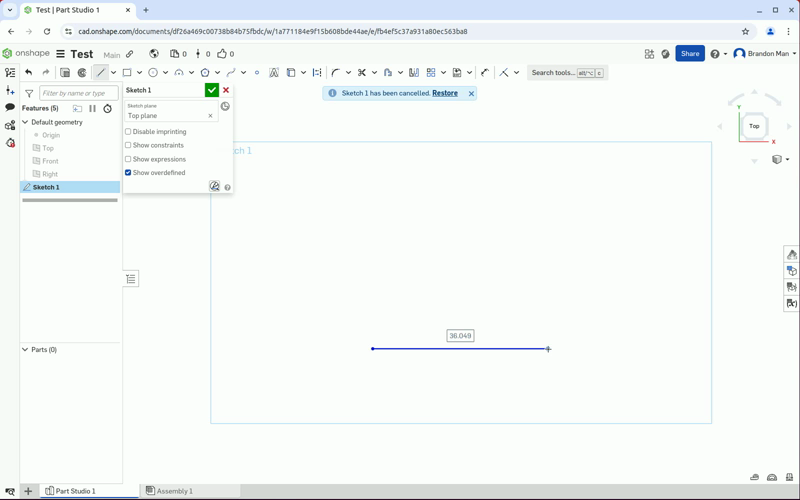
mouse_move(548, 217)
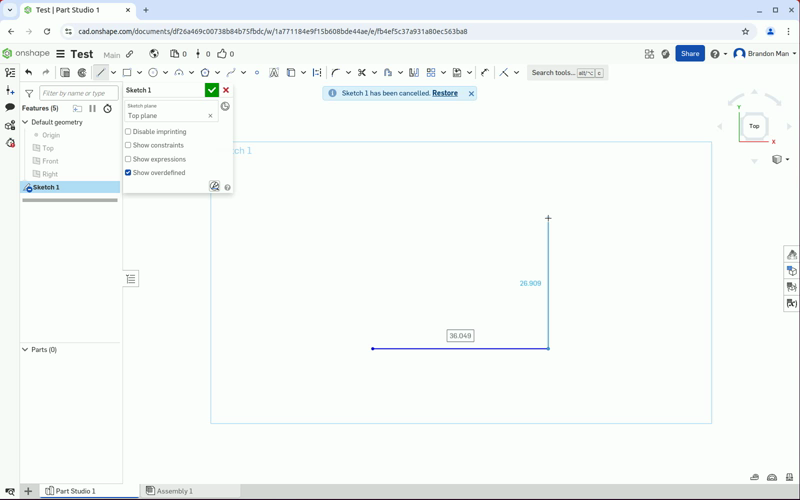
click(548, 217)
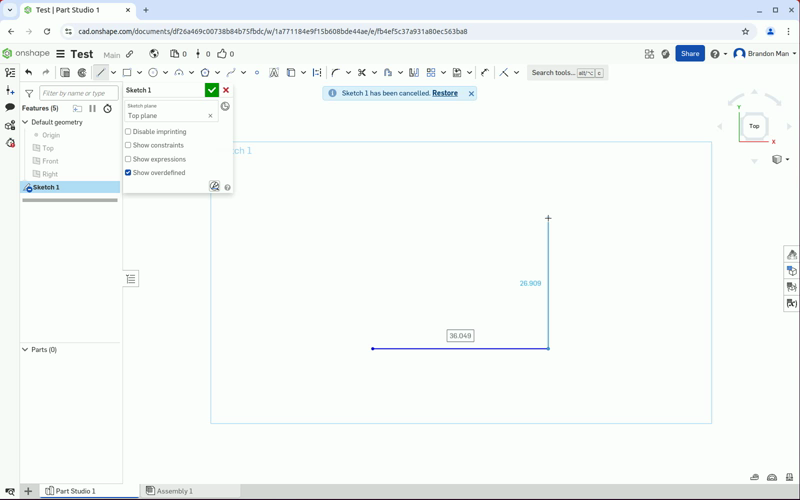
key_up(shift)
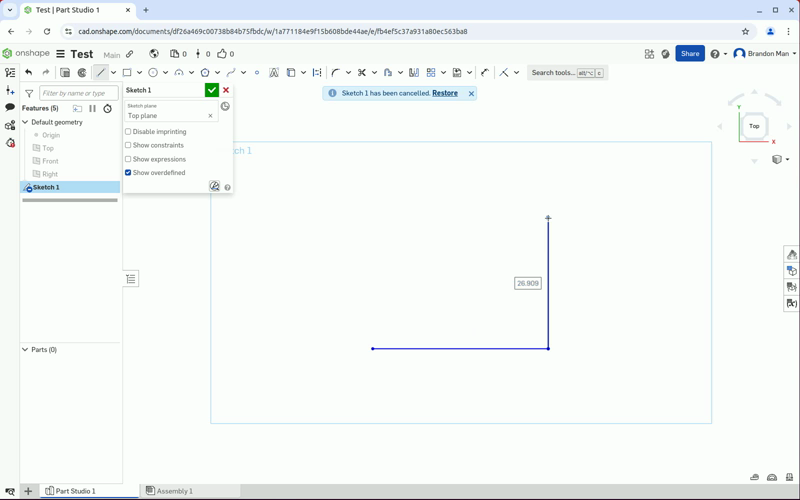
key_down(shift)
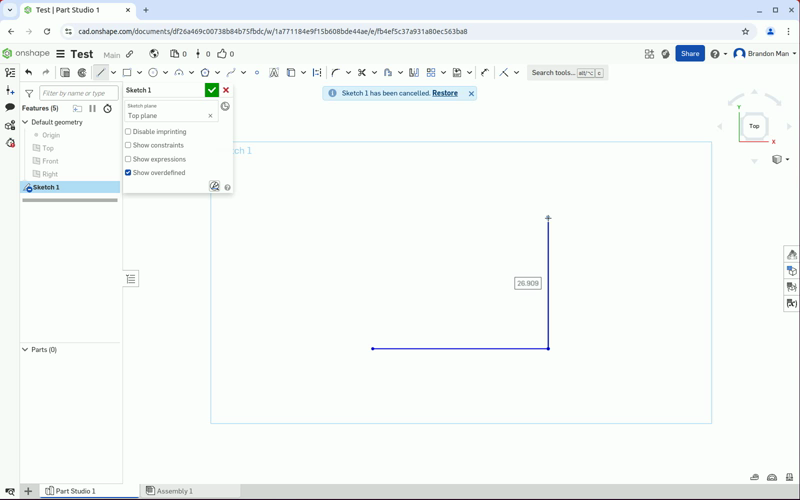
mouse_move(372, 217)
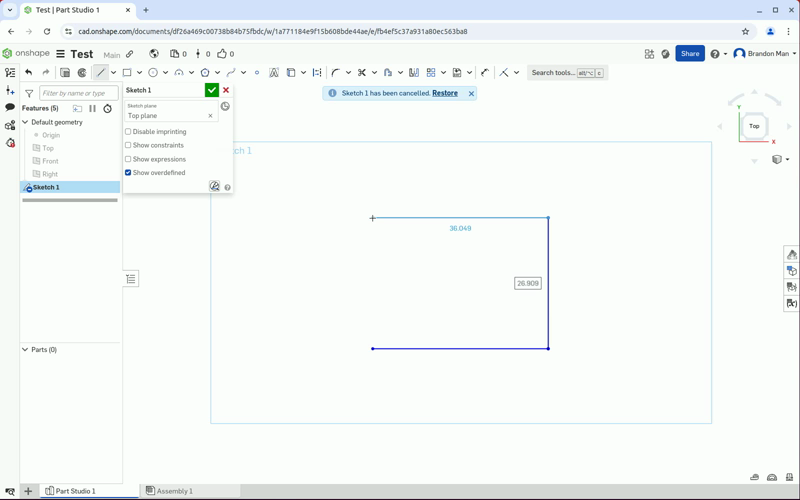
click(372, 217)
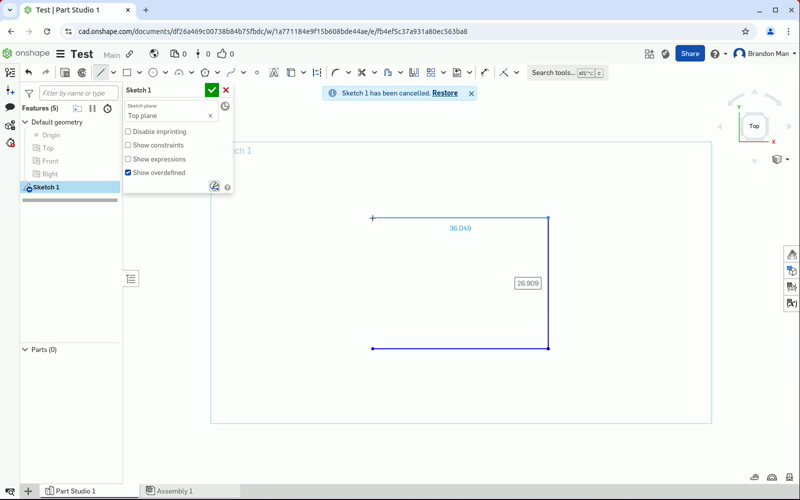
key_up(shift)
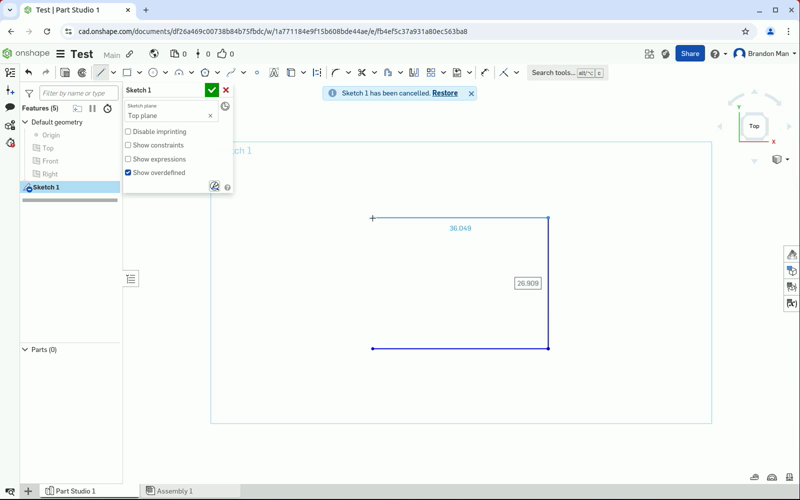
key_down(shift)
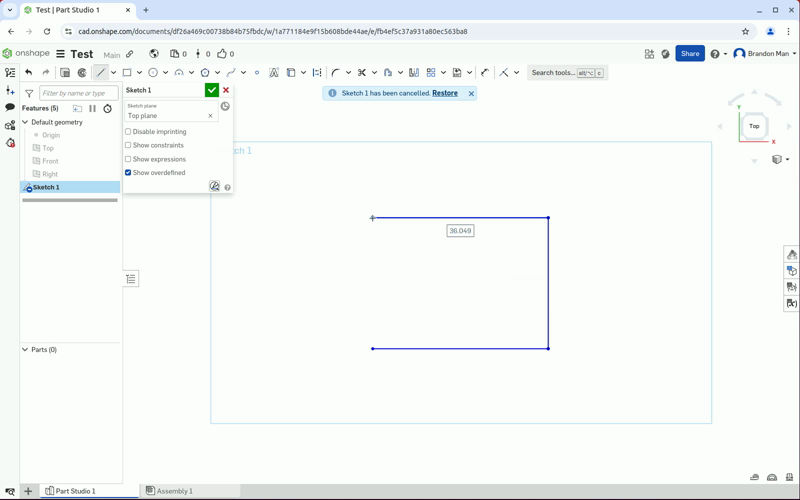
mouse_move(372, 348)
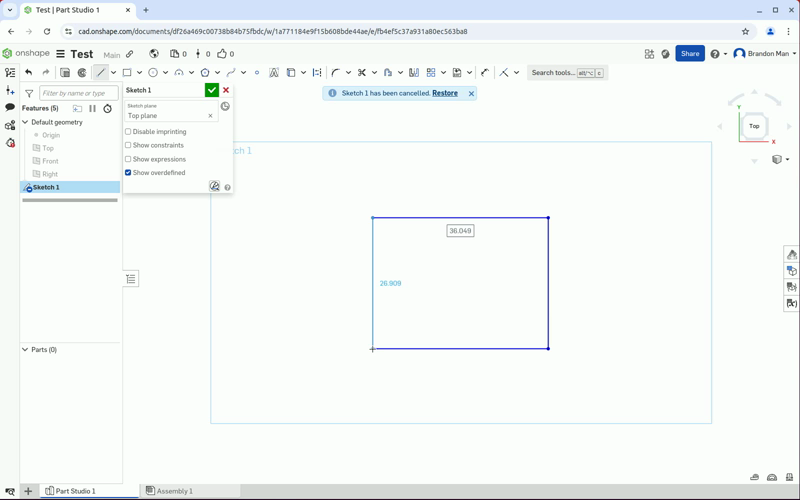
key_up(shift)
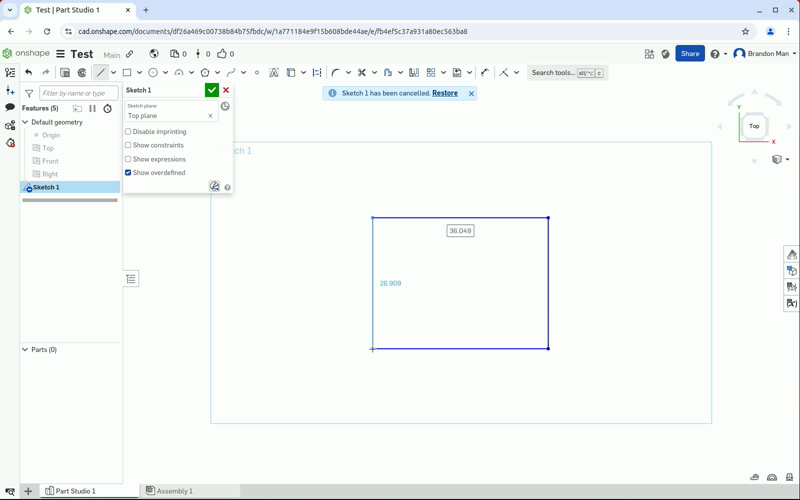
click(372, 348)
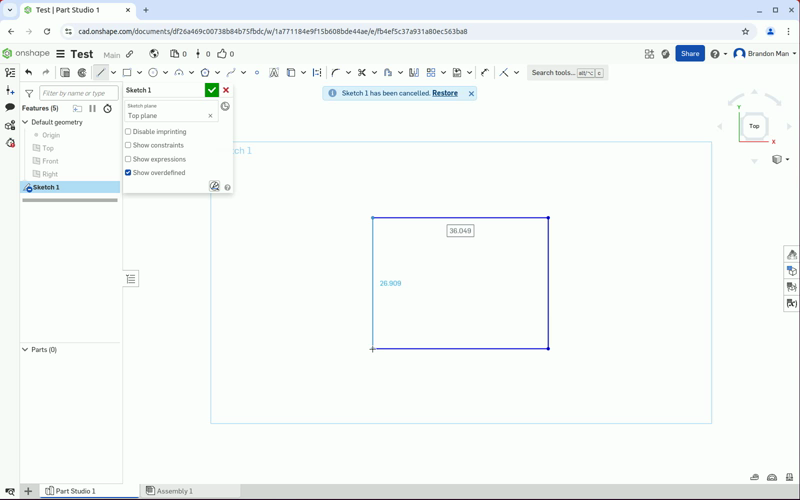
key(esc)
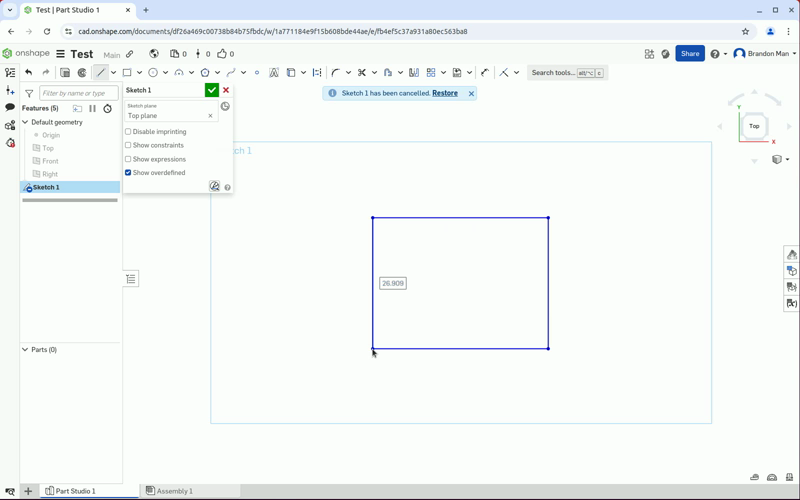
mouse_move(425, 240)
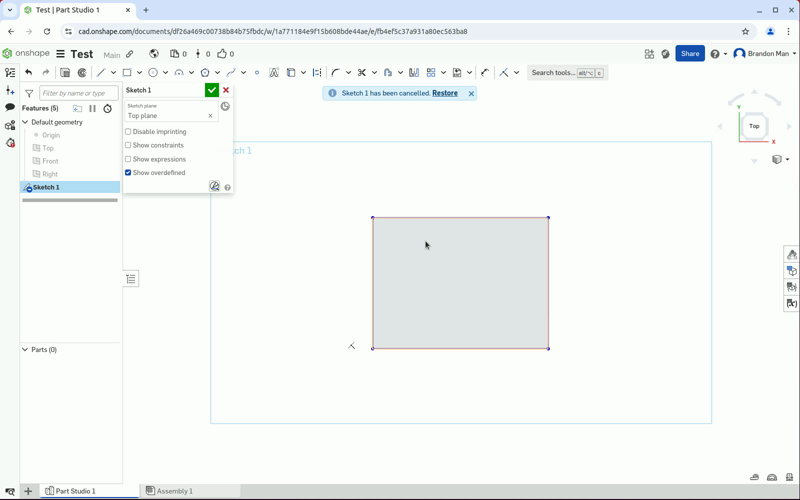
click(425, 240)
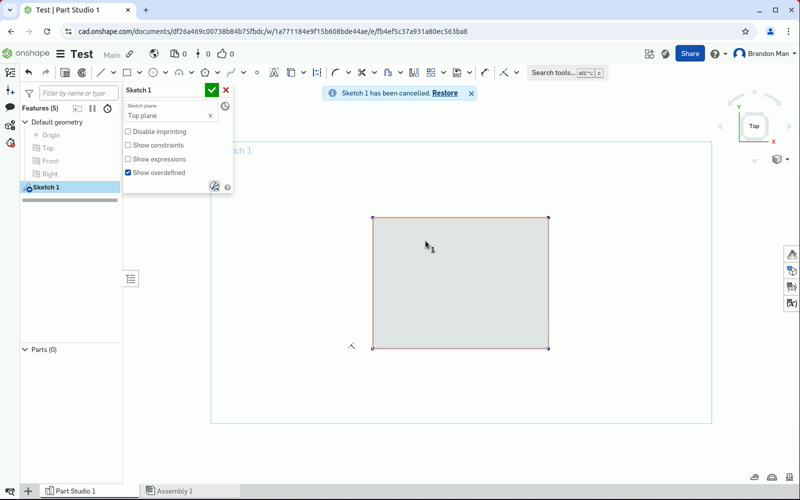
mouse_move(73, 352)
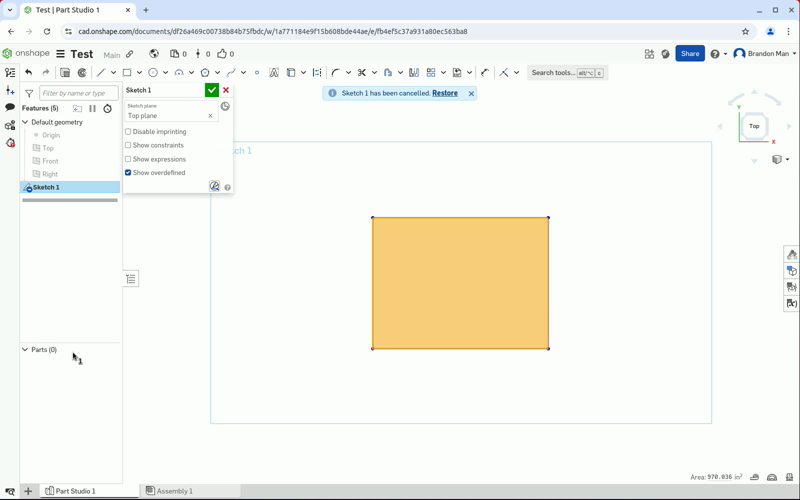
key(shift+y)
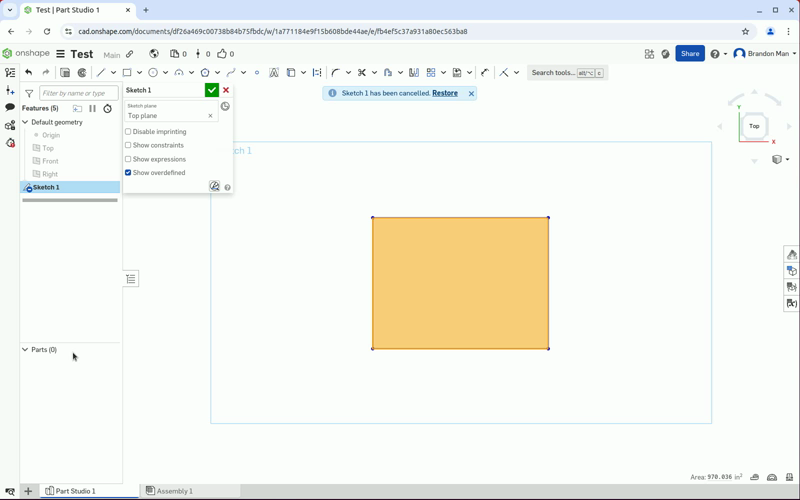
key(shift+e)
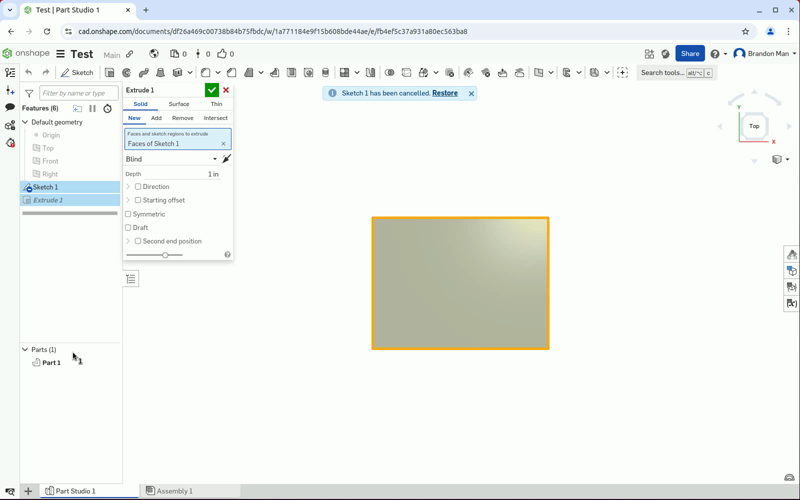
mouse_move(143, 106)
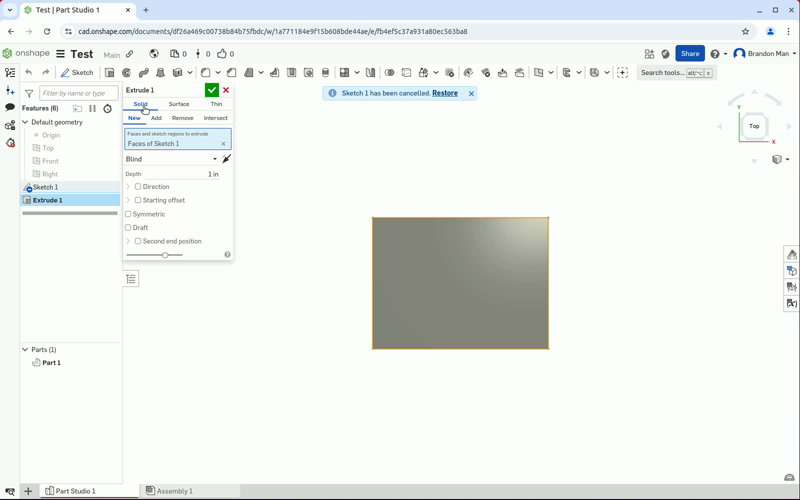
click(143, 106)
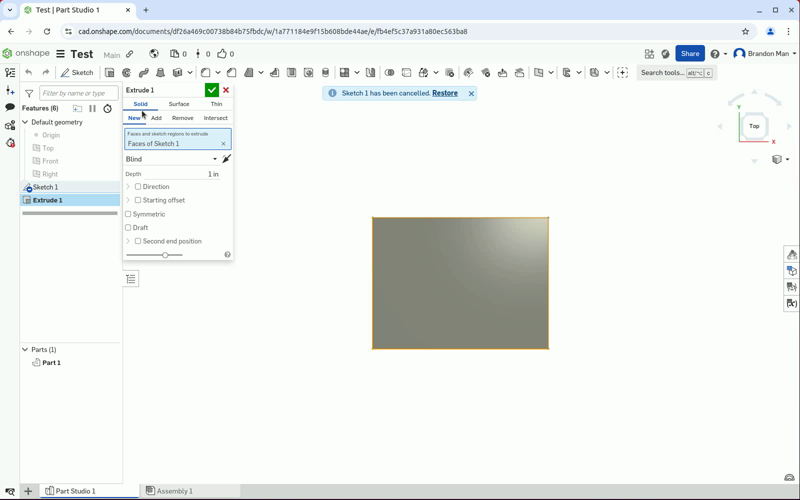
mouse_move(137, 120)
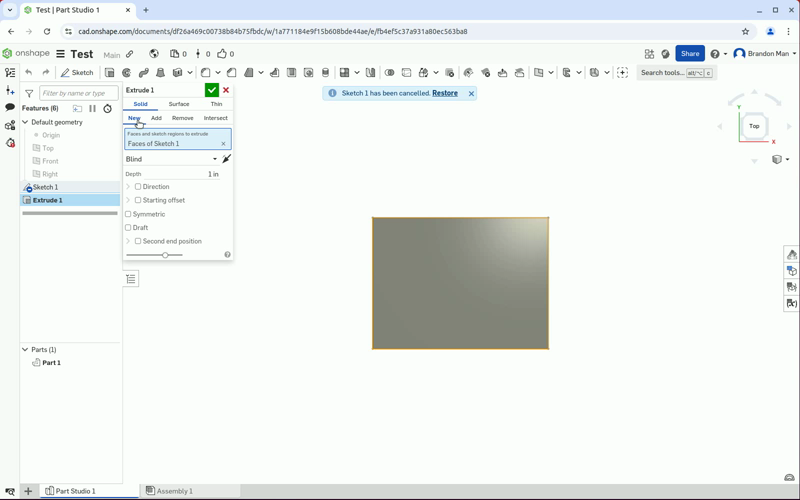
click(137, 120)
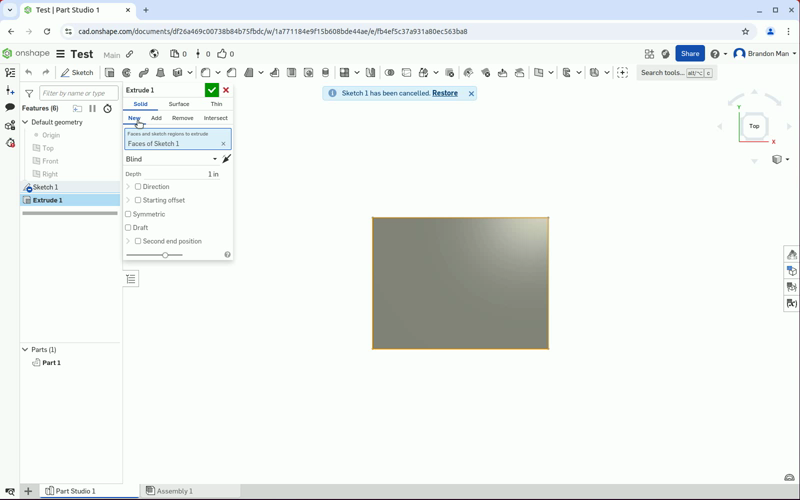
key(tab, 4)
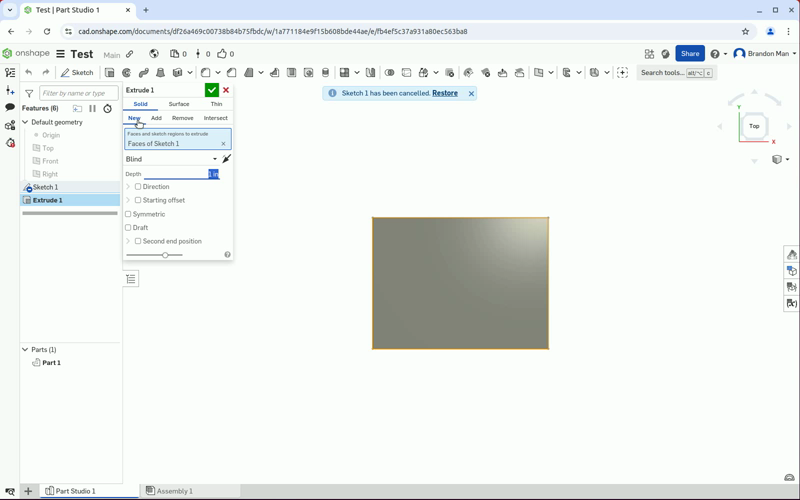
text(22.145)
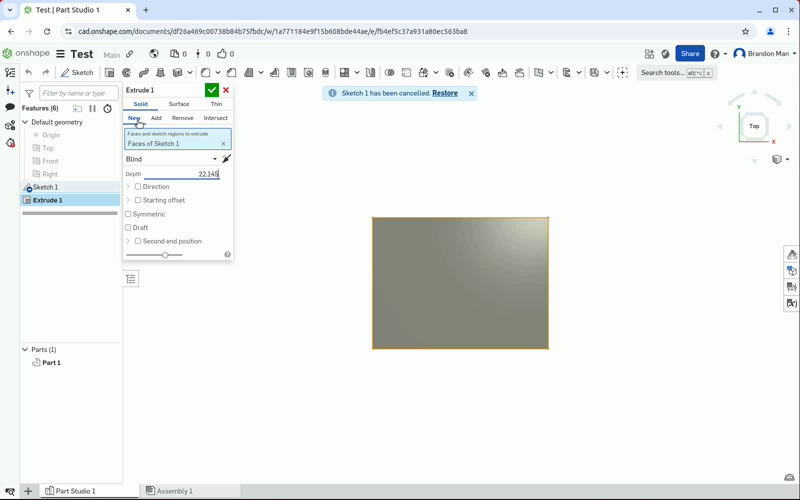
key(enter)
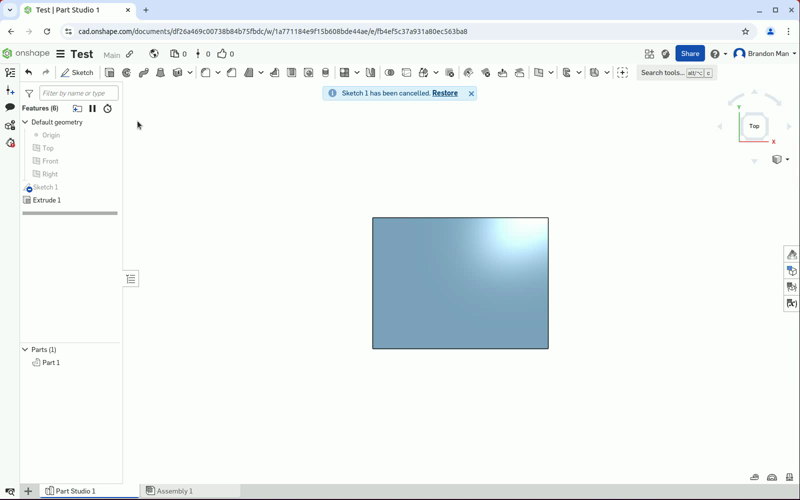
key(shift+h)
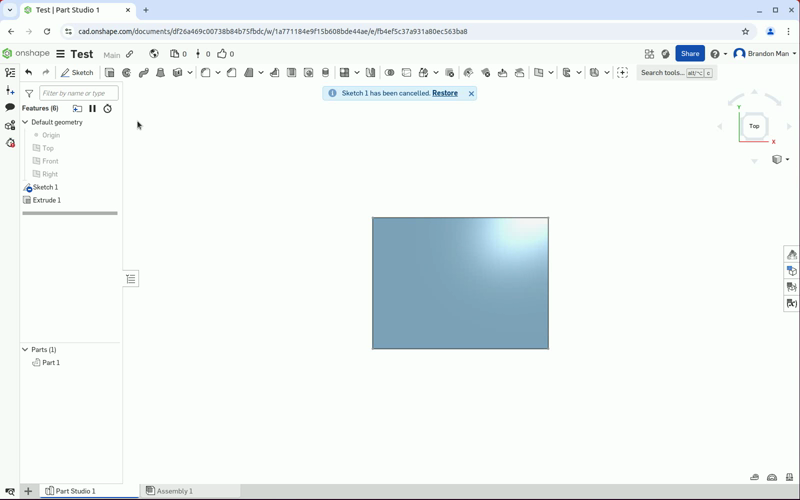
key(shift+h)
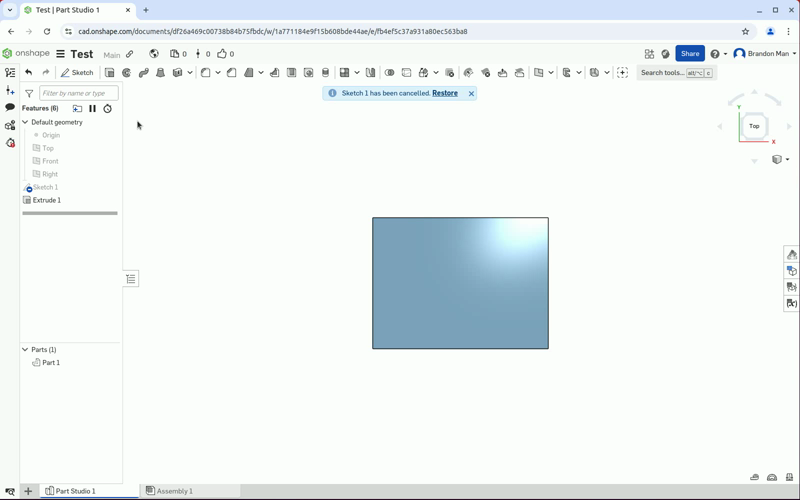
mouse_move(73, 189)
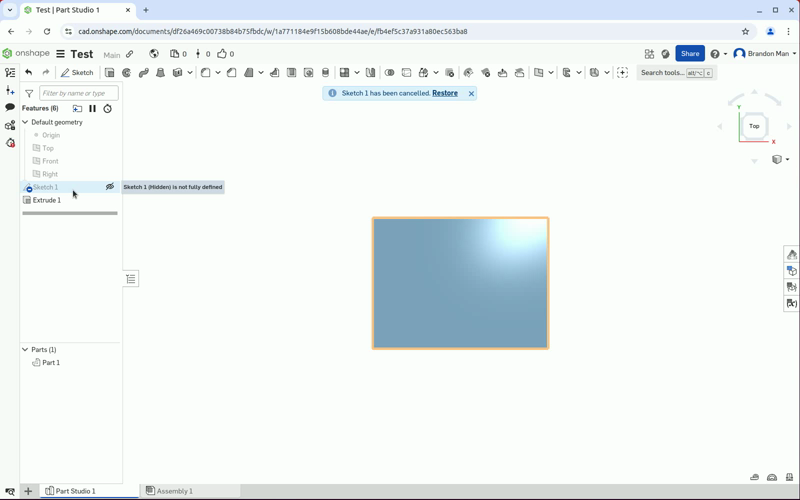
click(73, 189)
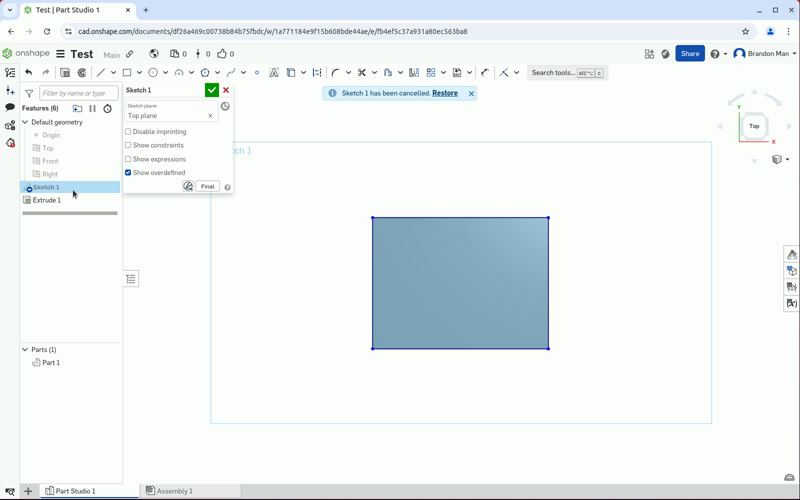
mouse_move(229, 92)
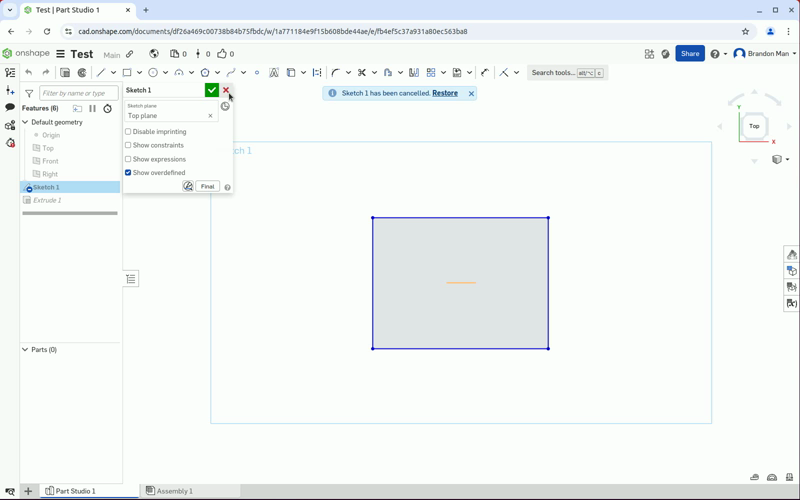
click(229, 92)
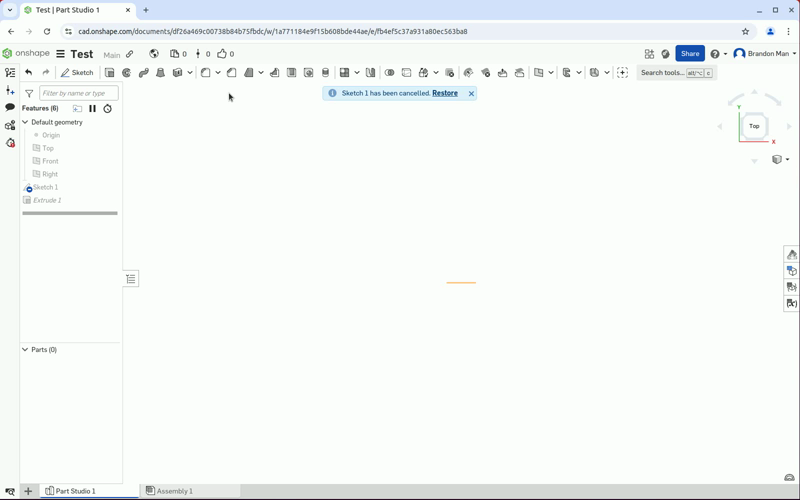
mouse_move(73, 352)
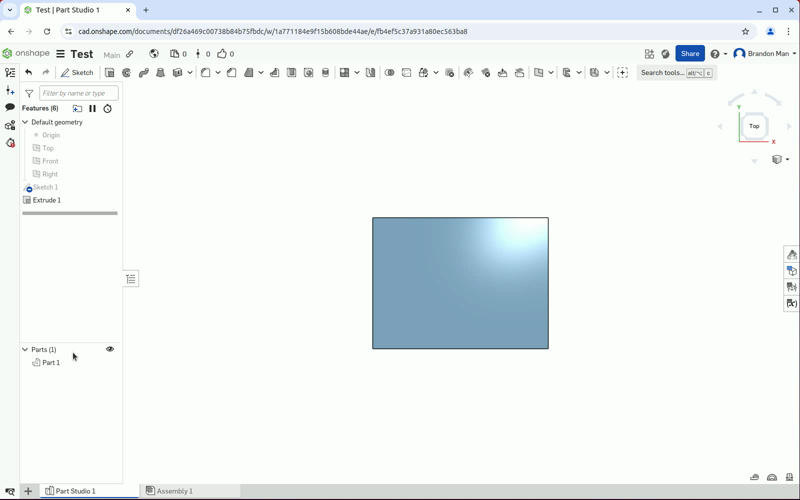
key(y)
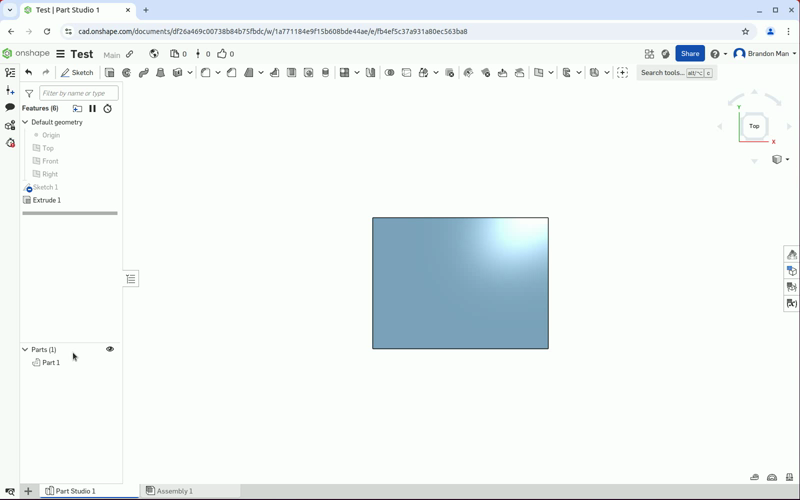
key(shift+p)
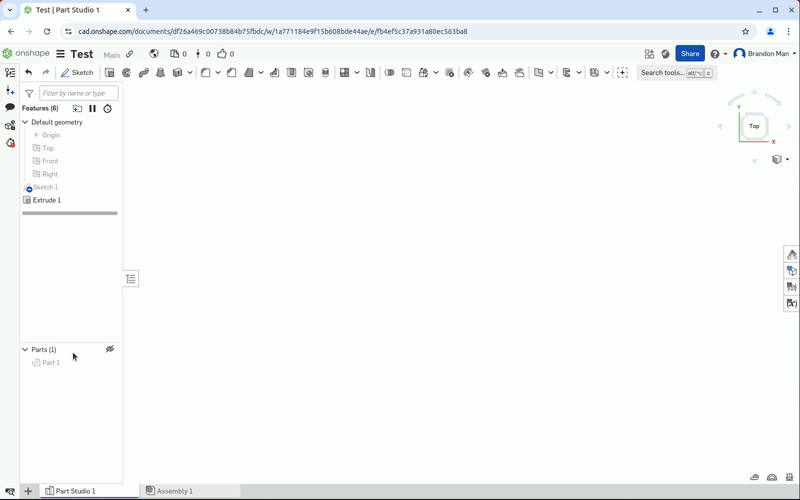
key(space)
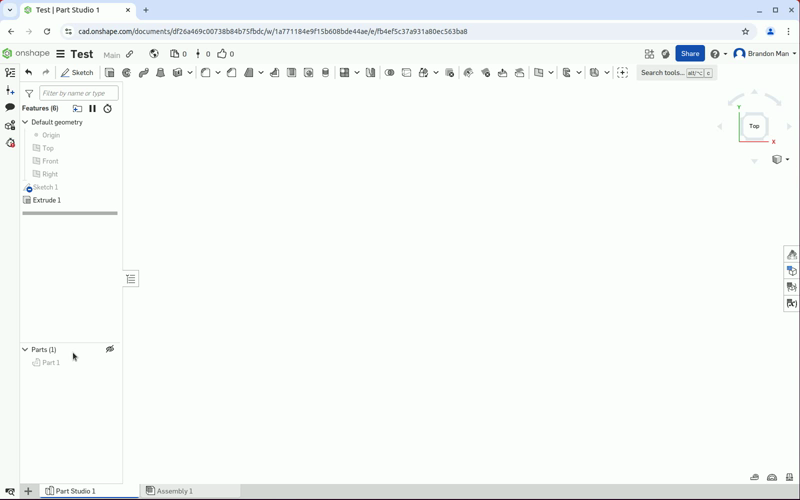
key_down(shift)
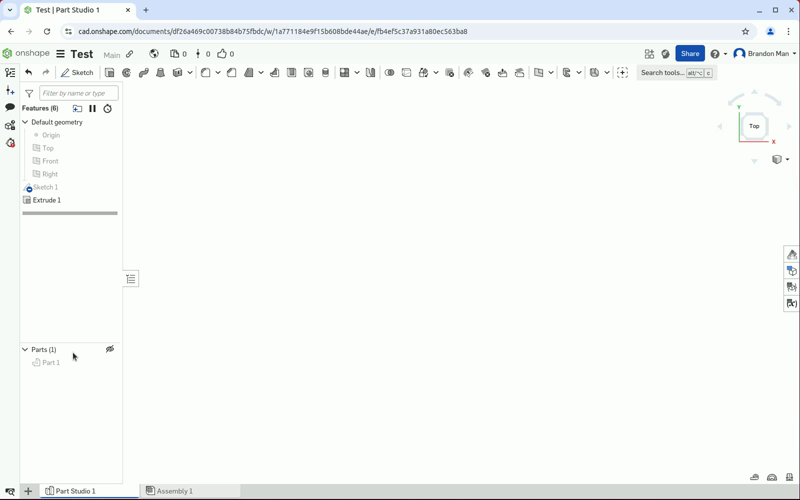
key(up)
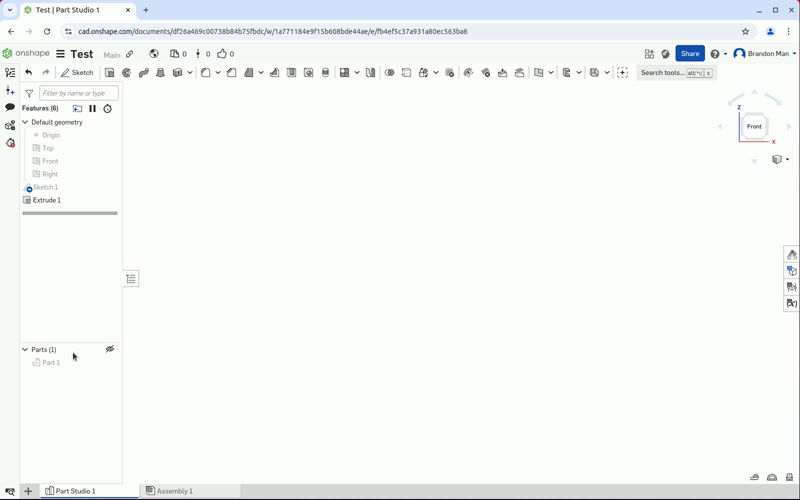
key_up(shift)
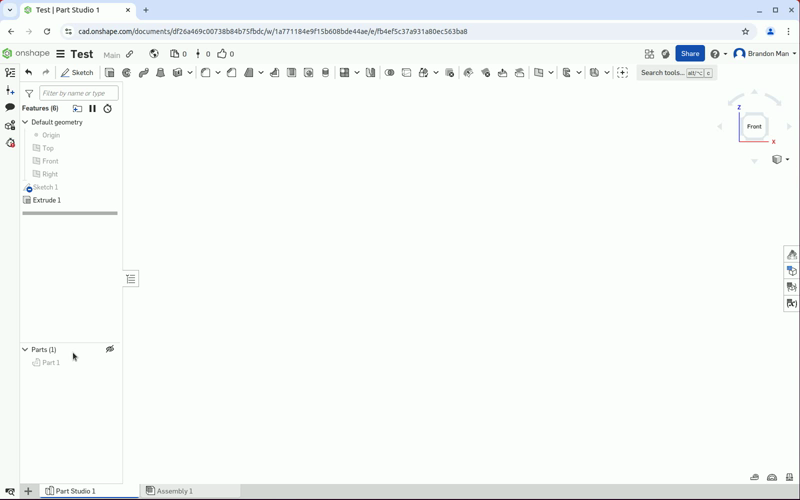
mouse_move(73, 352)
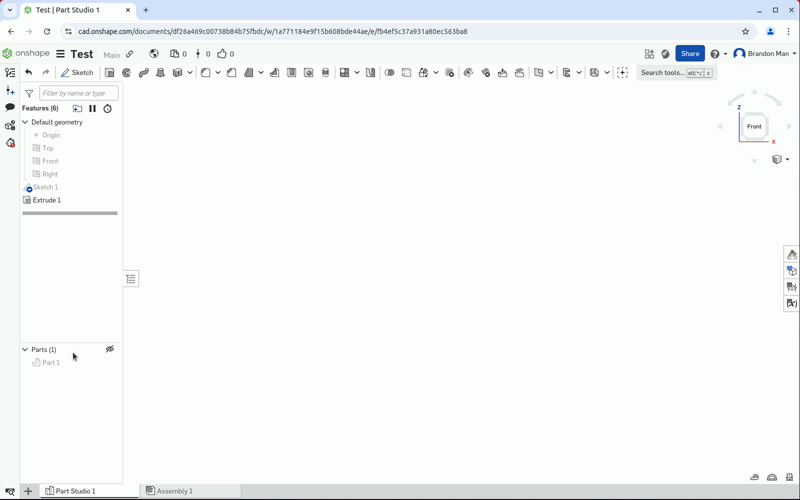
key(shift+y)
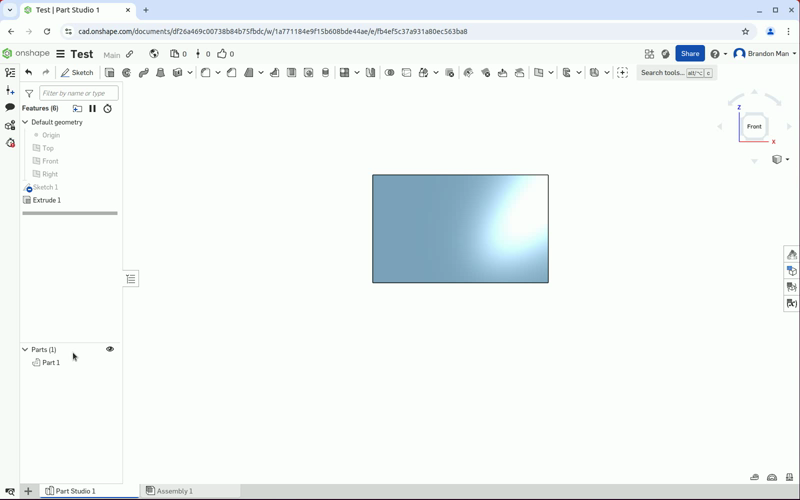
mouse_move(541, 75)
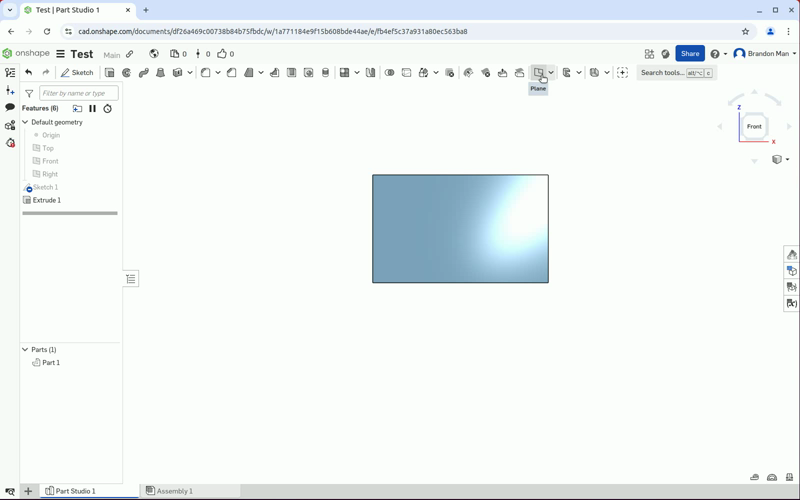
click(541, 75)
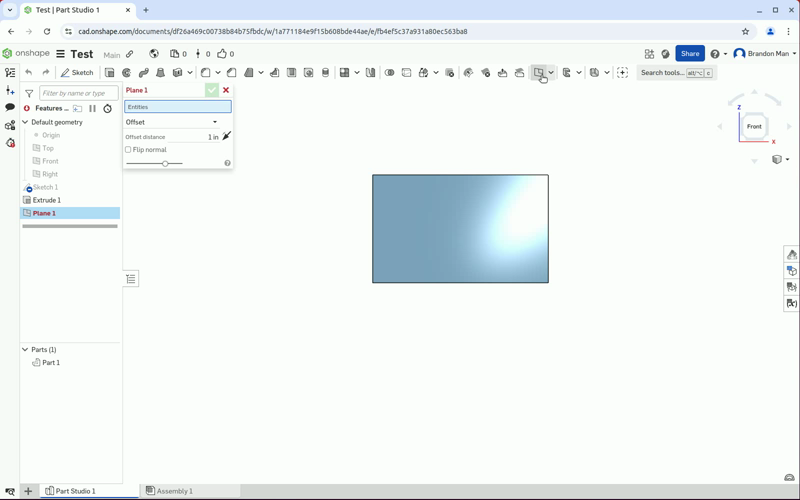
mouse_move(73, 163)
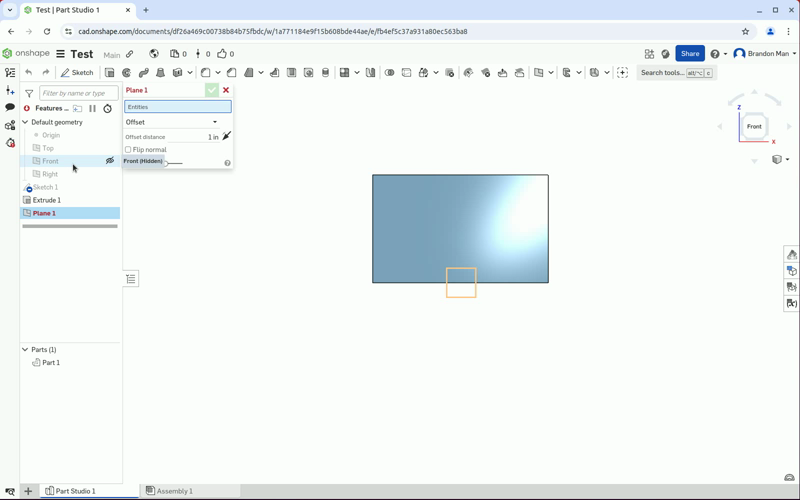
click(73, 163)
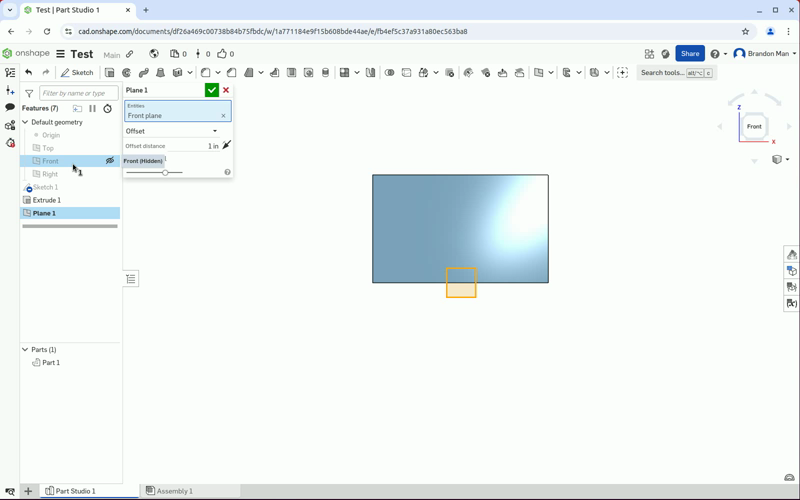
key(tab, 2)
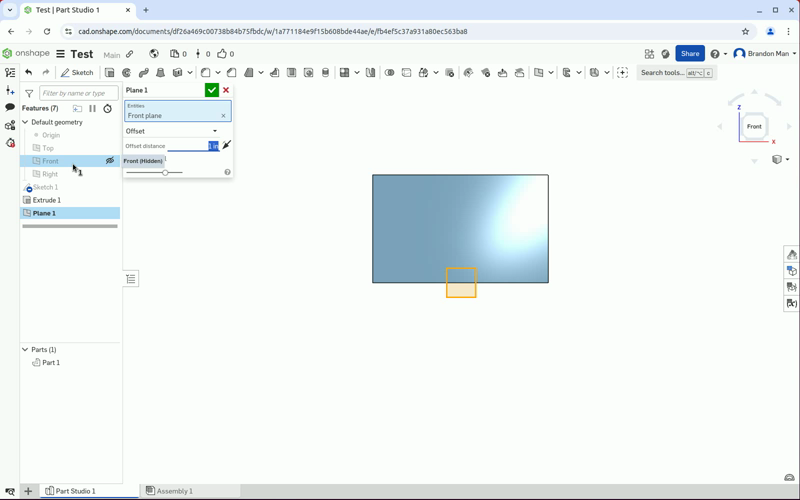
text(13.495)
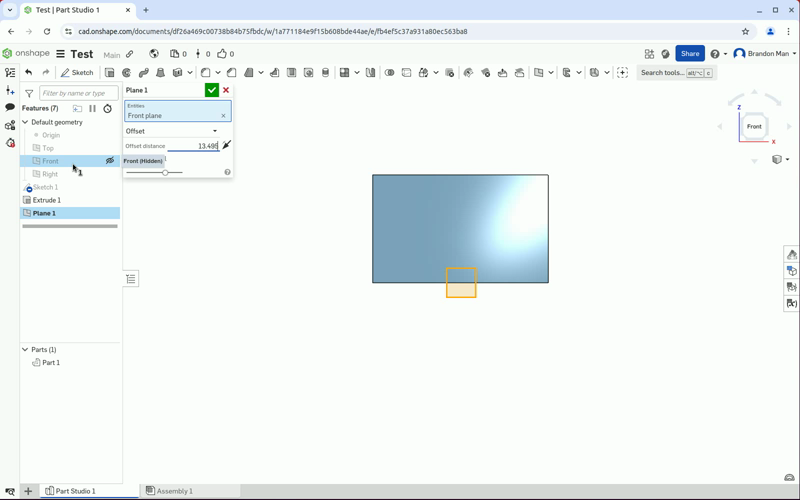
key(enter, 2)
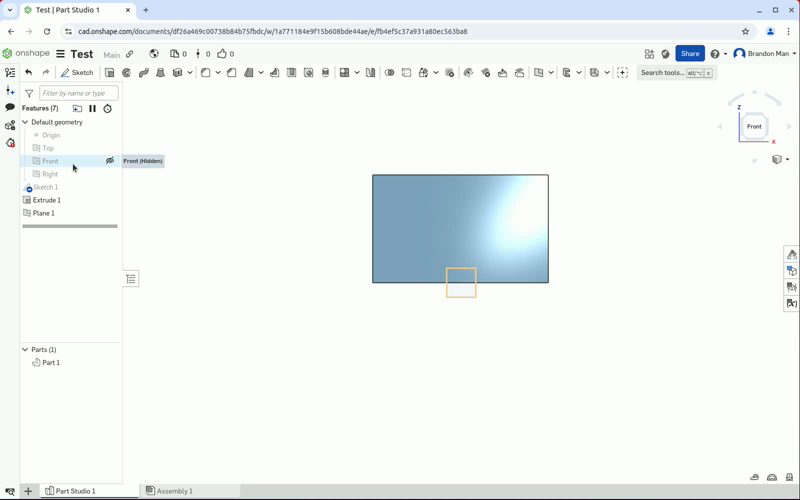
key(shift+s)
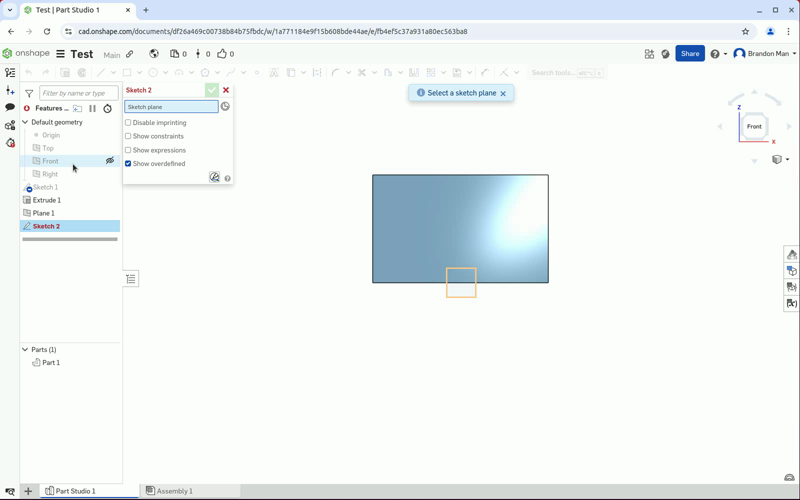
mouse_move(73, 215)
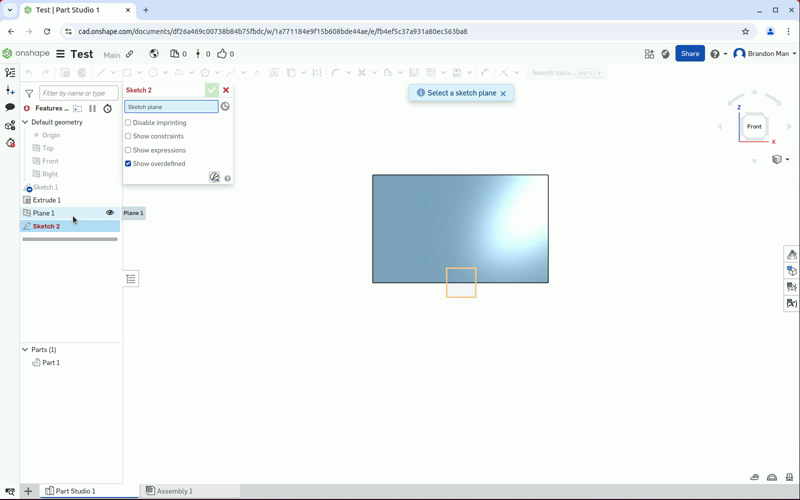
click(73, 215)
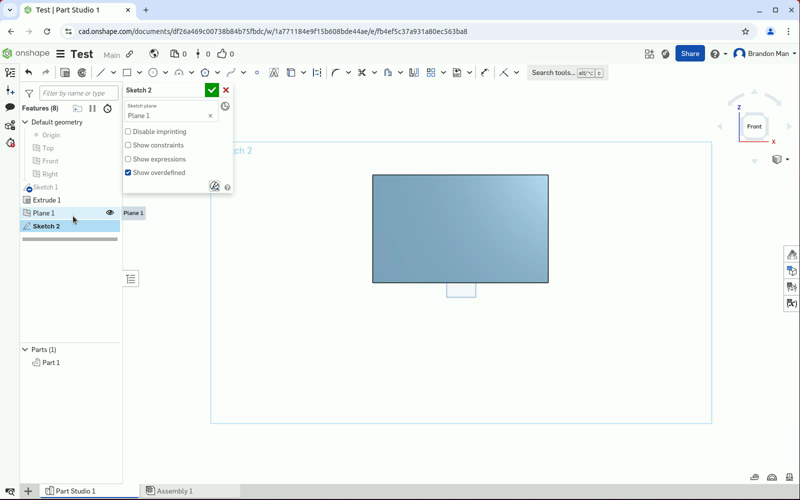
mouse_move(73, 352)
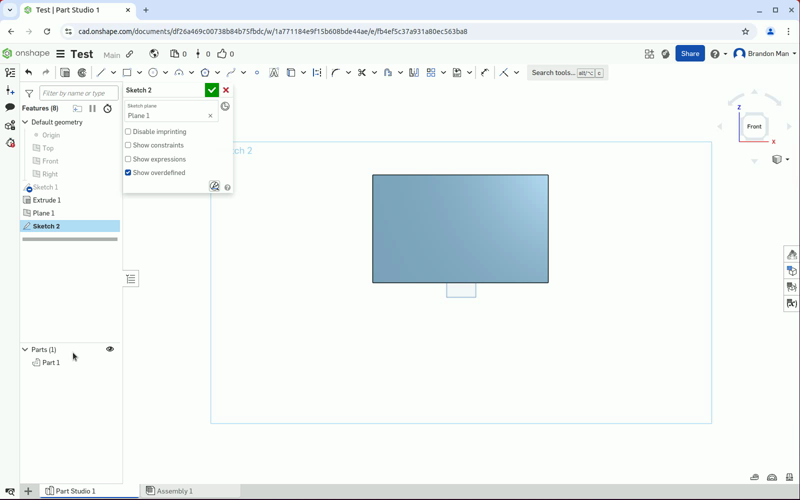
key(y)
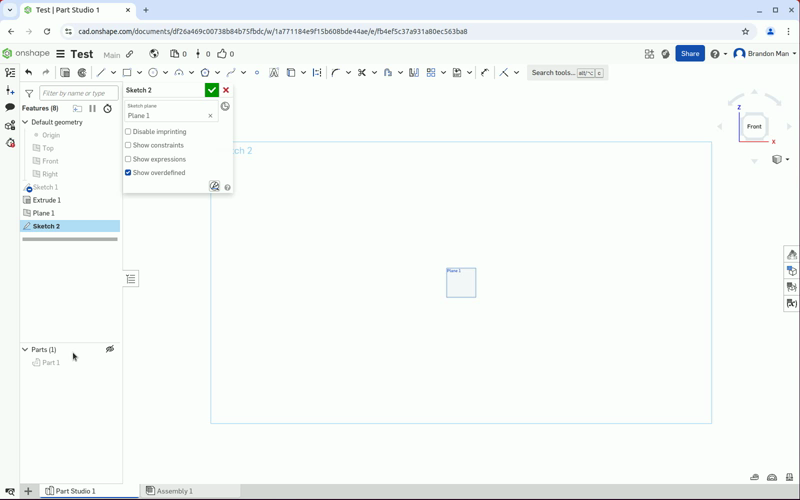
key(l)
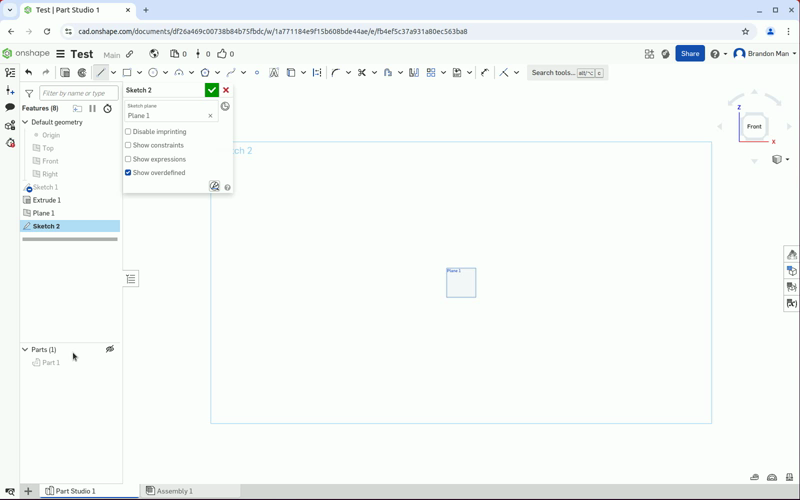
key_down(shift)
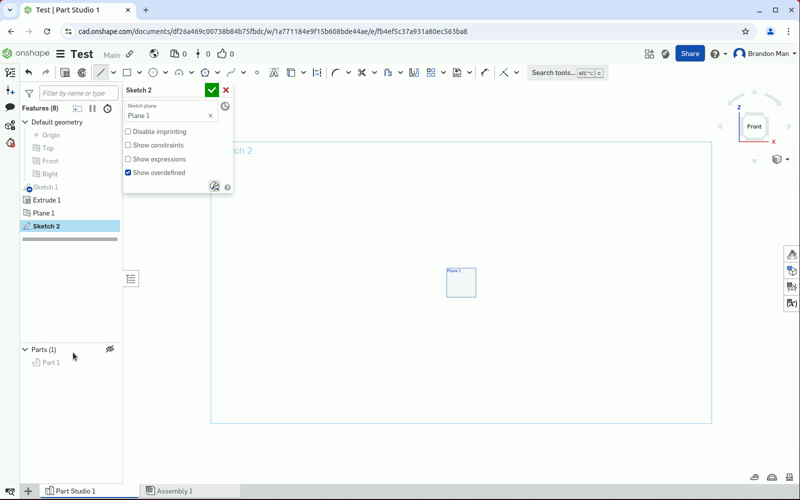
mouse_move(356, 217)
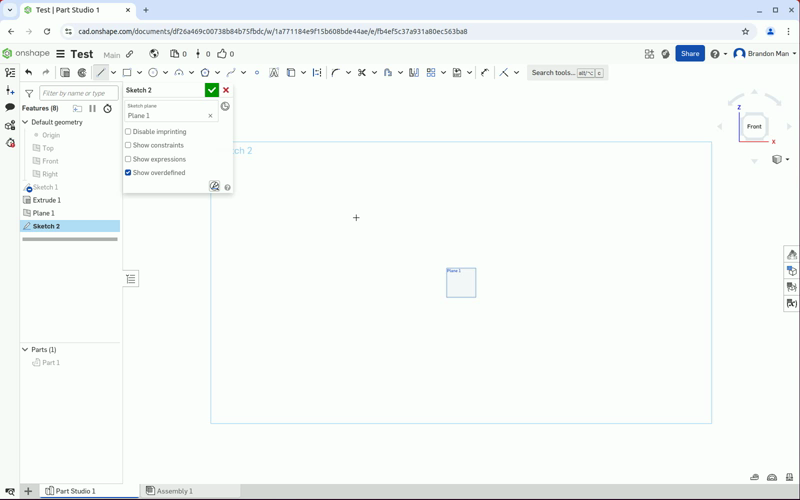
click(356, 217)
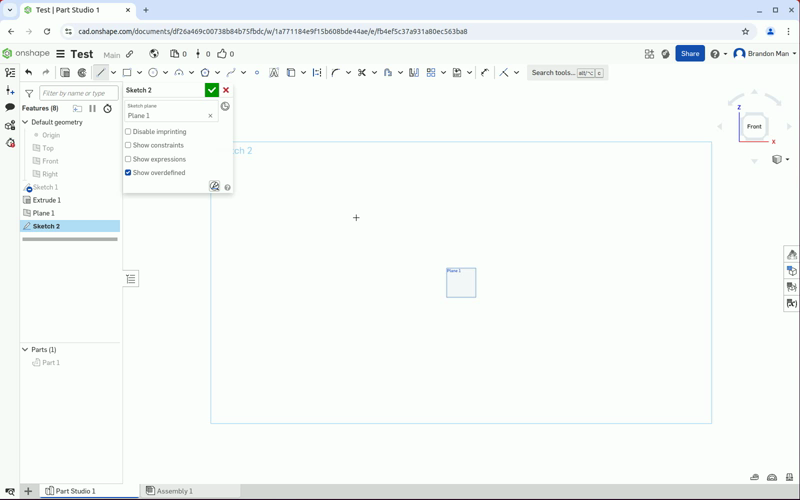
key_up(shift)
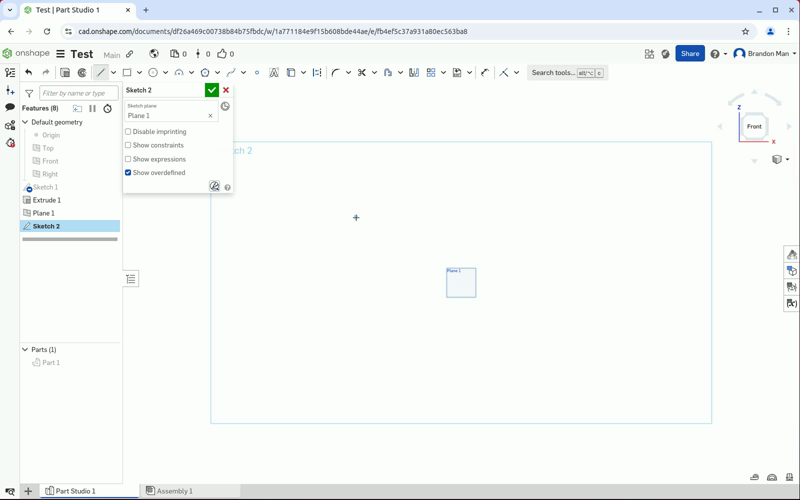
key_down(shift)
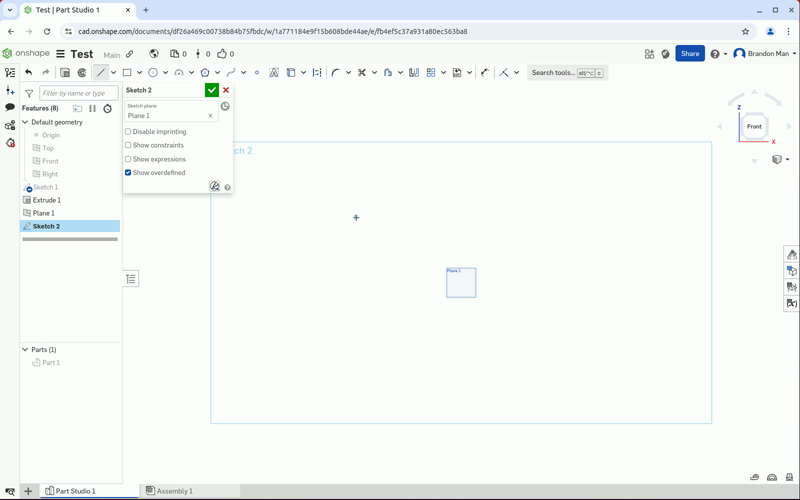
mouse_move(386, 217)
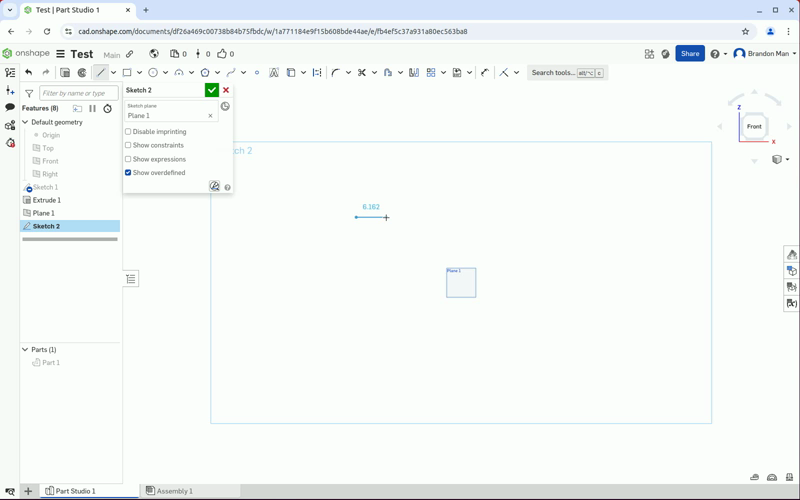
mouse_move(374, 217)
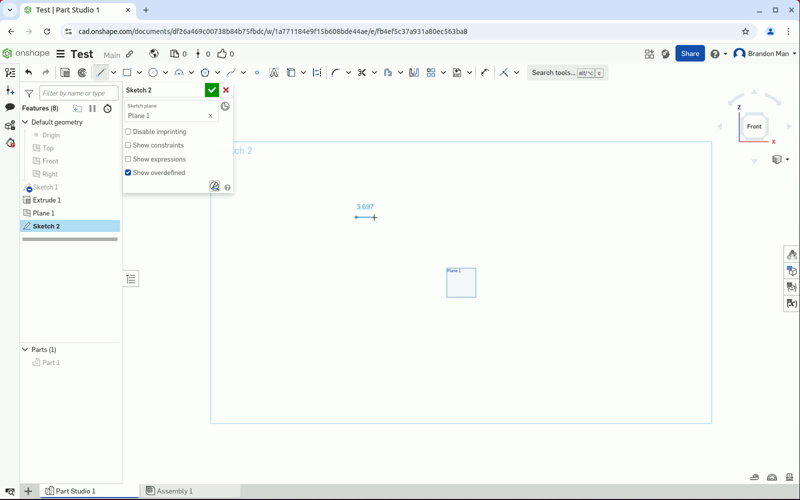
click(374, 217)
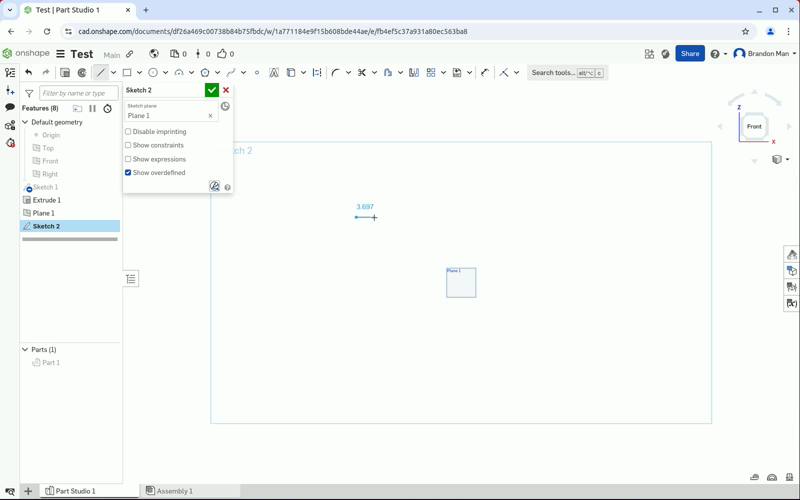
key_up(shift)
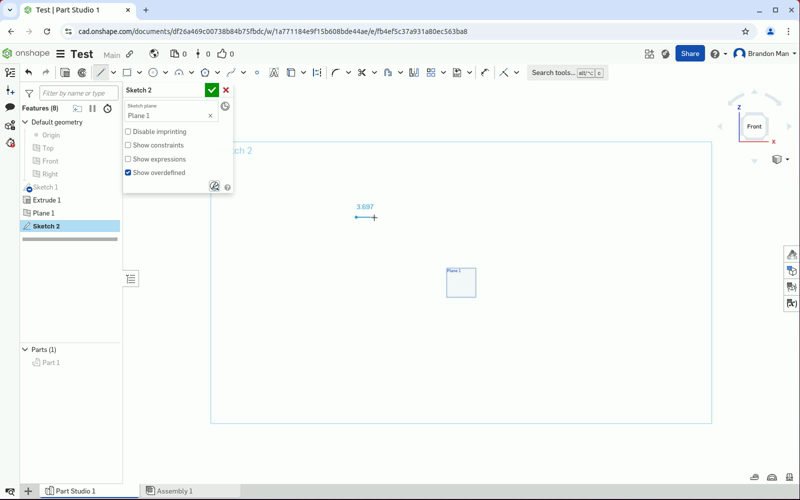
key_down(shift)
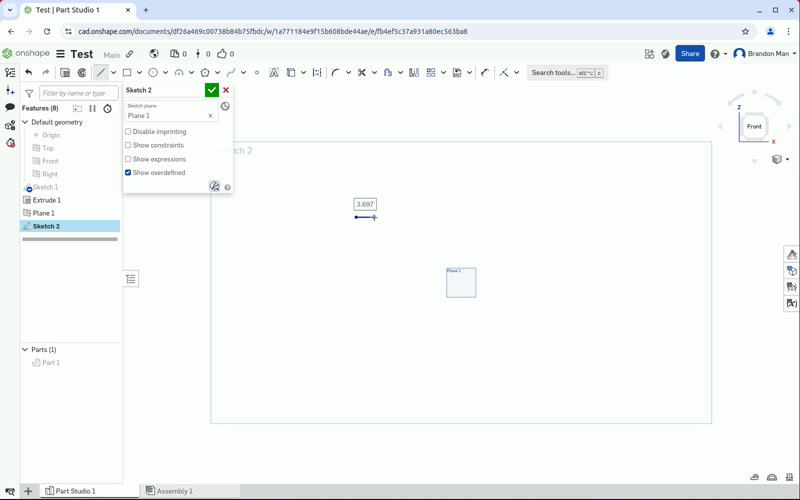
mouse_move(404, 217)
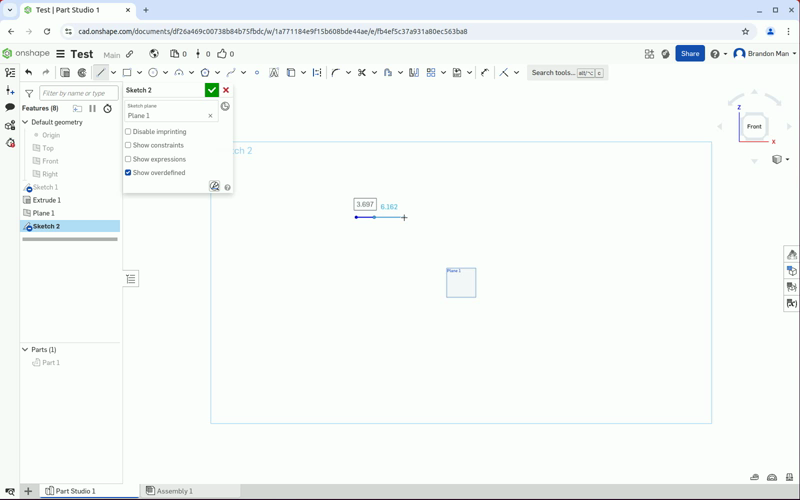
mouse_move(374, 175)
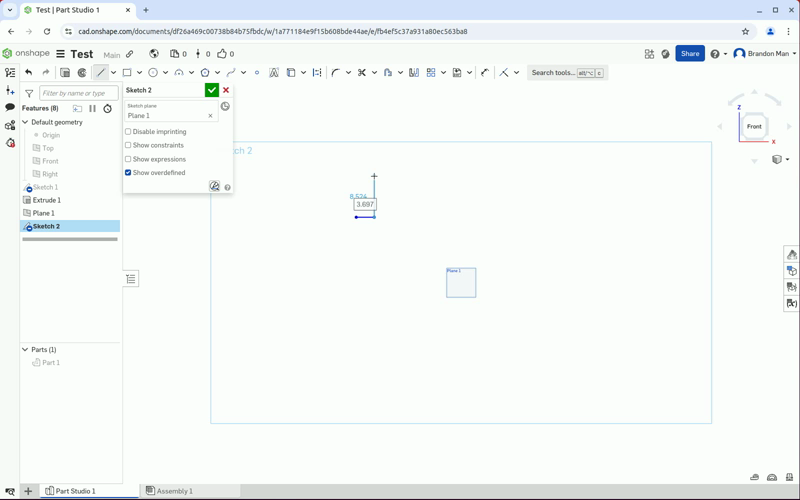
click(374, 175)
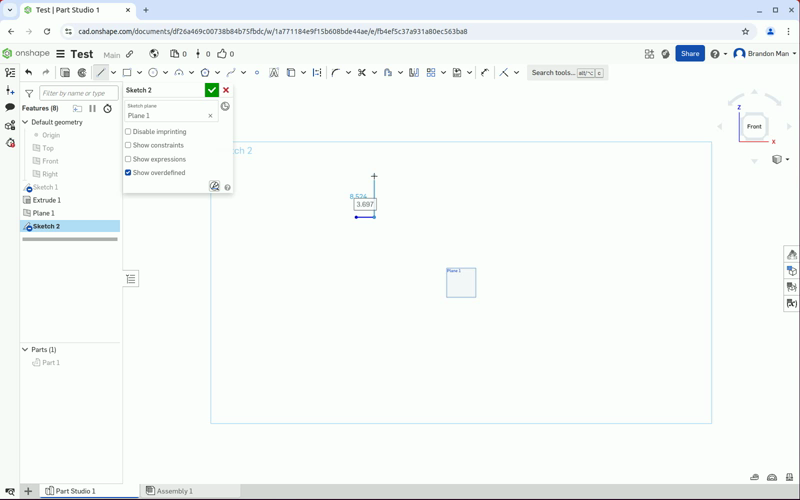
key_up(shift)
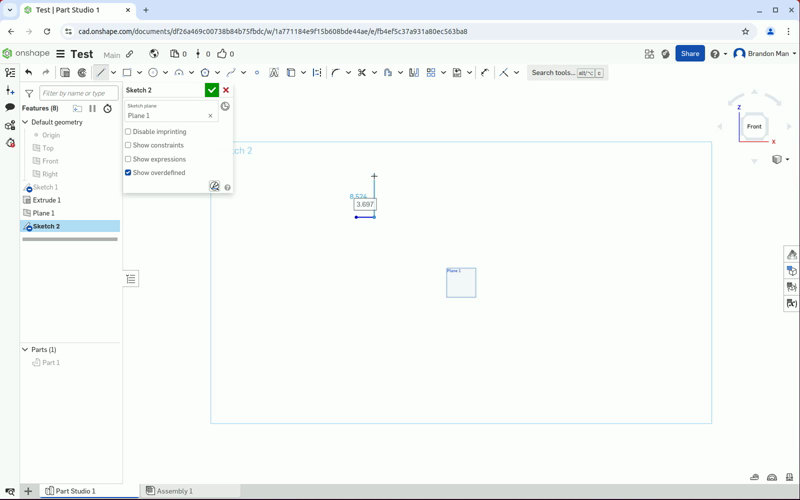
key_down(shift)
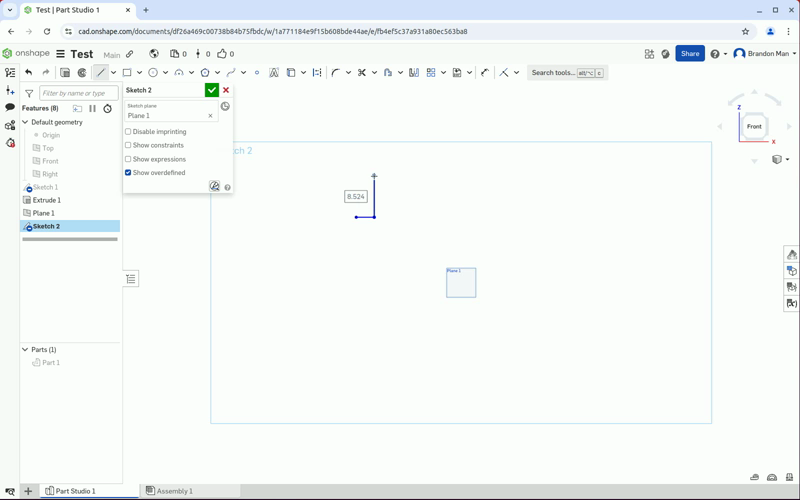
mouse_move(547, 175)
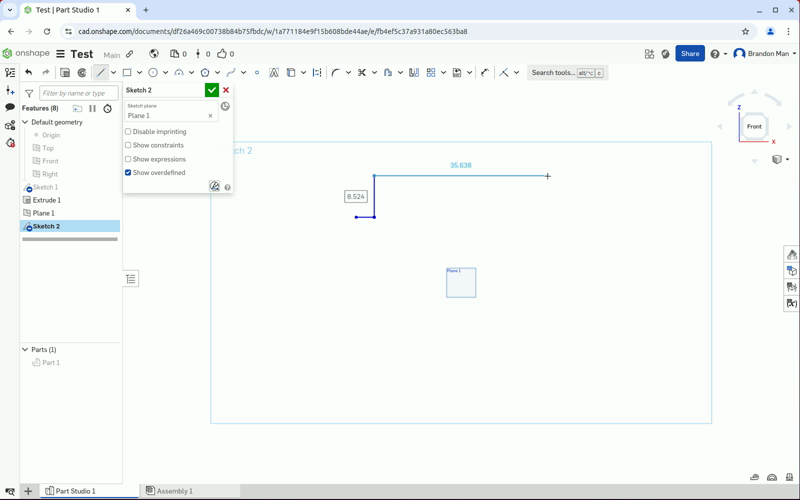
click(547, 175)
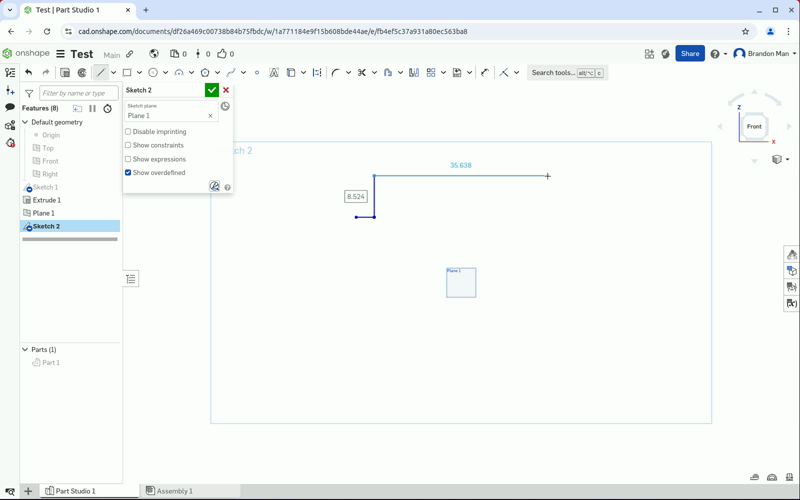
key_up(shift)
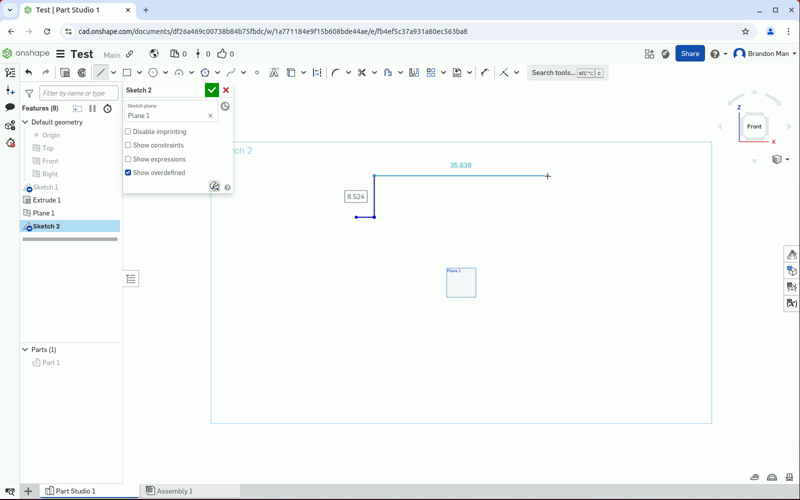
key_down(shift)
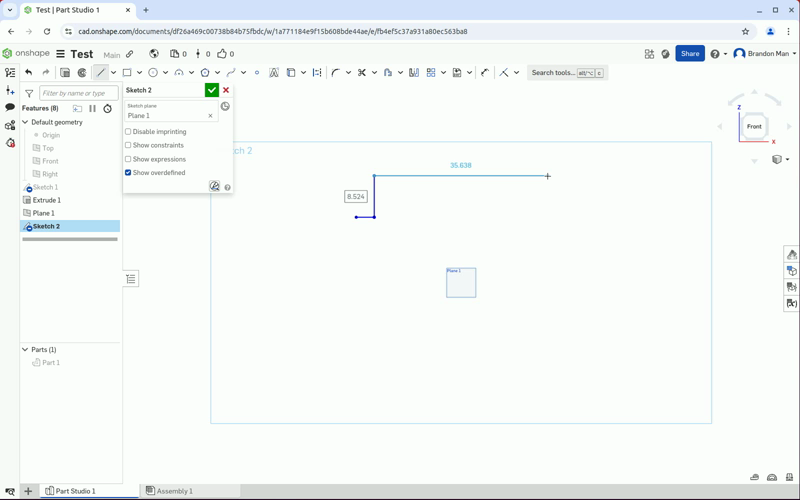
mouse_move(577, 175)
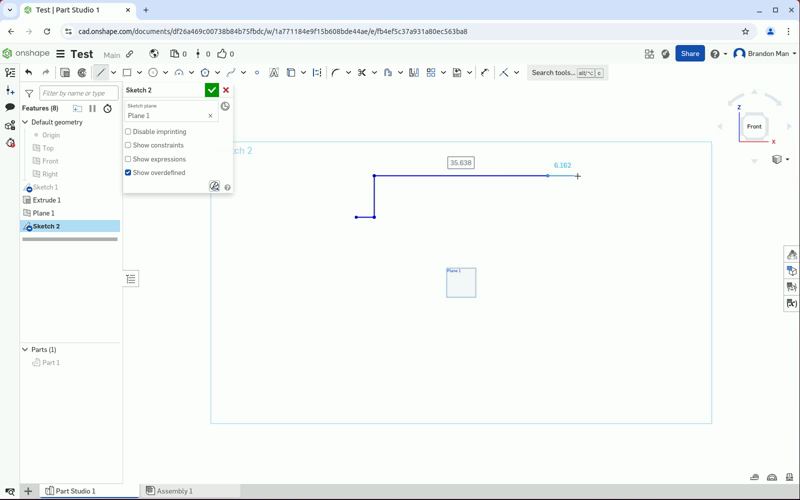
mouse_move(547, 217)
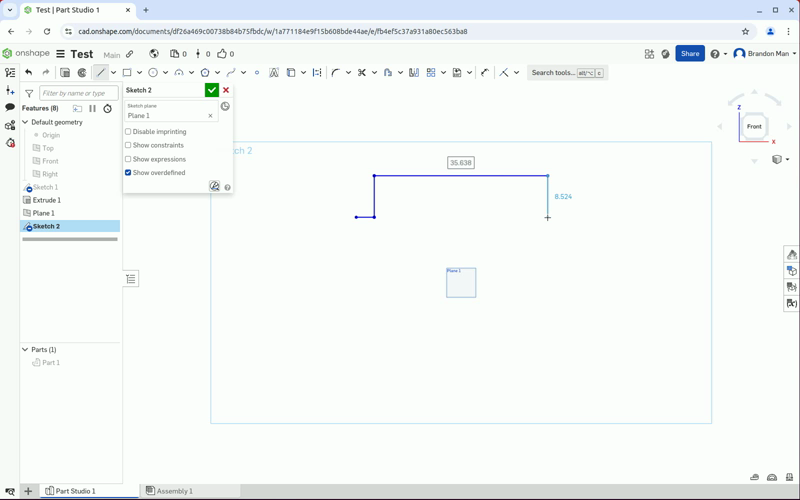
click(547, 217)
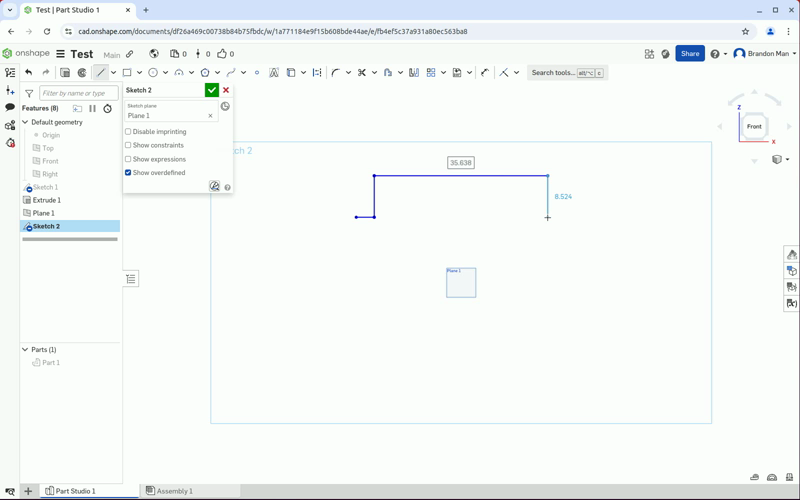
key_up(shift)
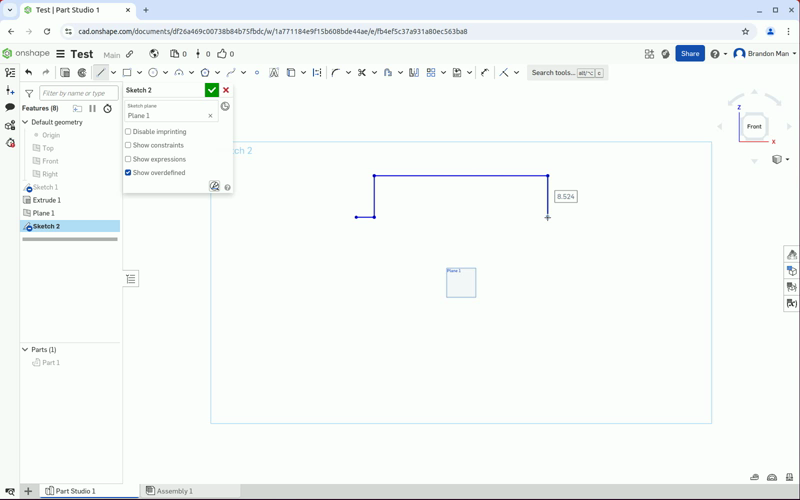
key_down(shift)
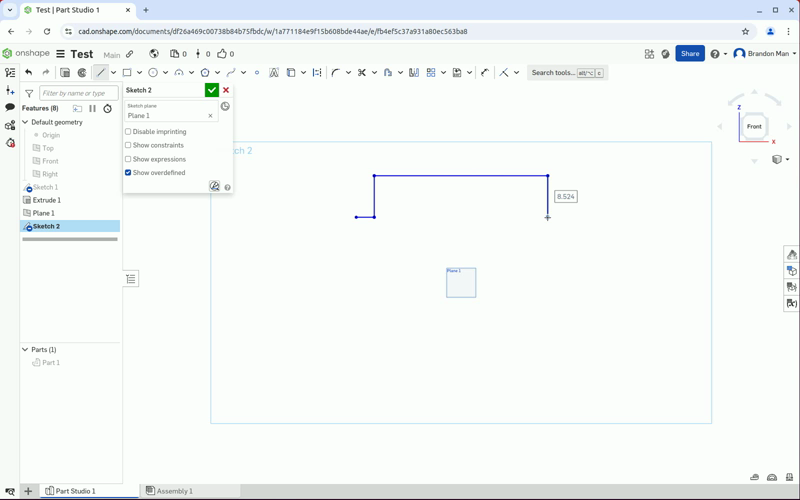
mouse_move(577, 217)
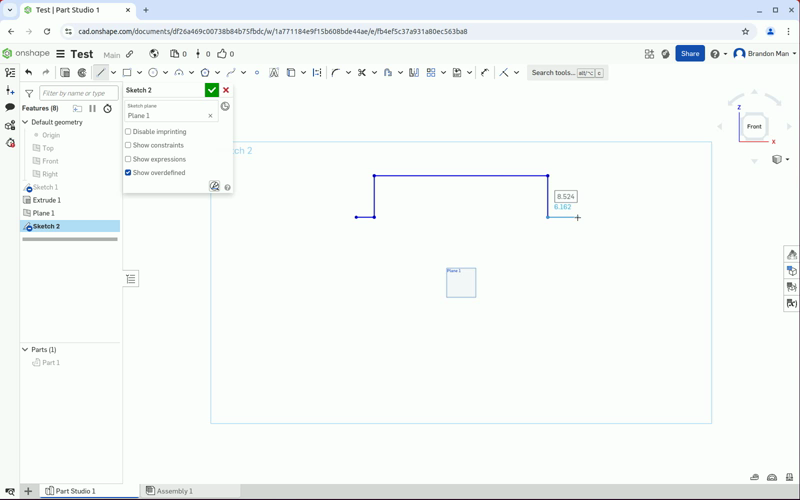
mouse_move(565, 217)
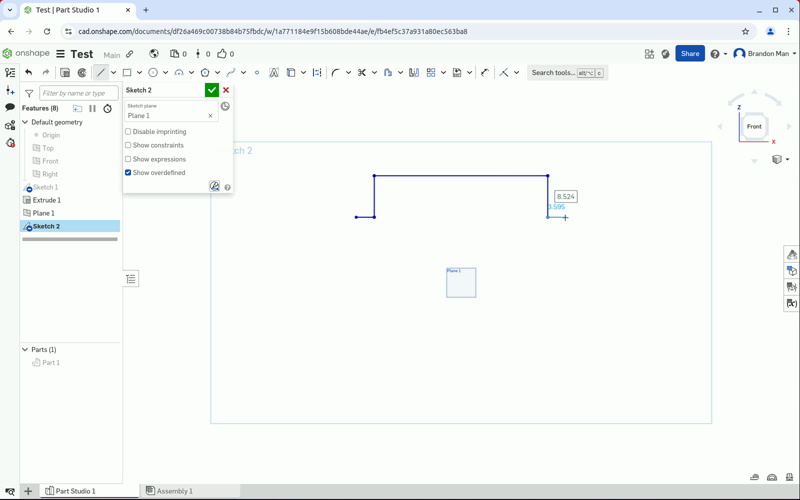
click(565, 217)
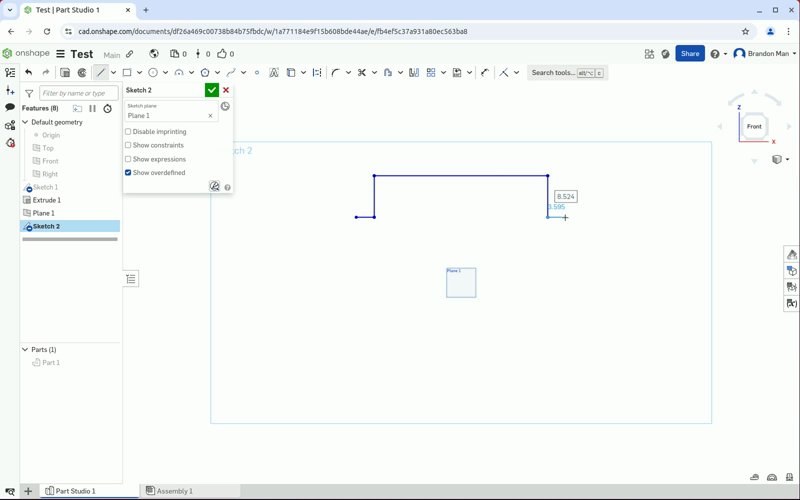
key_up(shift)
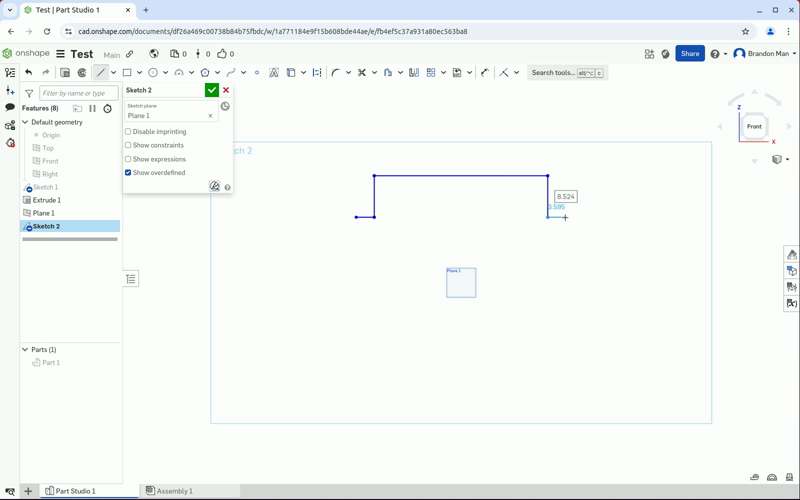
key_down(shift)
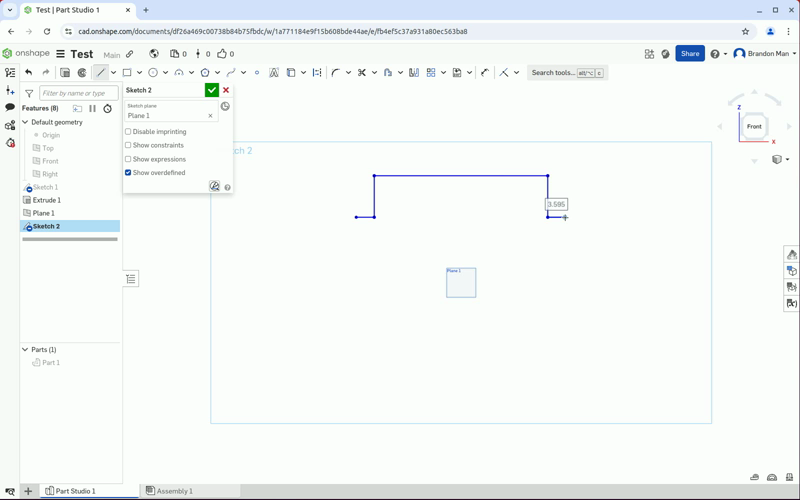
mouse_move(589, 217)
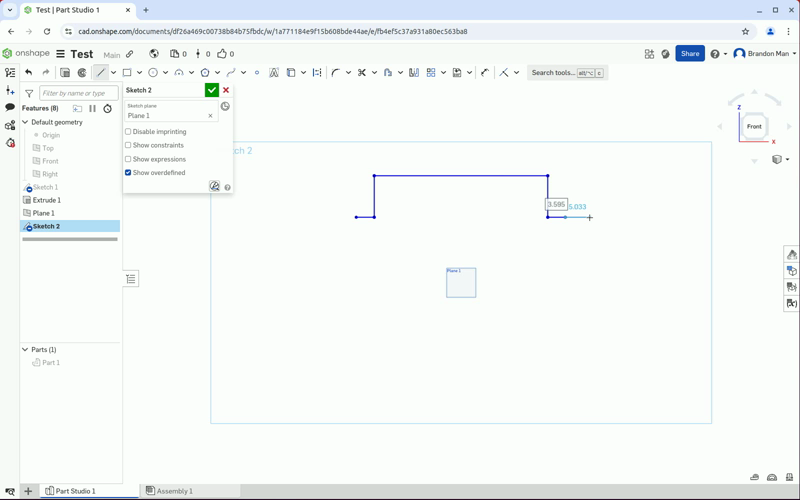
mouse_move(565, 170)
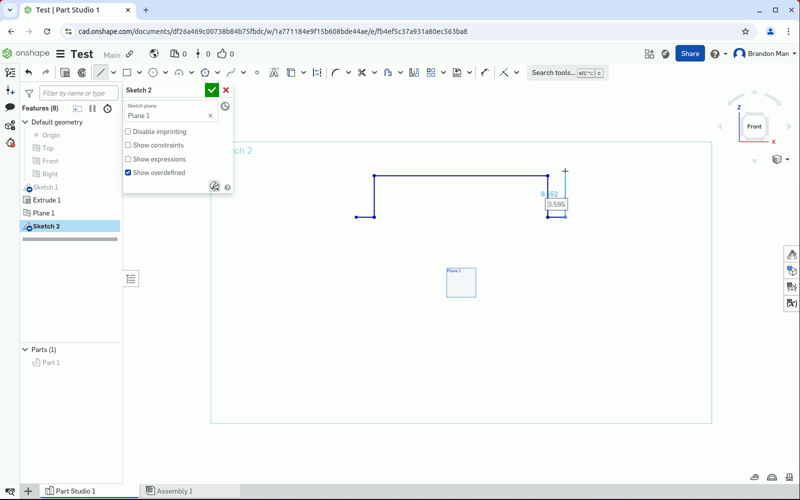
click(565, 170)
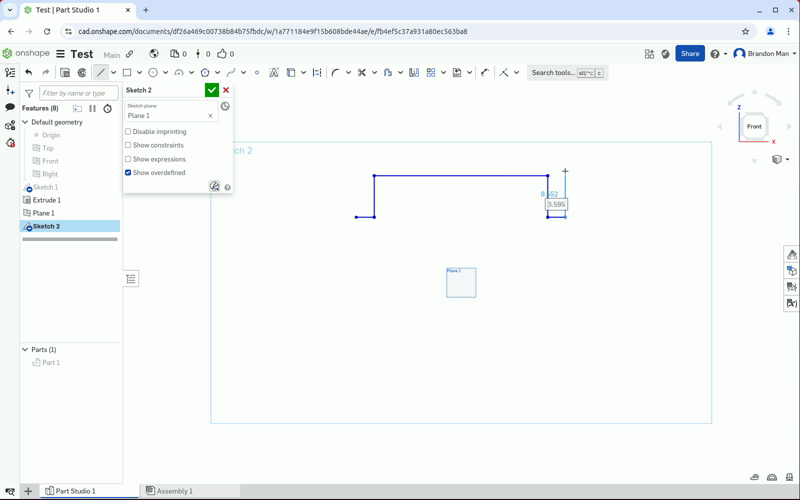
key_up(shift)
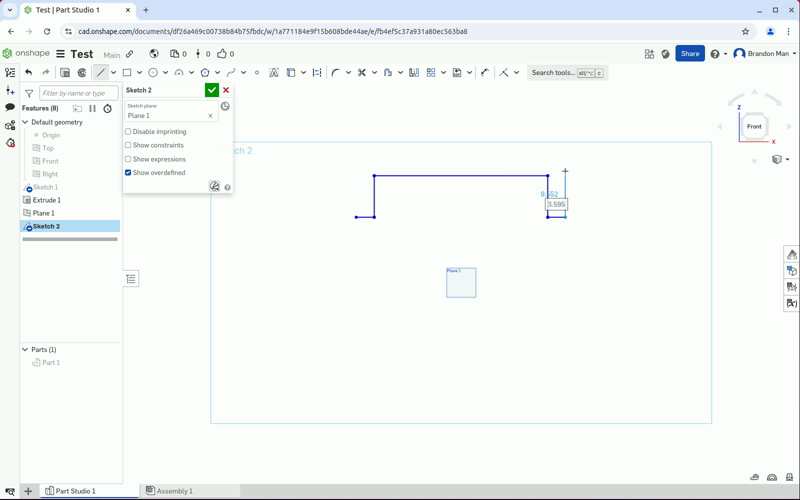
key_down(shift)
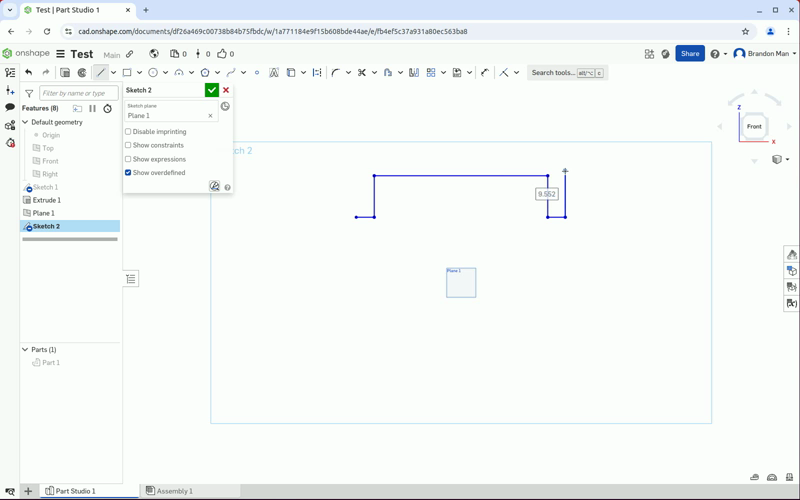
mouse_move(356, 170)
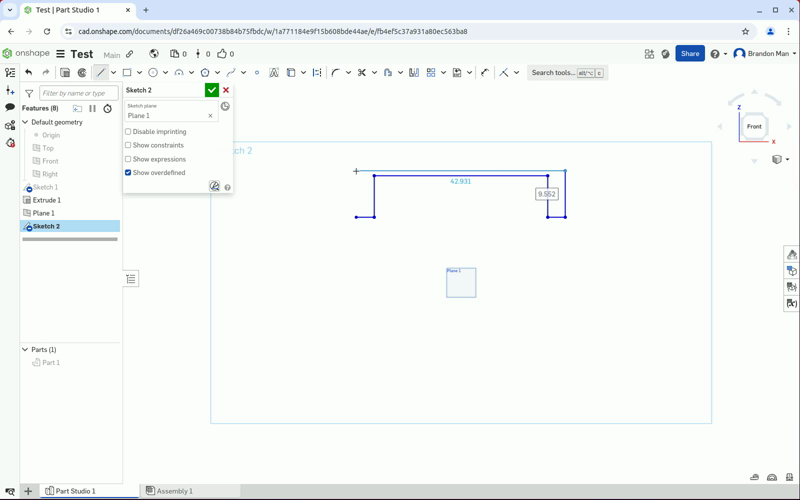
click(356, 170)
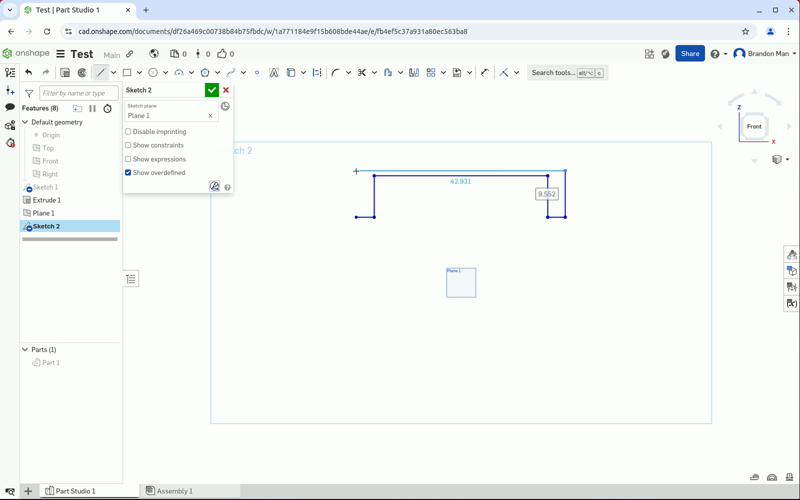
key_up(shift)
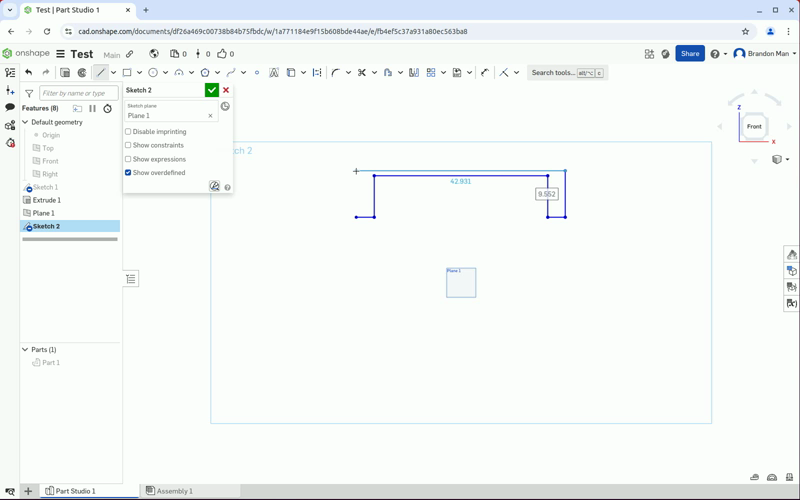
mouse_move(386, 170)
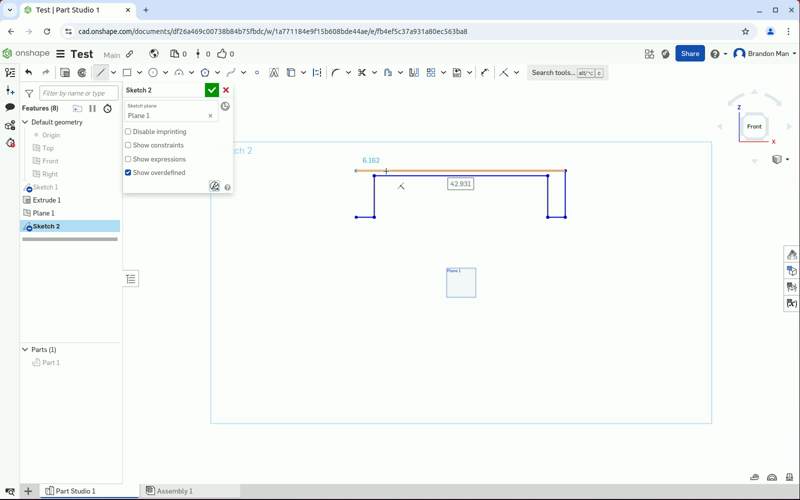
key_down(shift)
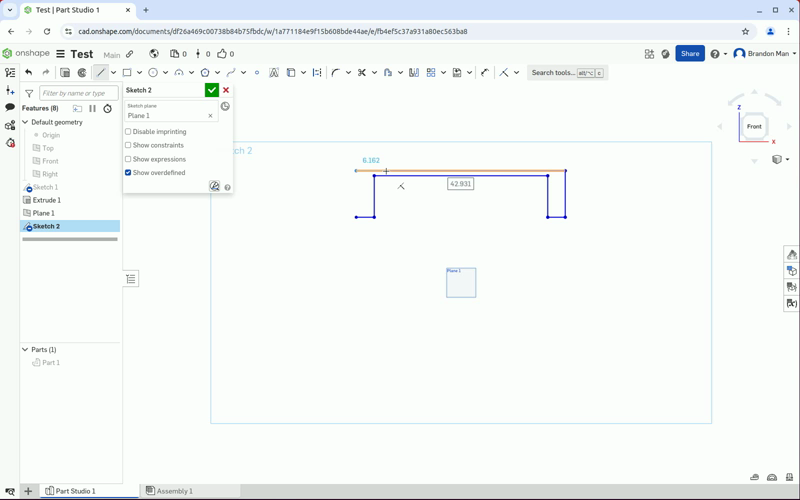
mouse_move(356, 217)
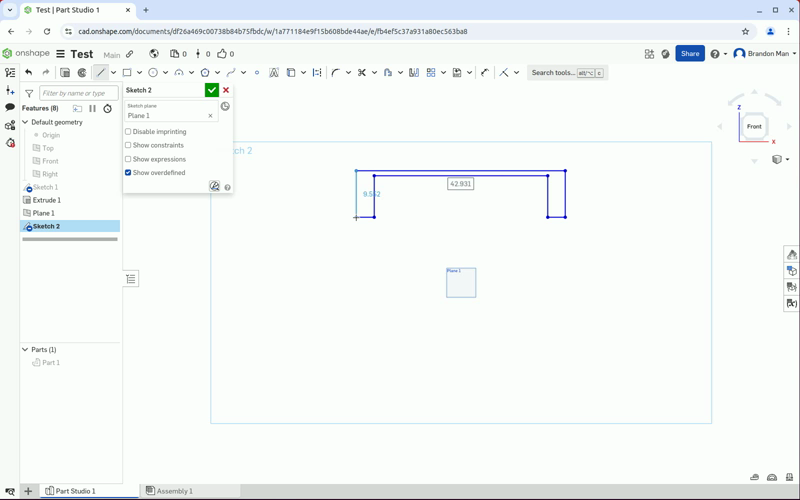
key_up(shift)
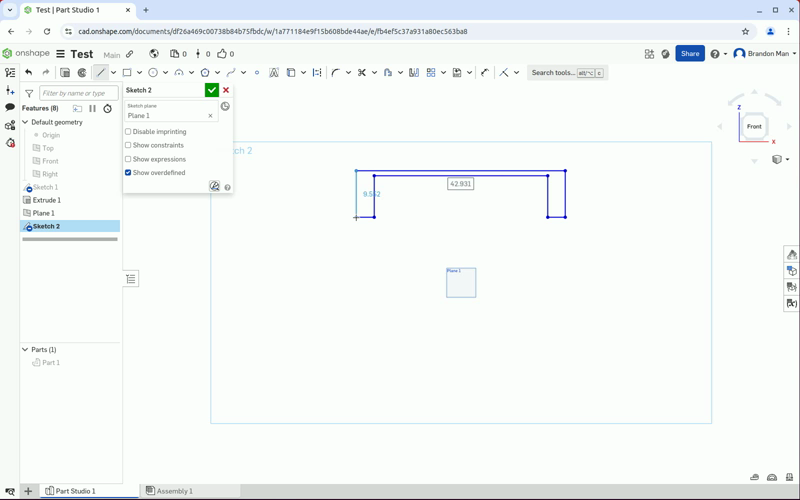
click(356, 217)
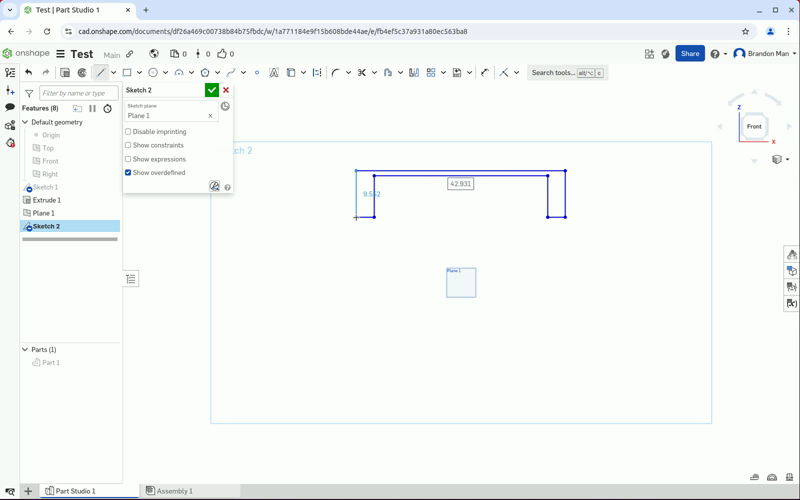
key(esc)
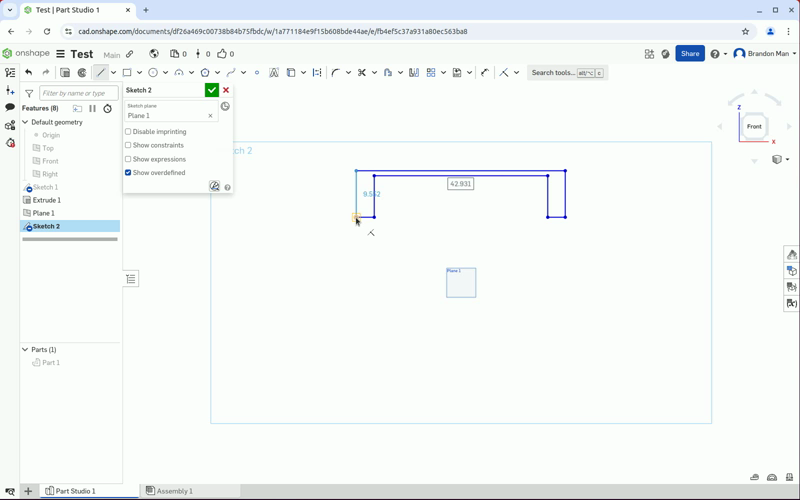
mouse_move(481, 173)
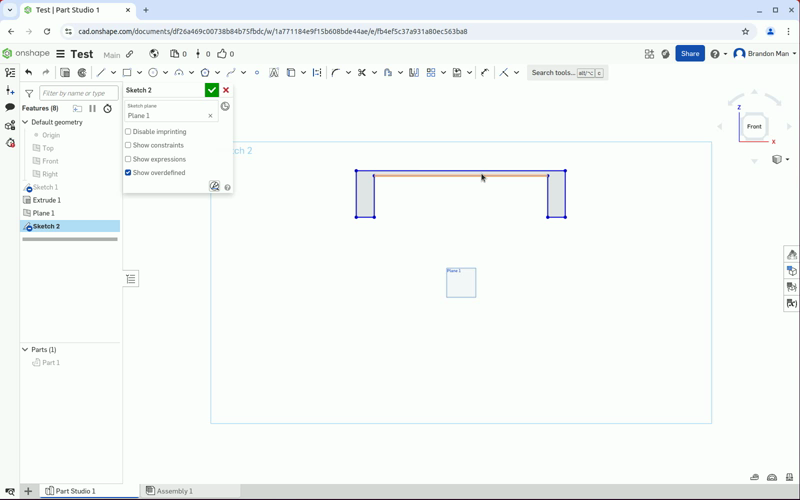
click(481, 173)
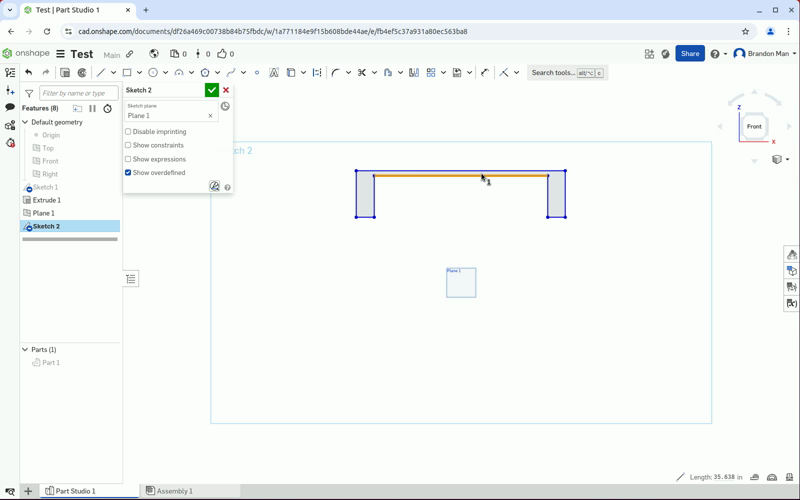
mouse_move(73, 352)
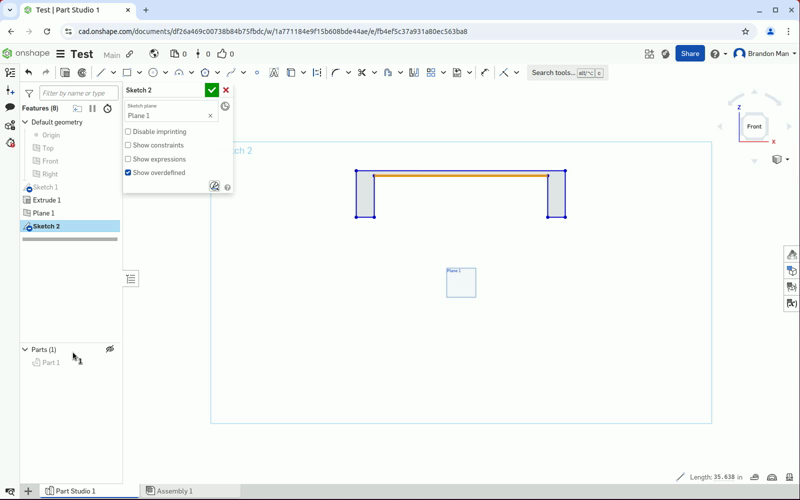
key(shift+y)
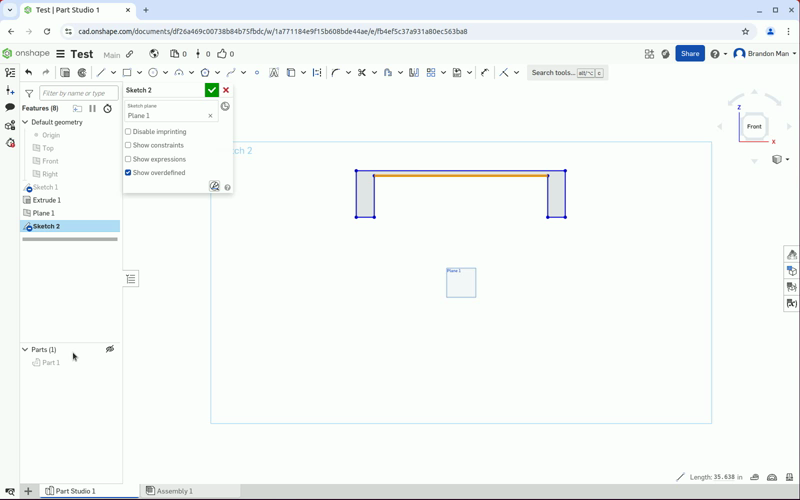
key(shift+e)
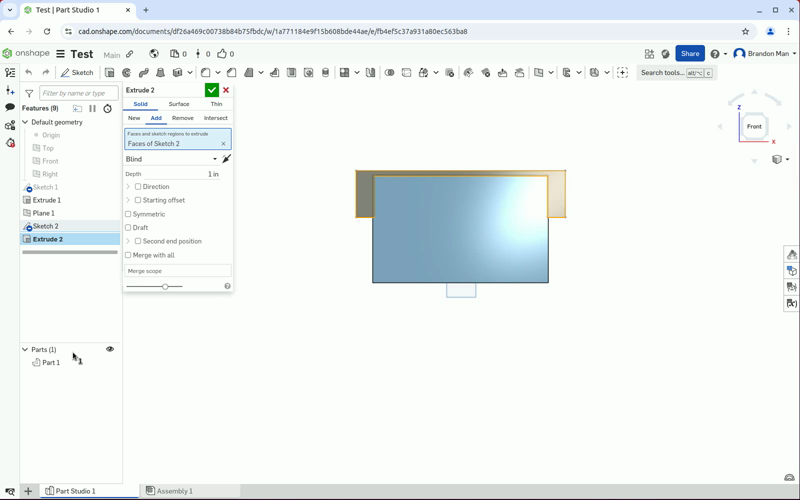
mouse_move(143, 106)
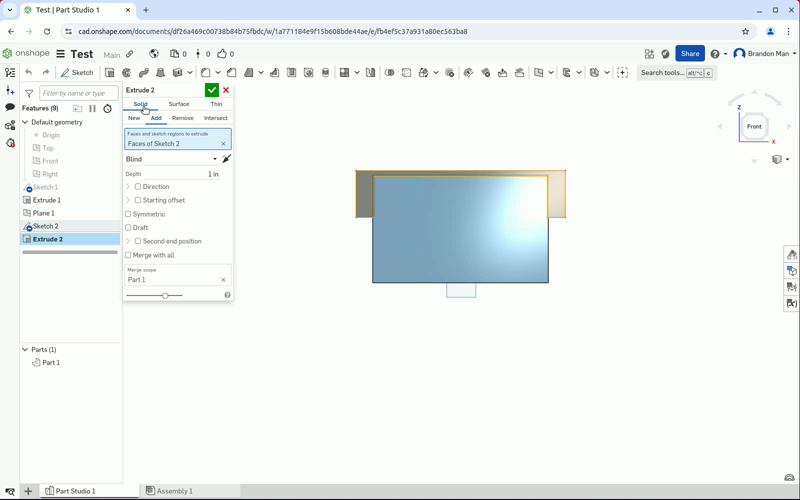
click(143, 106)
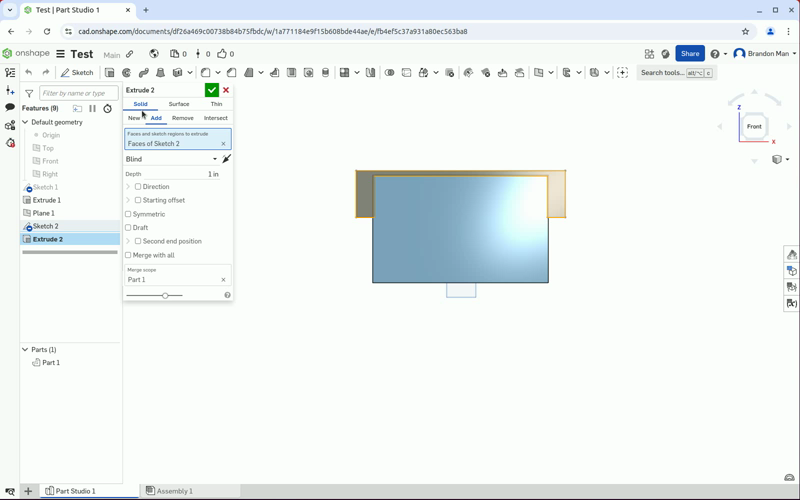
mouse_move(137, 120)
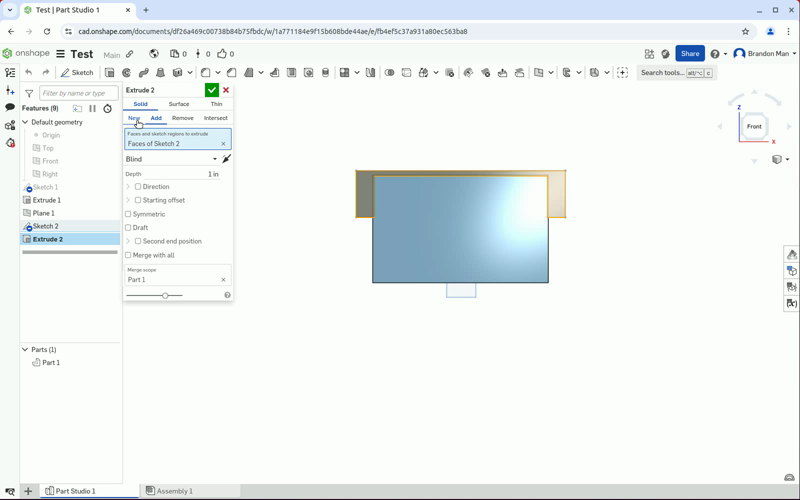
click(137, 120)
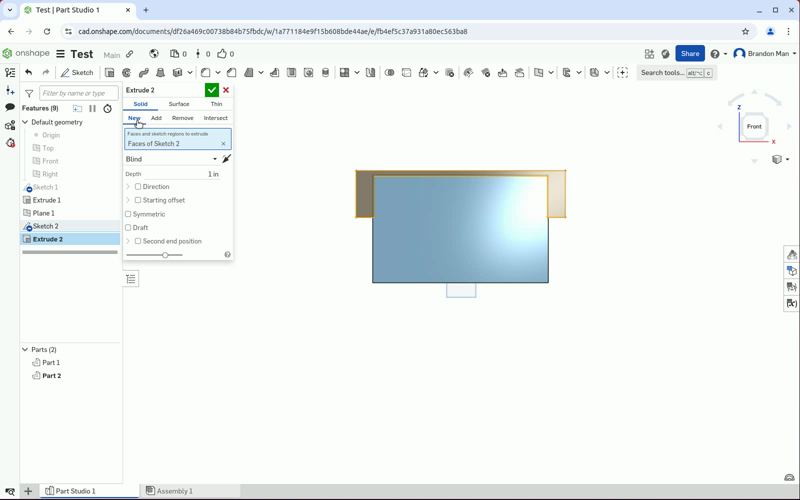
key(tab, 4)
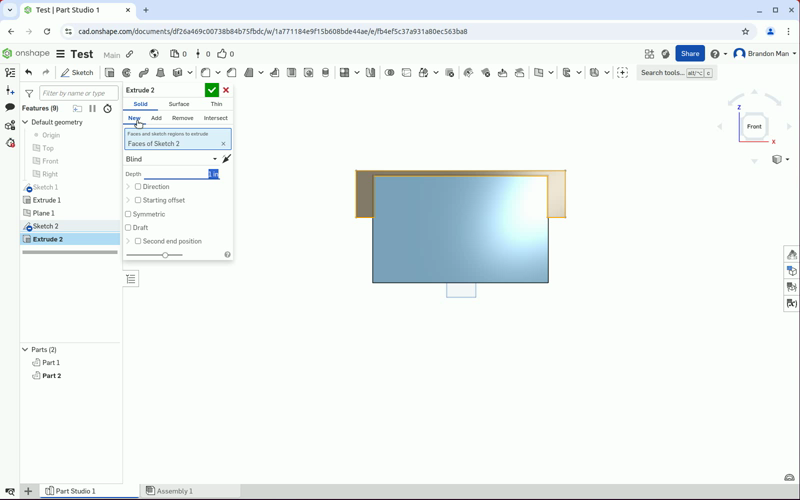
text(1.685)
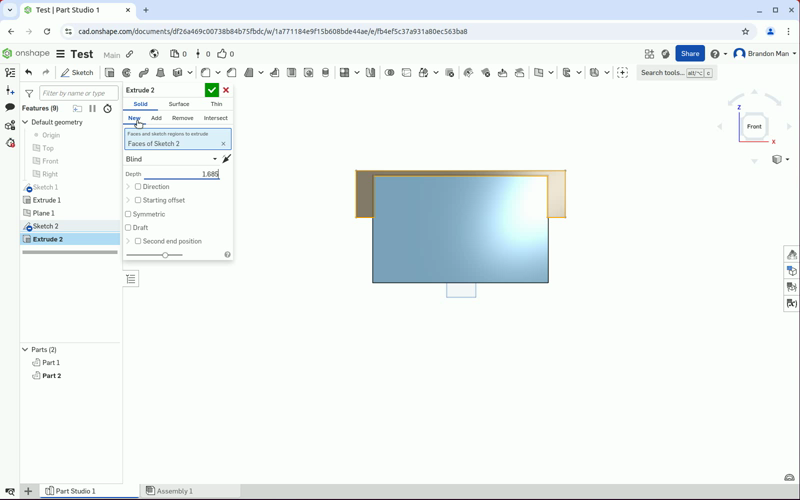
key(enter)
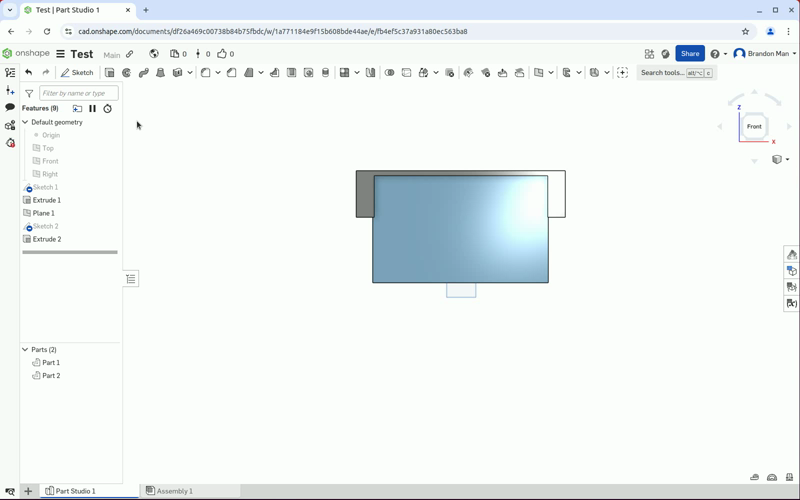
key(shift+h)
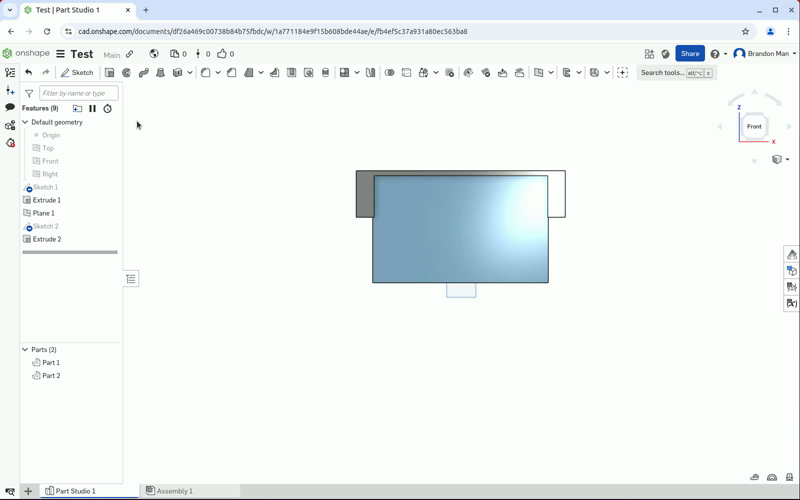
key(shift+h)
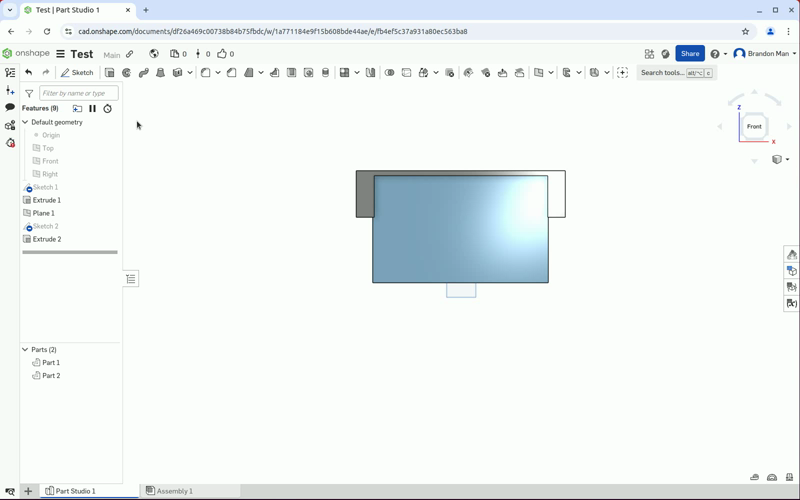
mouse_move(73, 189)
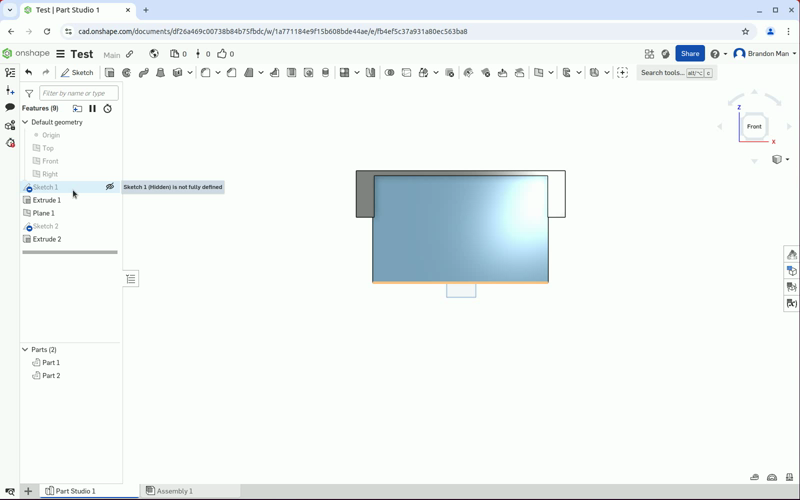
click(73, 189)
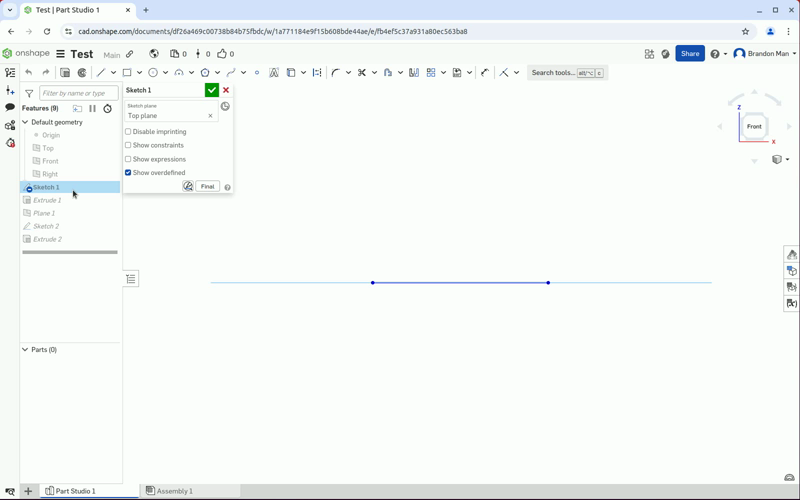
mouse_move(229, 92)
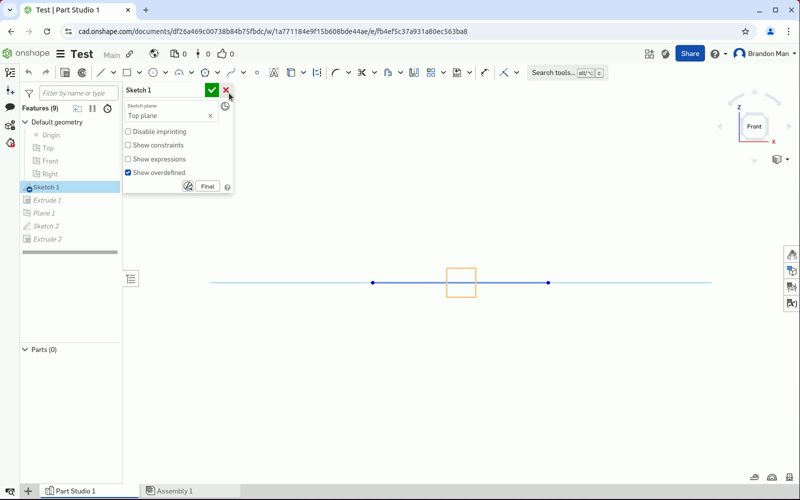
click(229, 92)
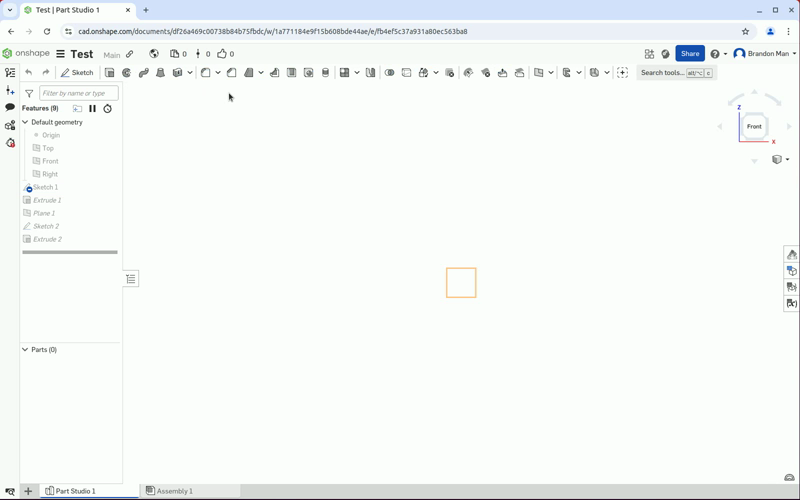
key(shift+s)
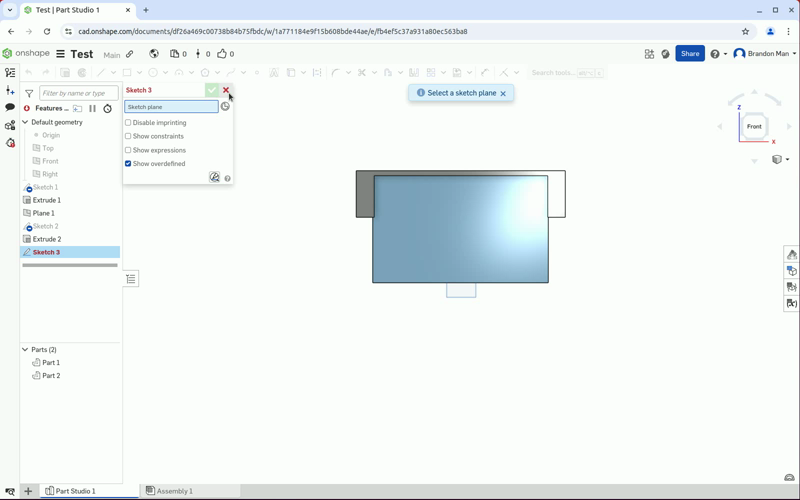
mouse_move(73, 215)
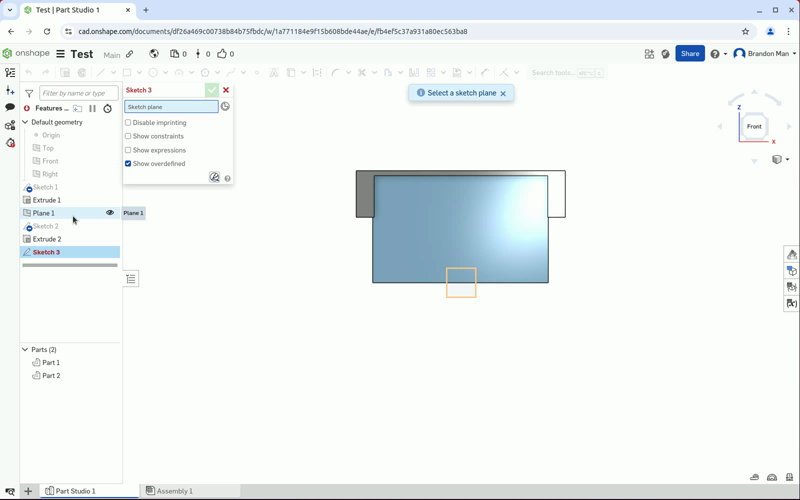
click(73, 215)
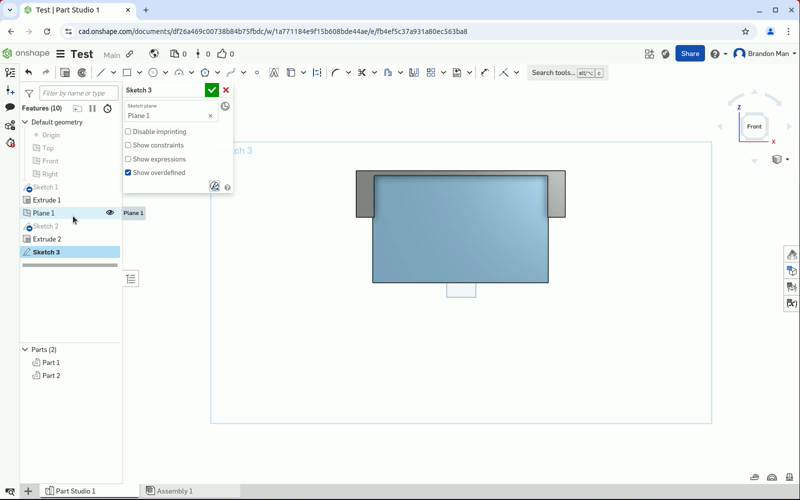
mouse_move(73, 352)
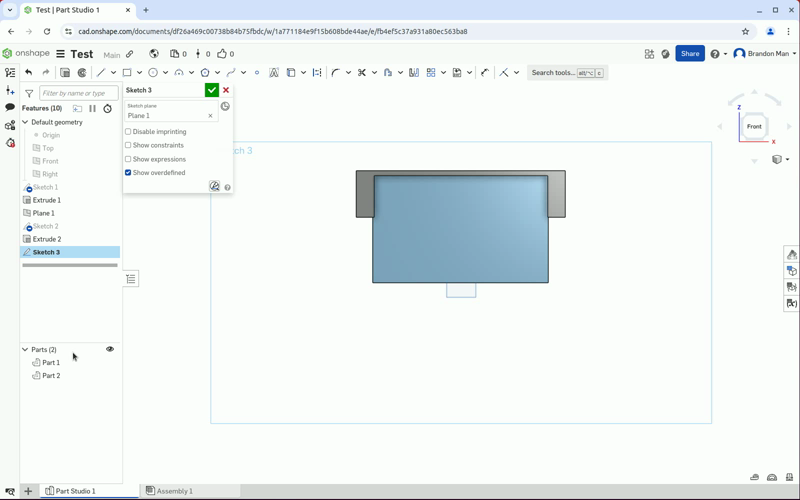
key(y)
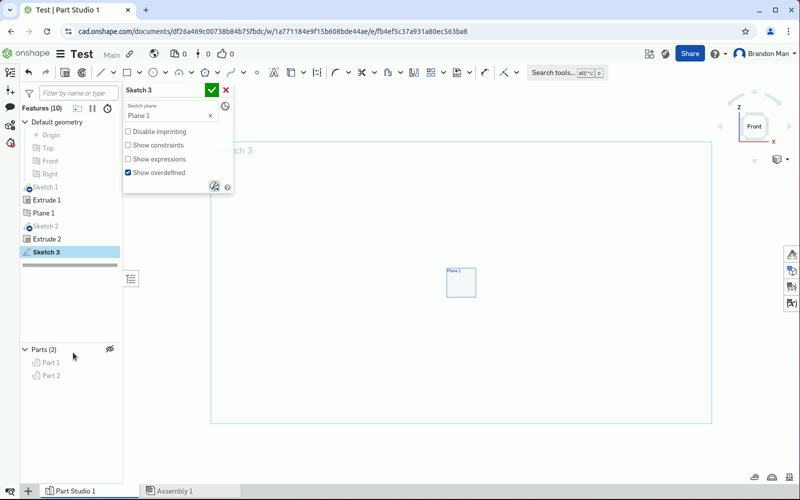
key(l)
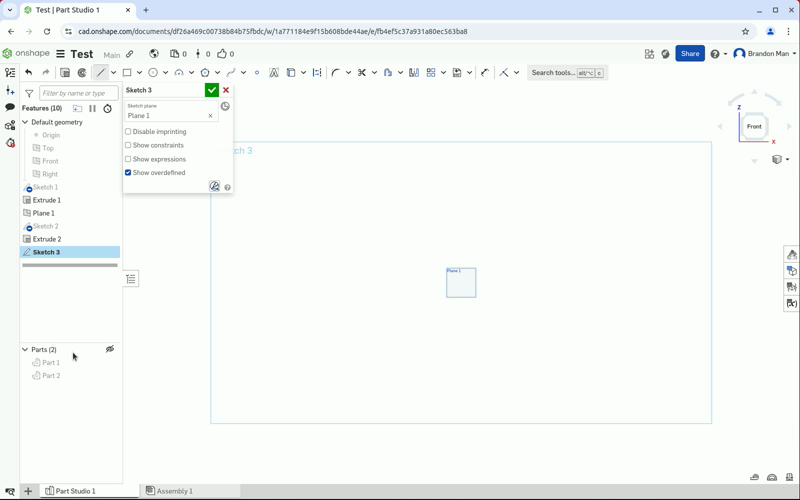
key_down(shift)
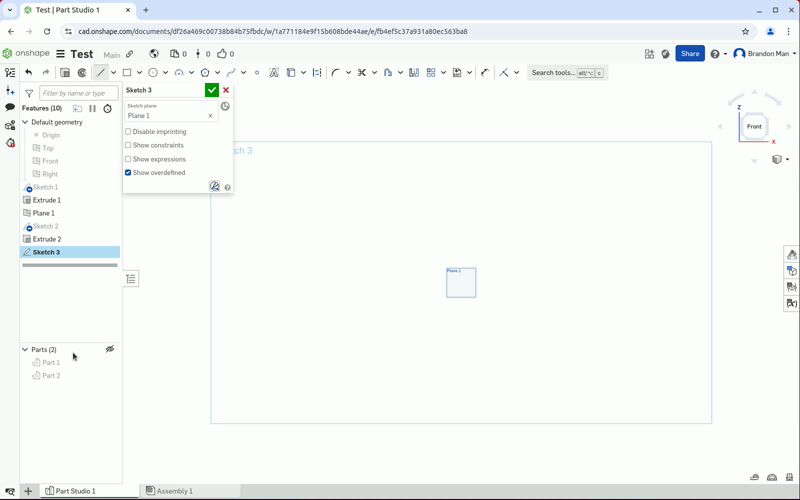
mouse_move(356, 291)
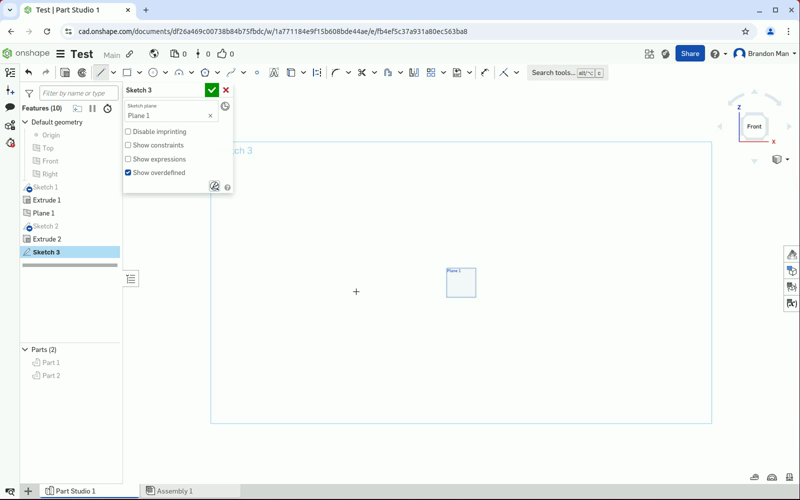
click(356, 291)
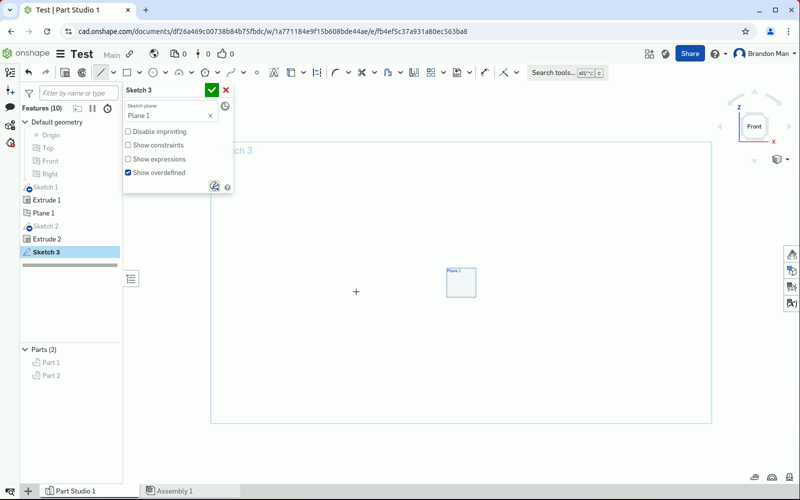
key_up(shift)
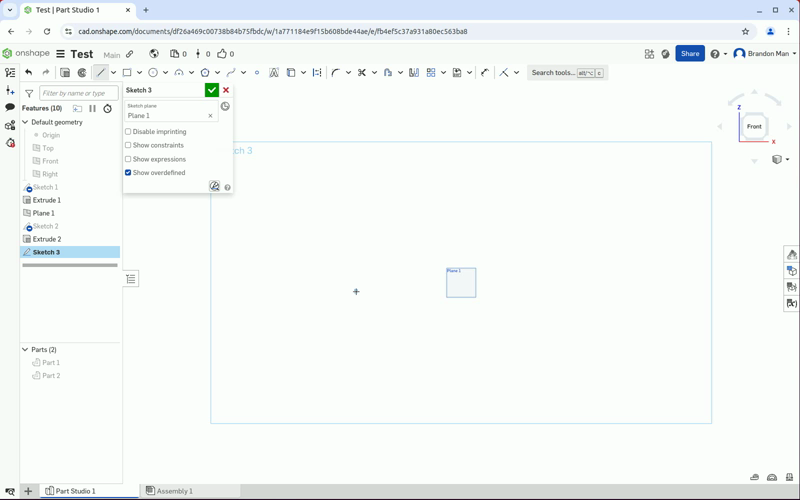
key_down(shift)
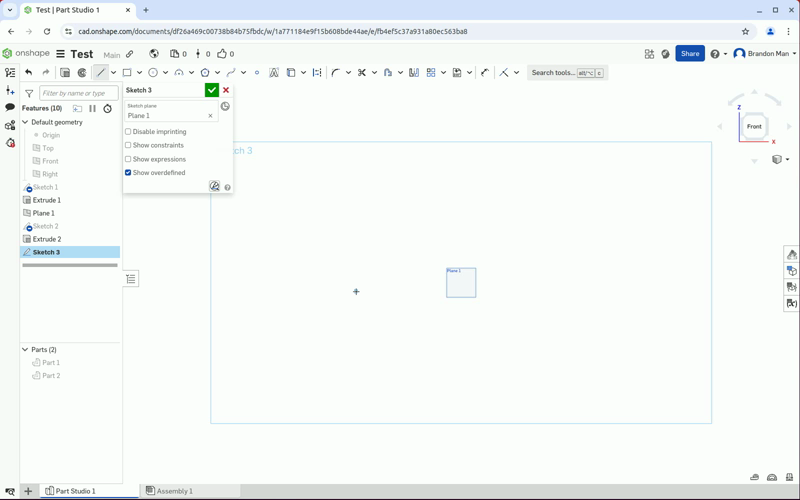
mouse_move(565, 291)
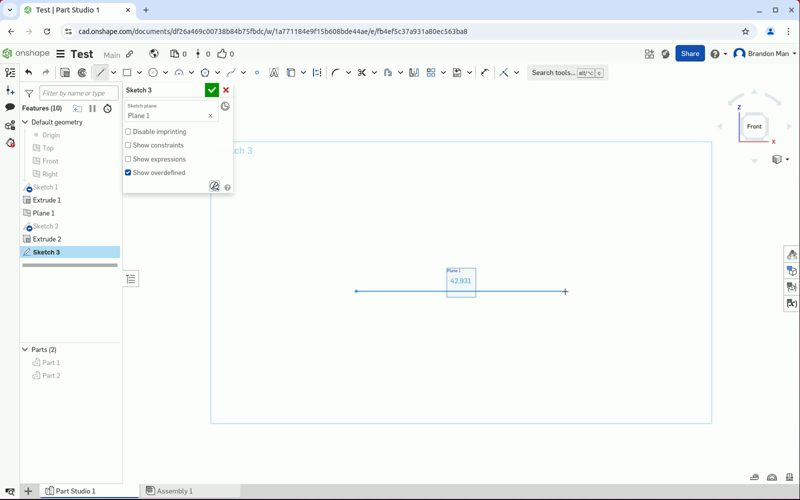
click(565, 291)
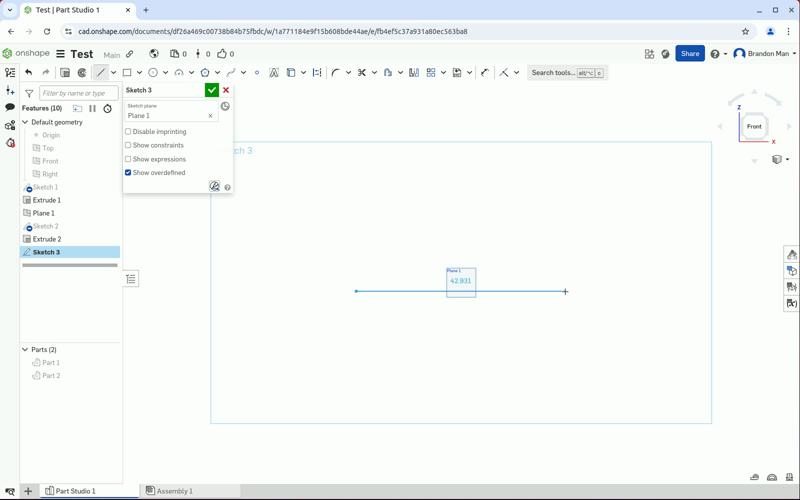
key_up(shift)
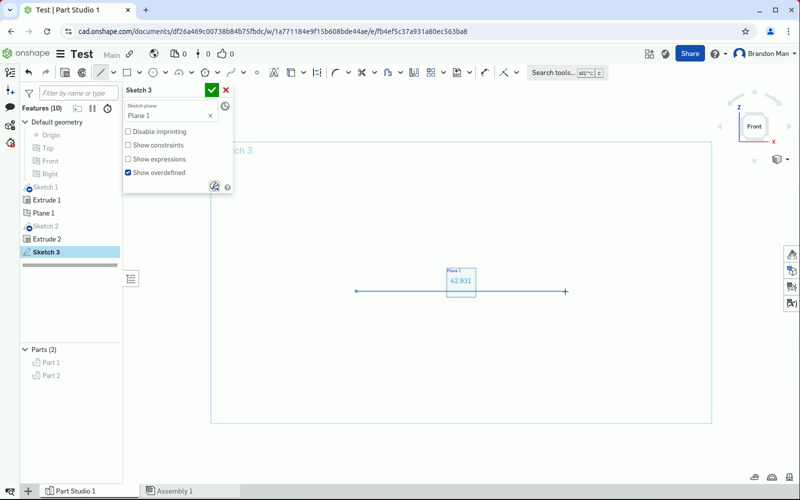
key_down(shift)
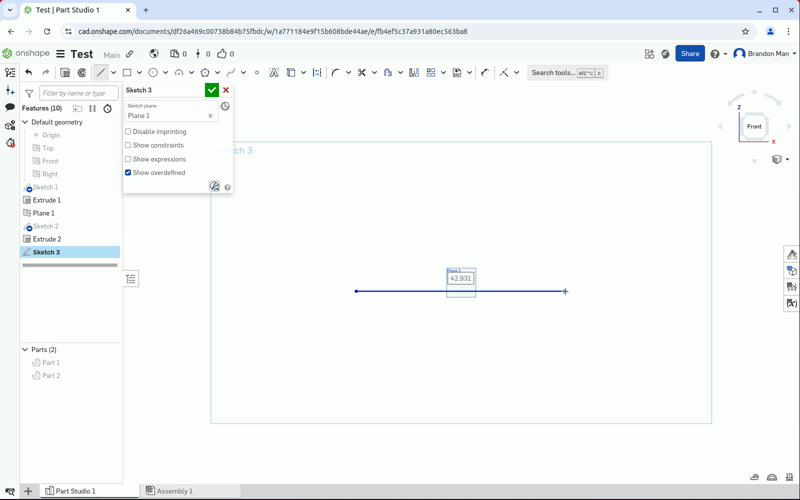
mouse_move(589, 291)
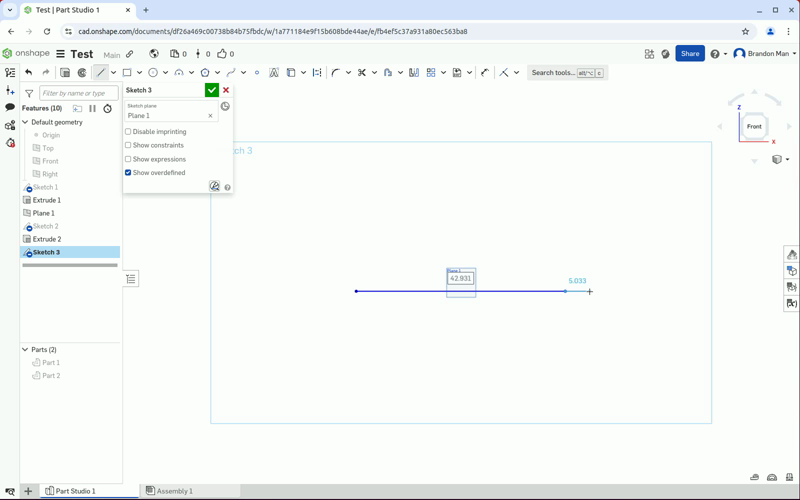
mouse_move(565, 245)
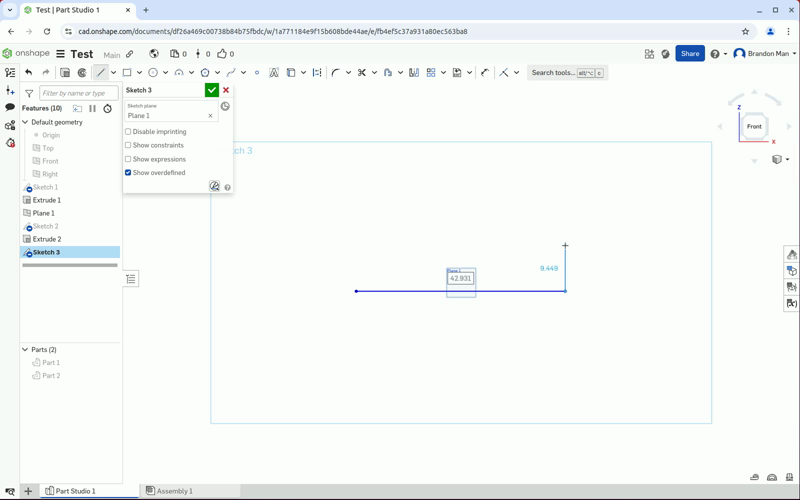
click(565, 245)
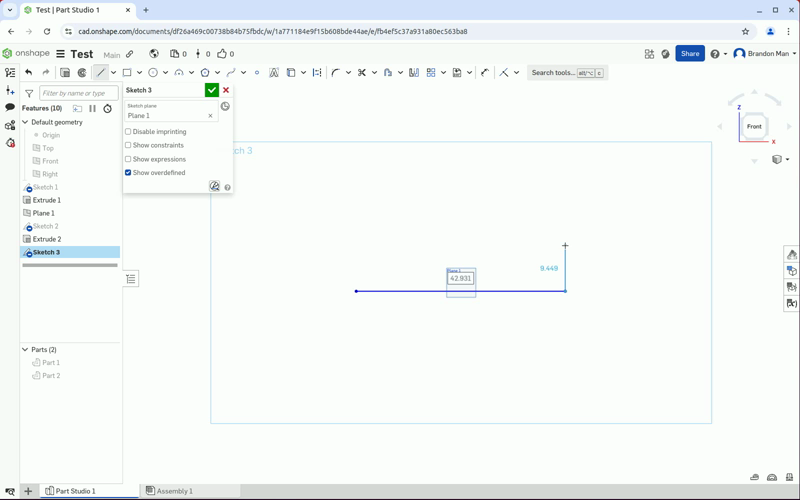
key_up(shift)
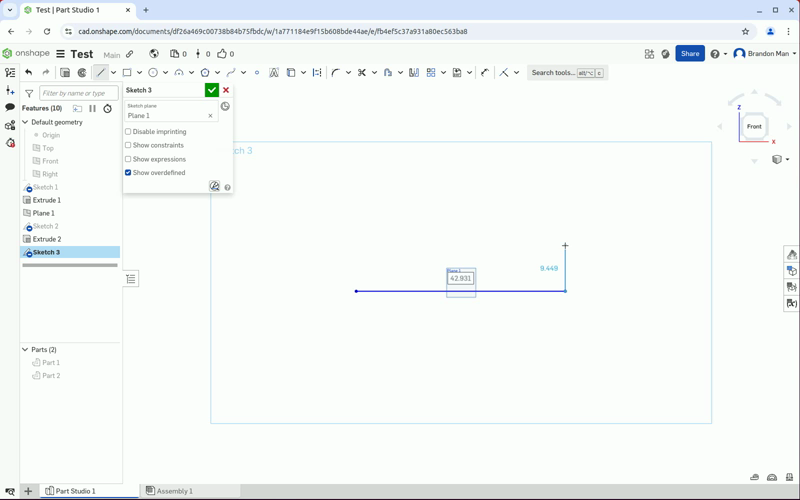
key_down(shift)
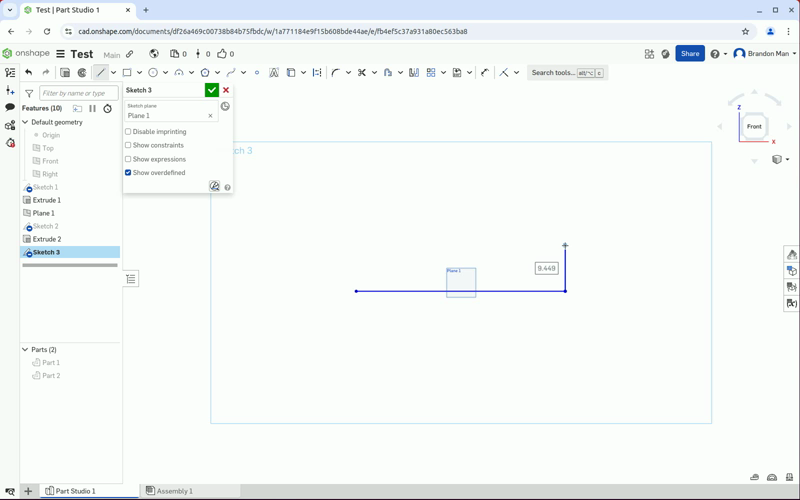
mouse_move(589, 245)
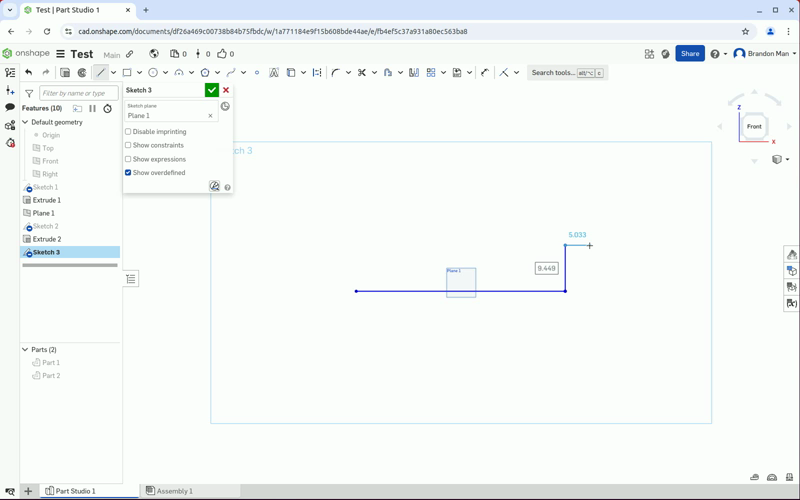
mouse_move(547, 245)
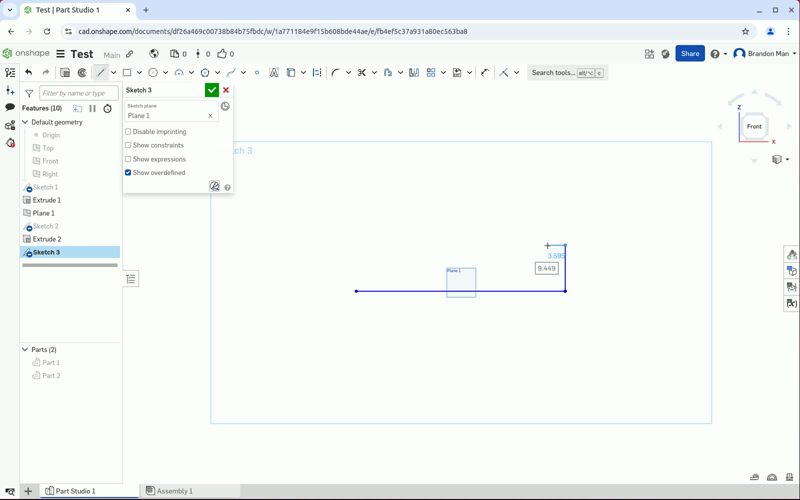
click(547, 245)
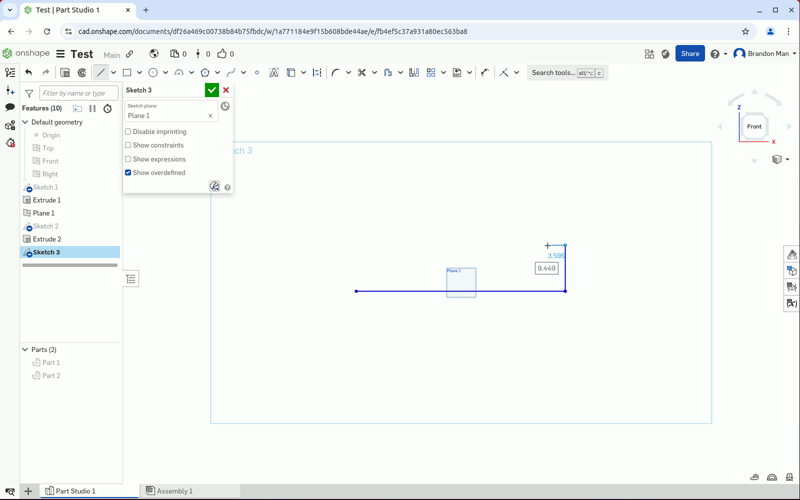
key_up(shift)
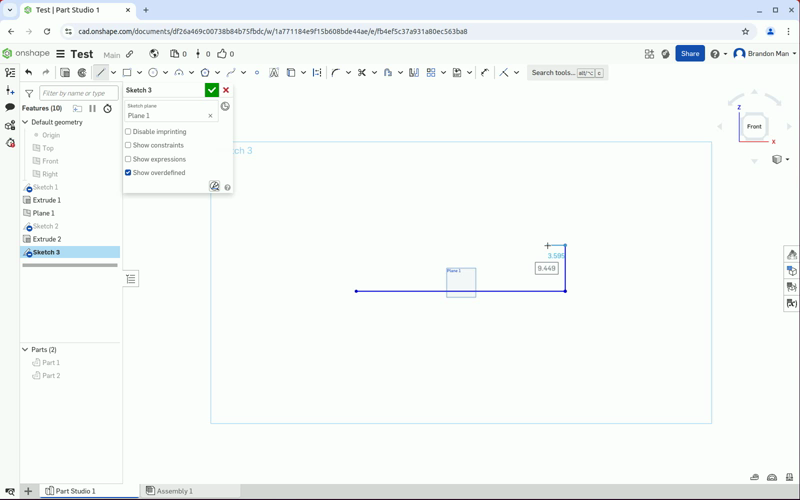
key_down(shift)
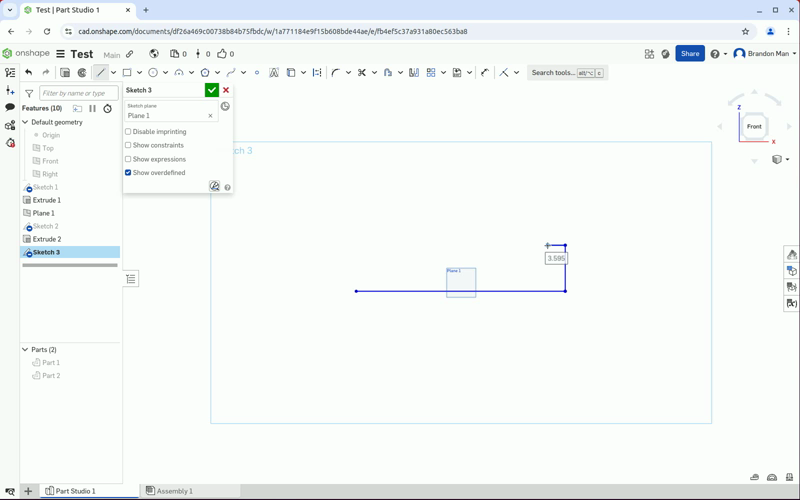
mouse_move(577, 245)
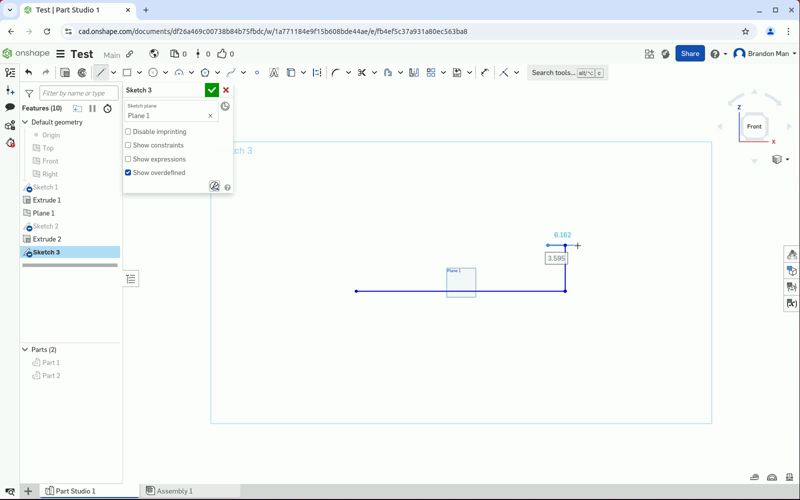
mouse_move(547, 282)
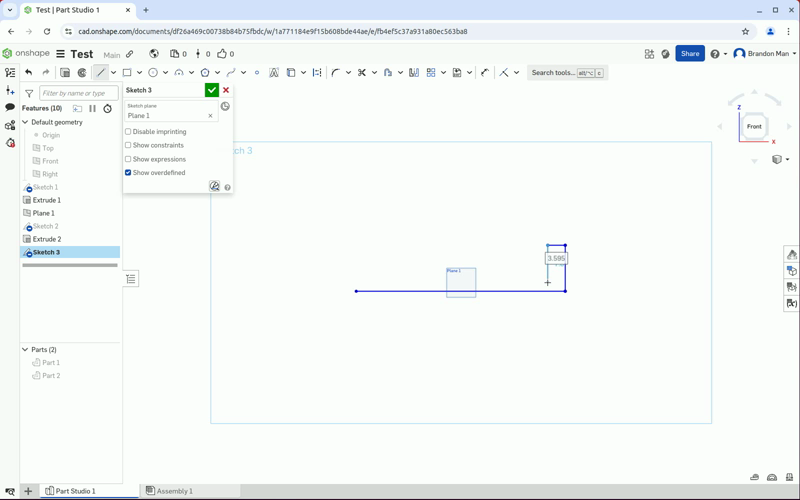
click(547, 282)
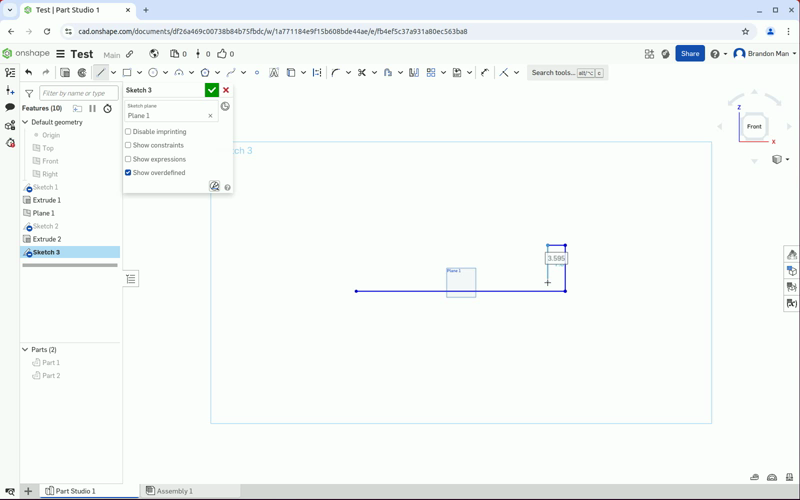
key_up(shift)
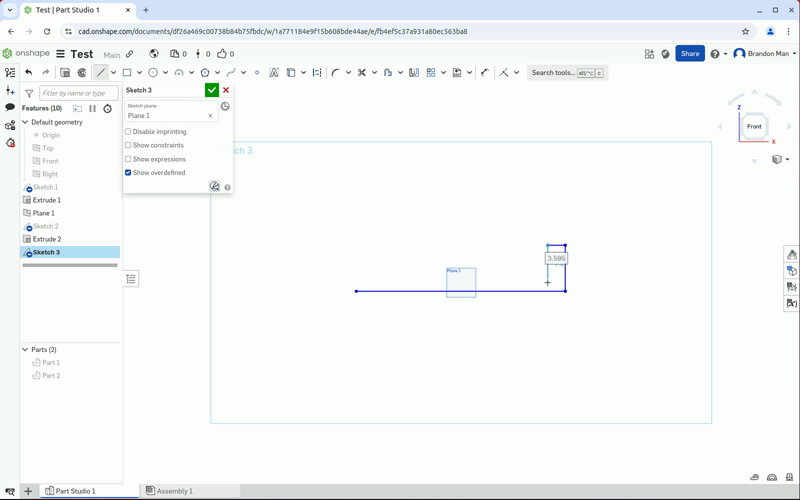
key_down(shift)
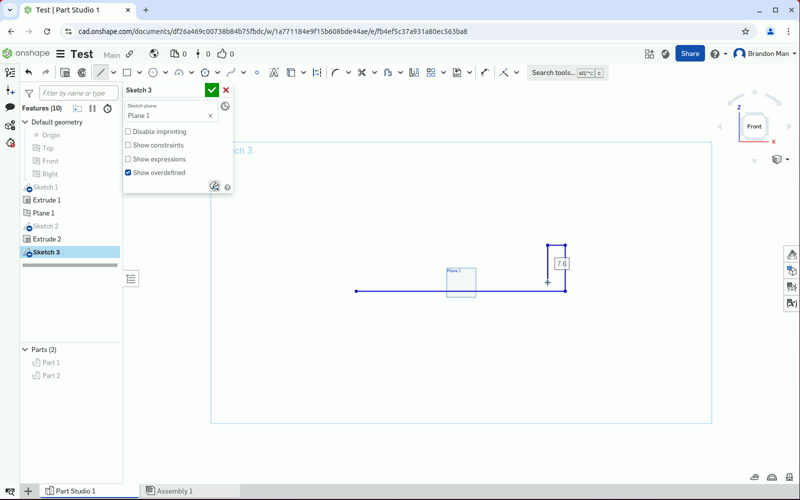
mouse_move(374, 282)
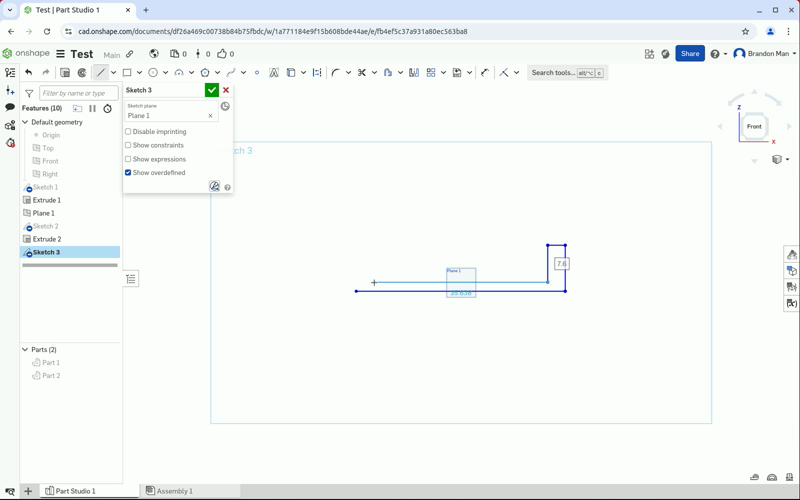
click(374, 282)
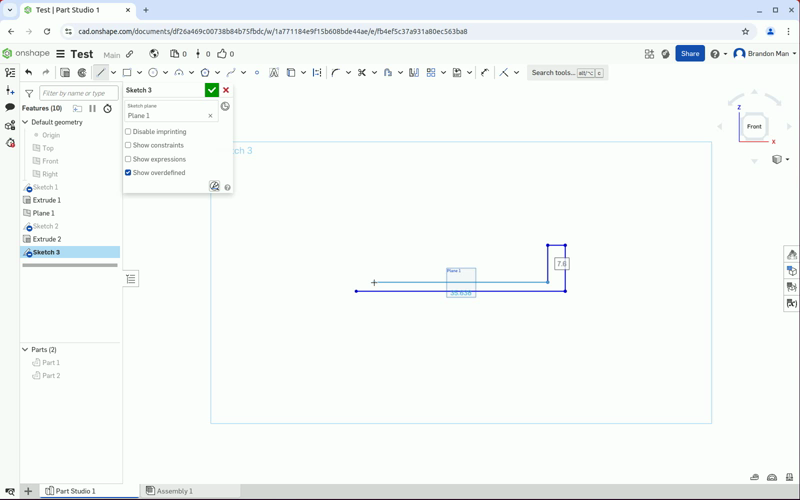
key_up(shift)
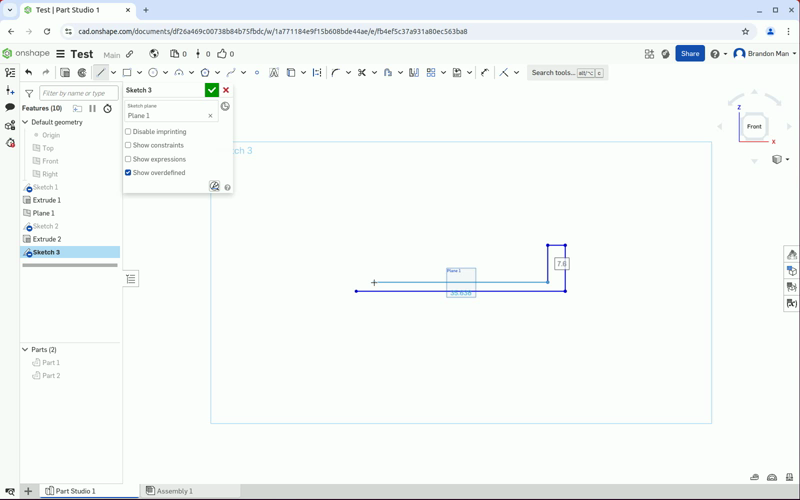
key_down(shift)
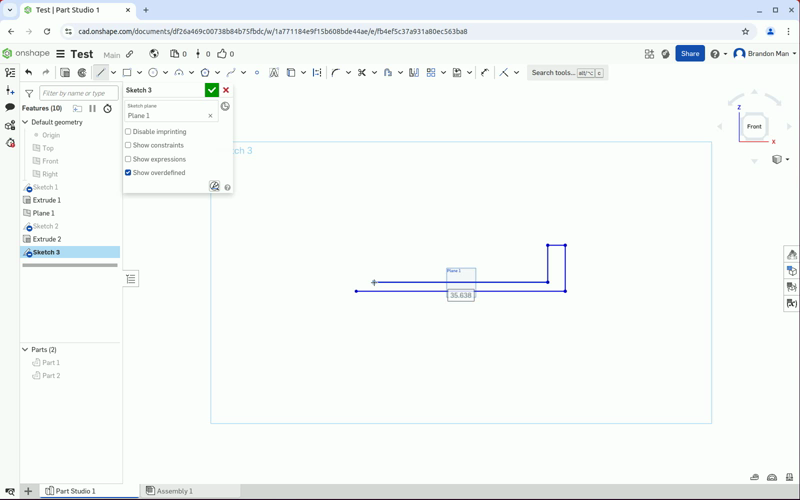
mouse_move(404, 282)
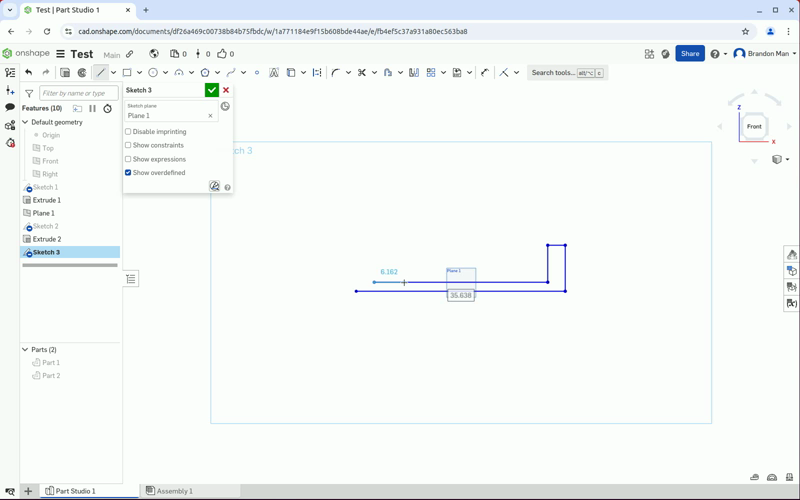
mouse_move(374, 245)
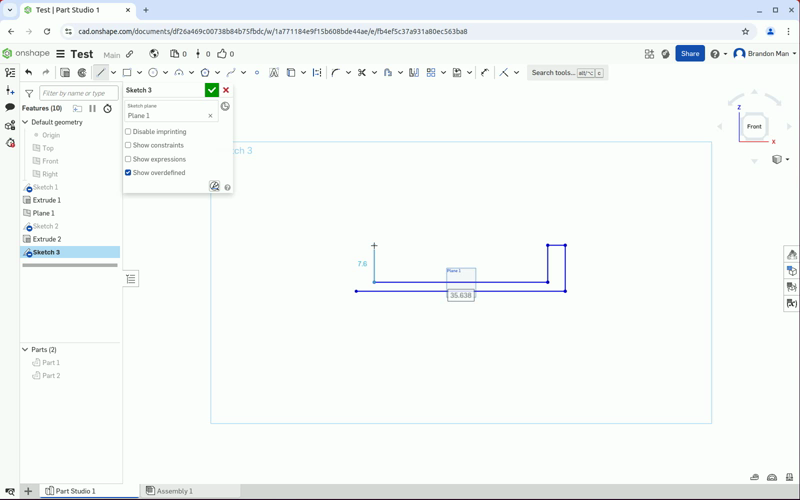
click(374, 245)
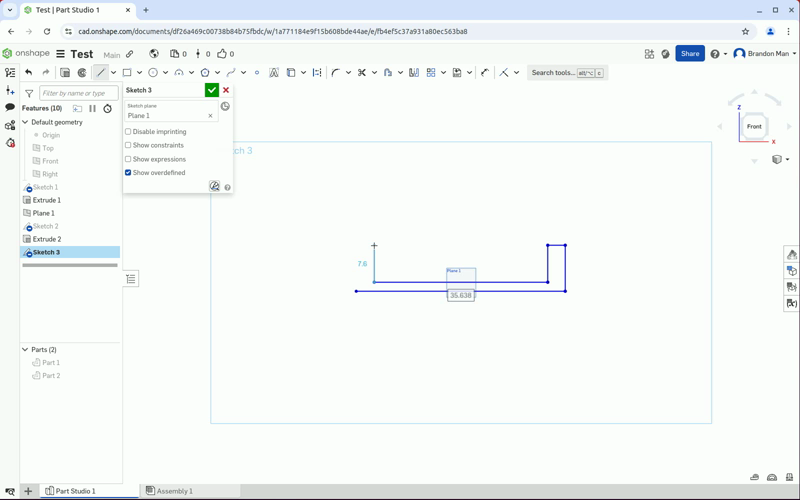
key_up(shift)
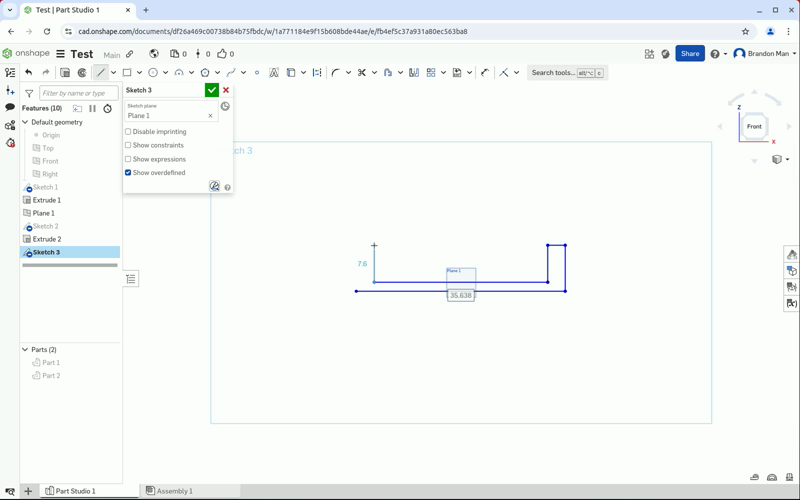
key_down(shift)
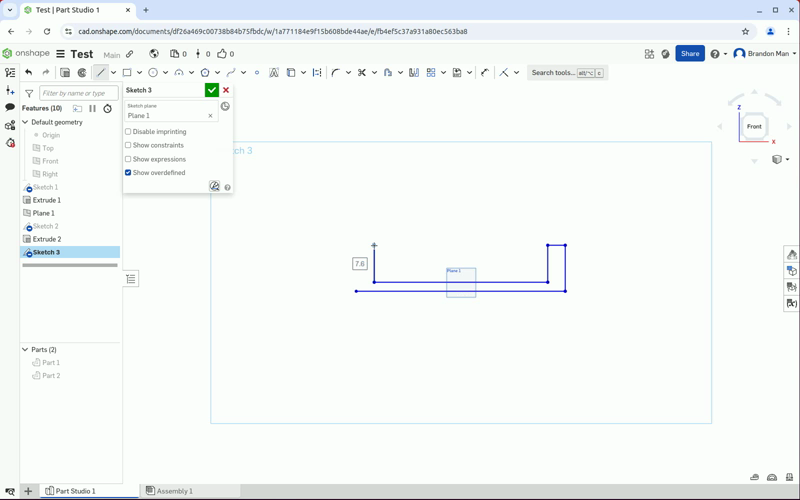
mouse_move(404, 245)
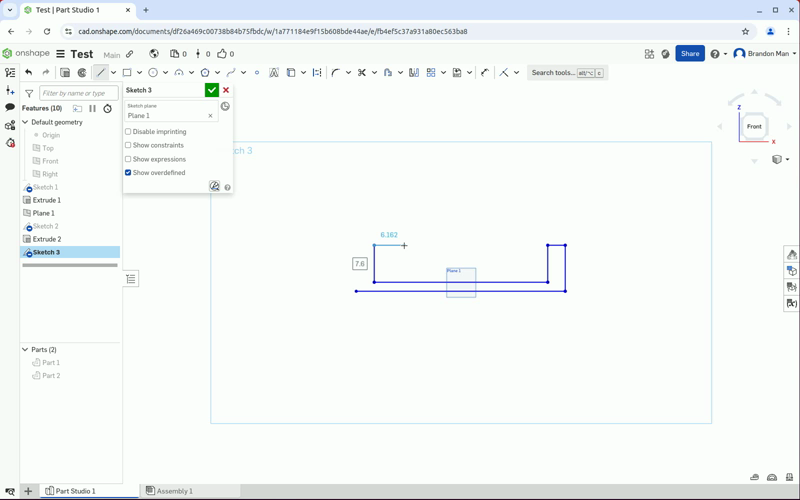
mouse_move(356, 245)
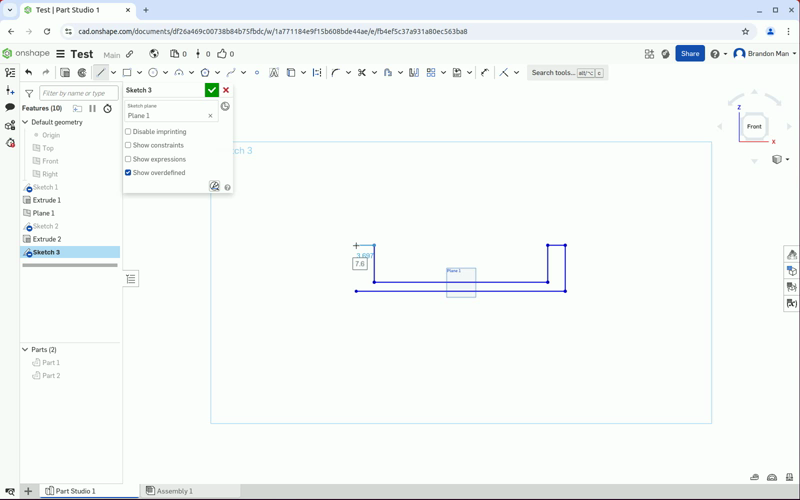
click(356, 245)
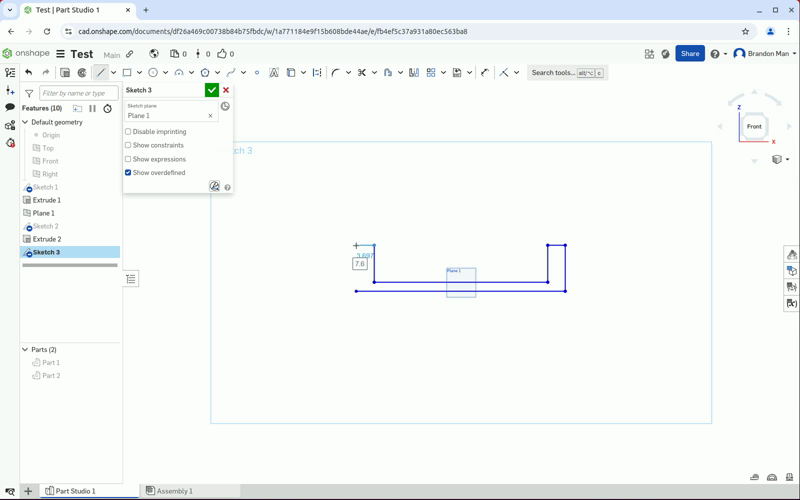
key_up(shift)
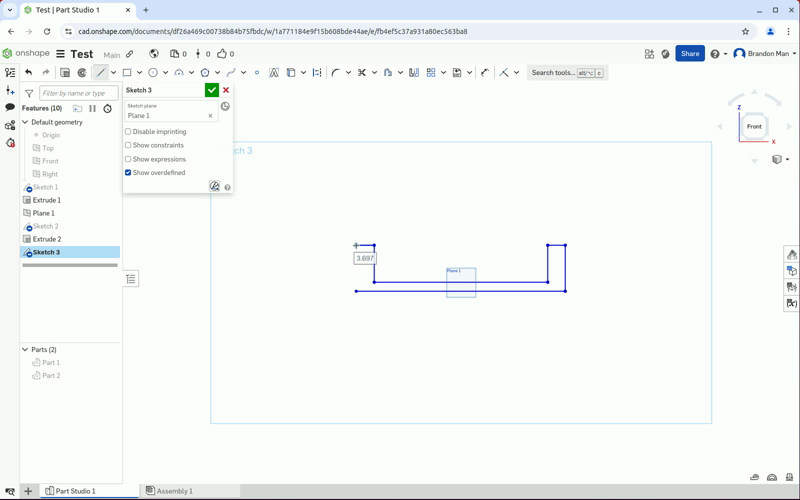
mouse_move(386, 245)
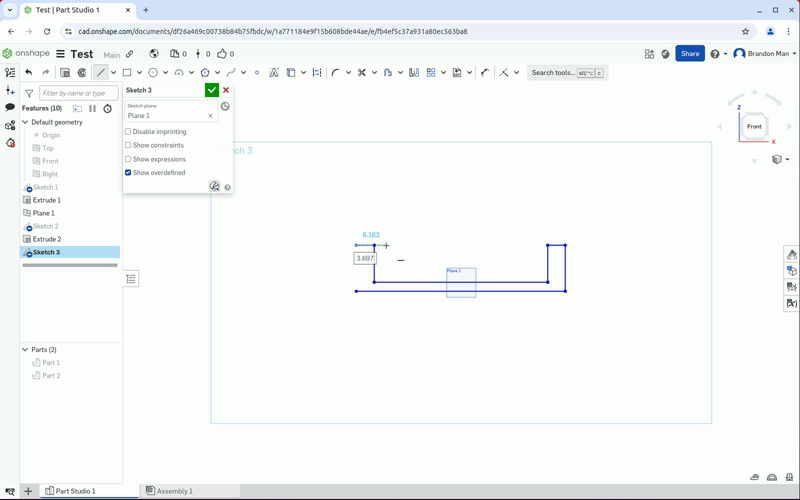
key_down(shift)
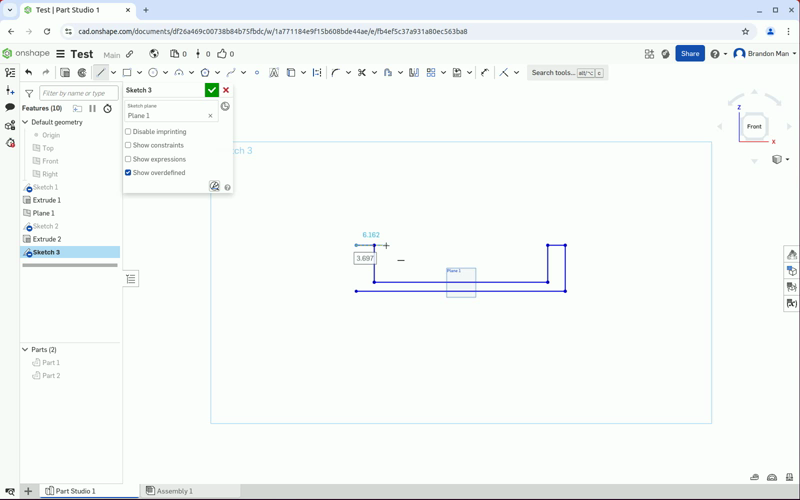
mouse_move(356, 291)
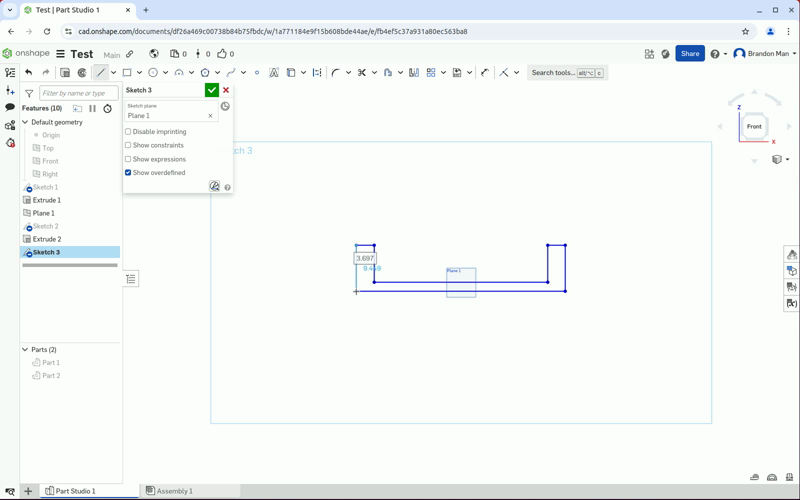
key_up(shift)
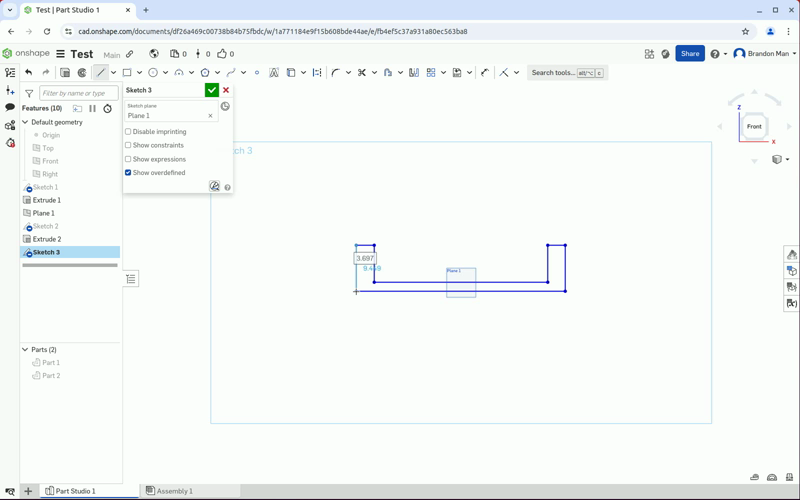
click(356, 291)
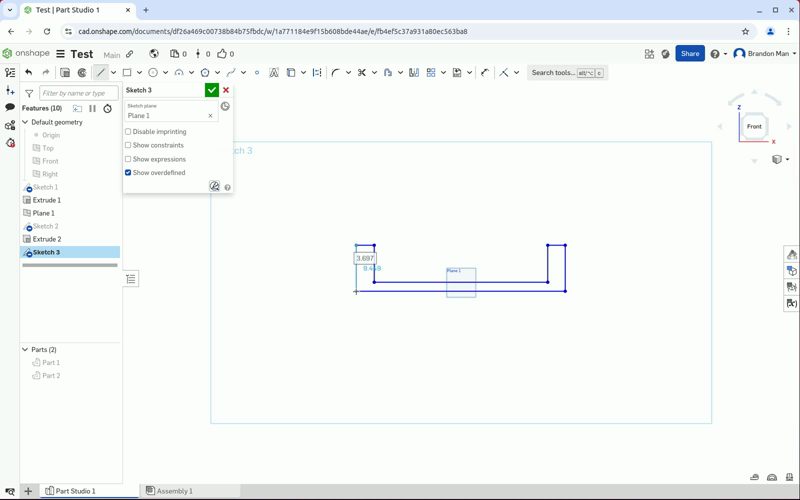
key(esc)
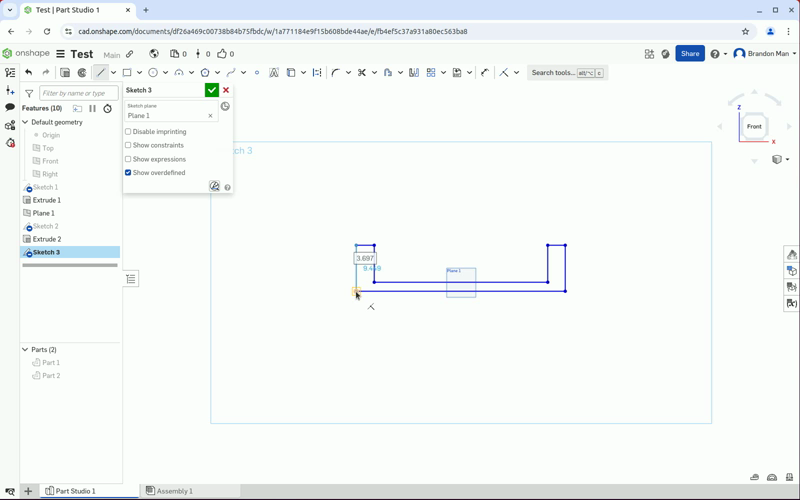
mouse_move(361, 276)
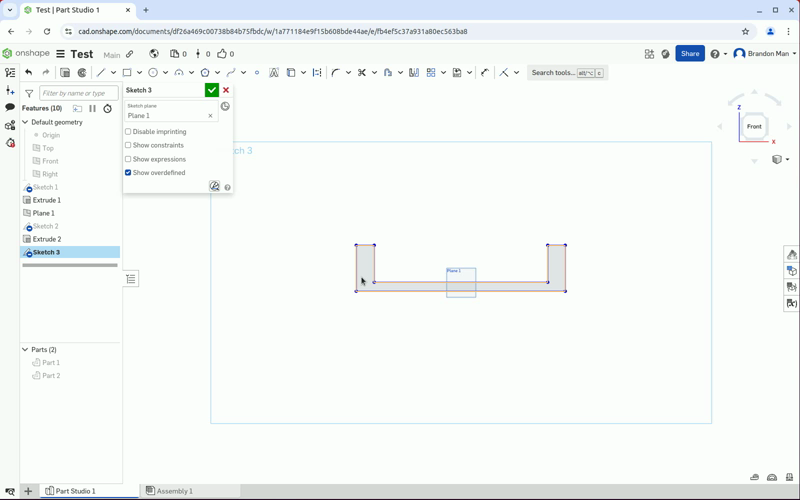
click(361, 276)
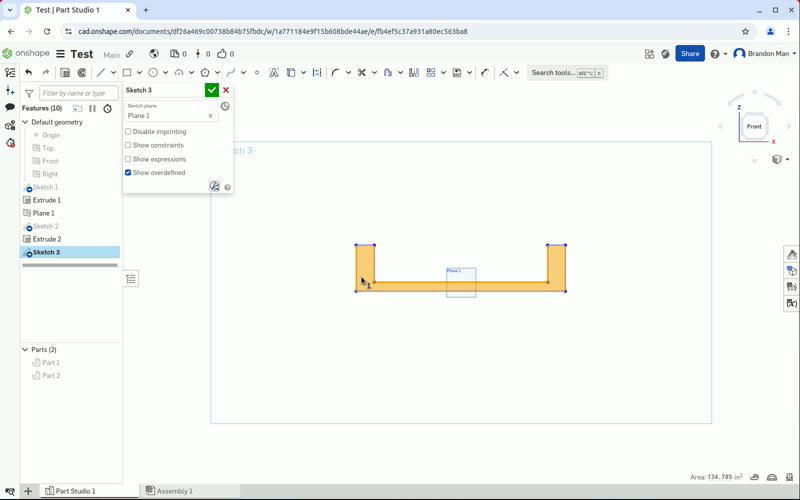
mouse_move(73, 352)
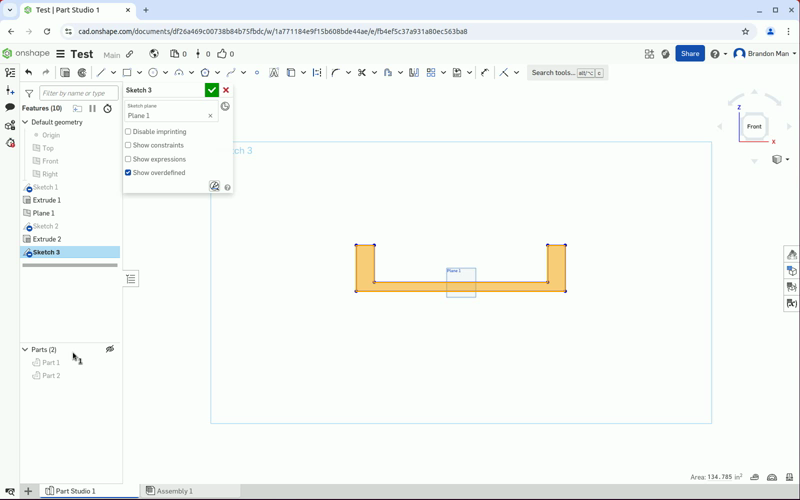
key(shift+y)
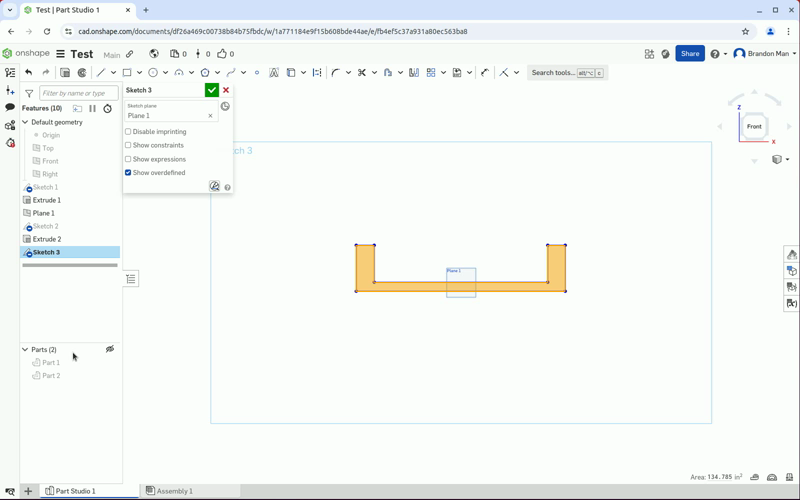
key(shift+e)
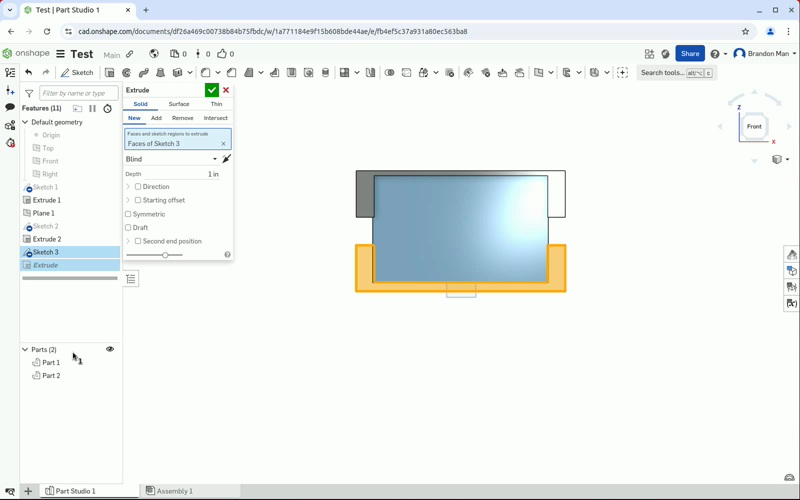
mouse_move(143, 106)
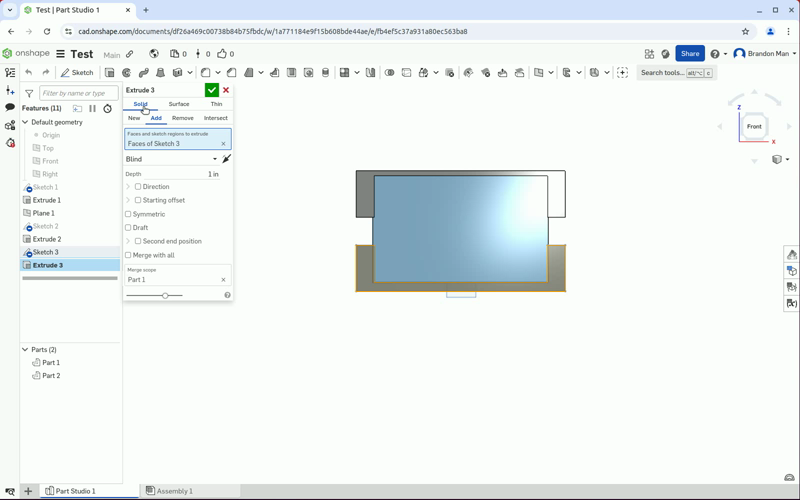
click(143, 106)
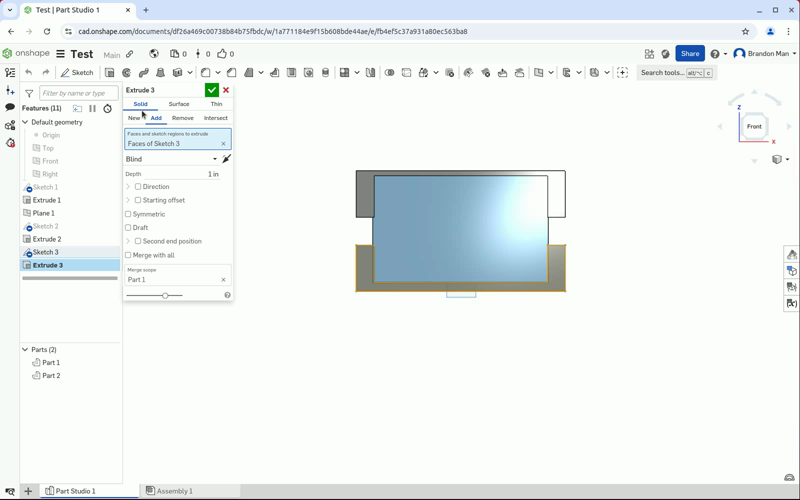
mouse_move(137, 120)
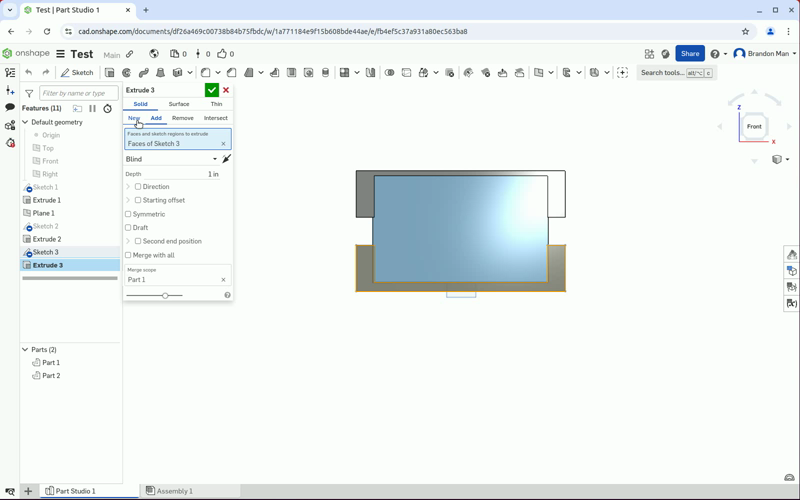
click(137, 120)
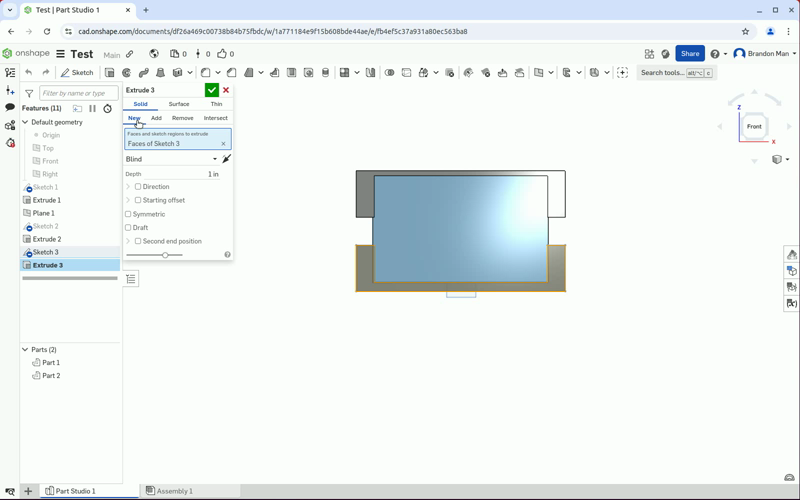
key(tab, 4)
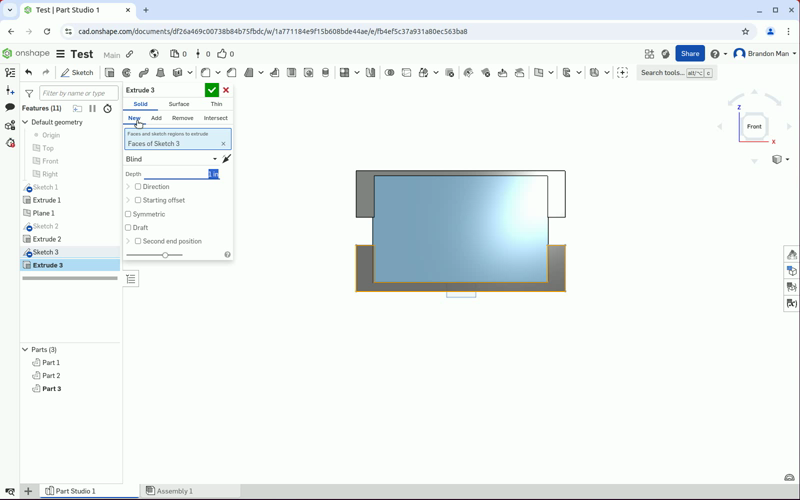
text(1.685)
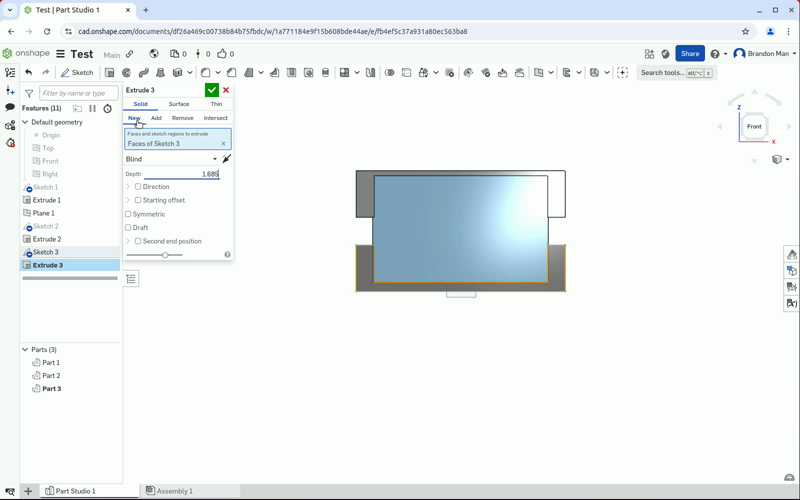
key(enter)
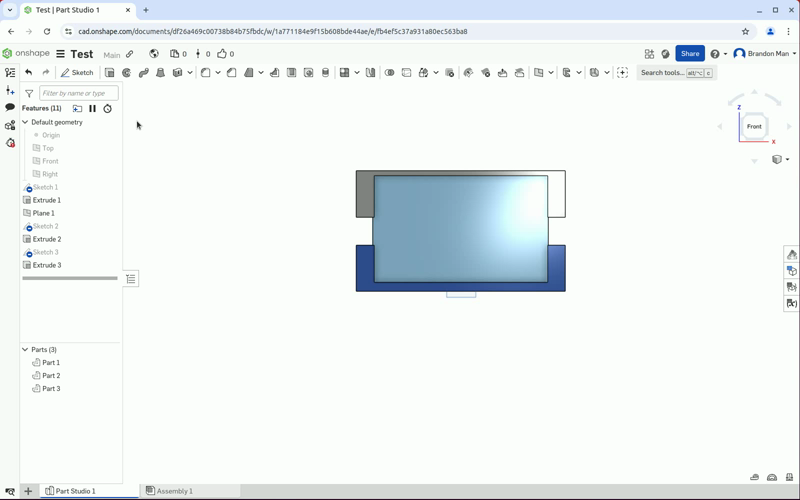
key(shift+h)
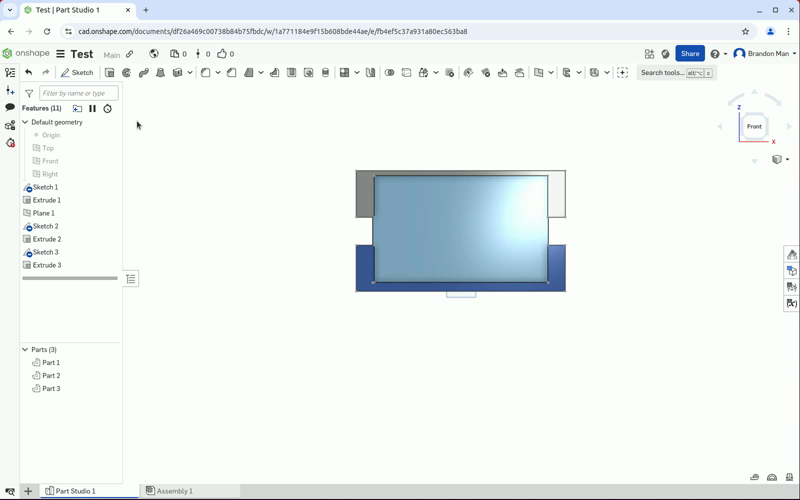
key(shift+h)
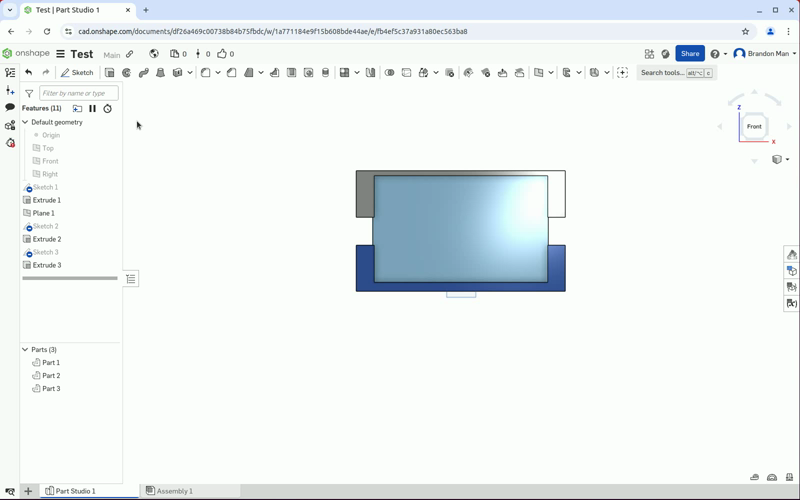
mouse_move(73, 189)
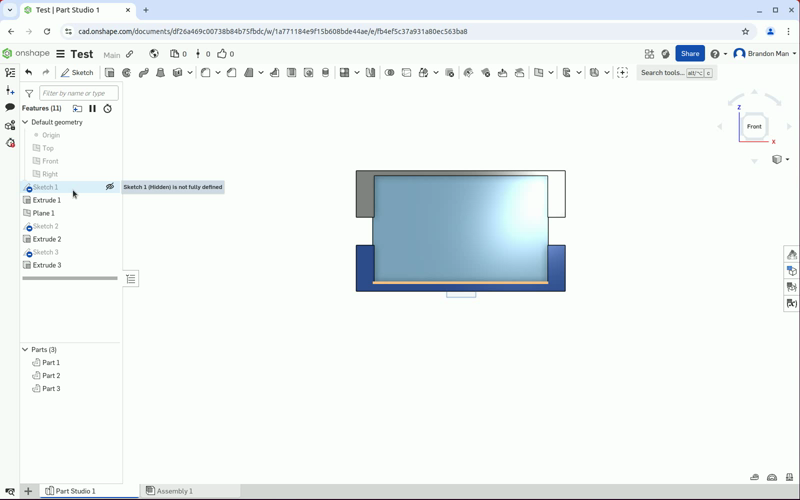
click(73, 189)
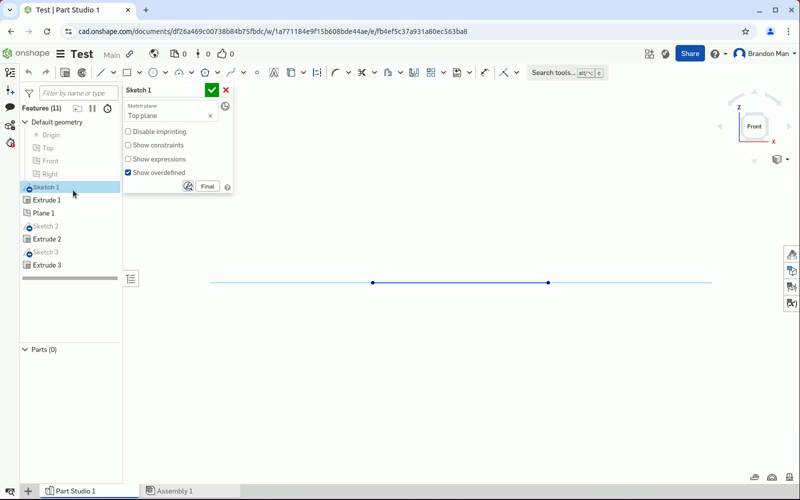
mouse_move(229, 92)
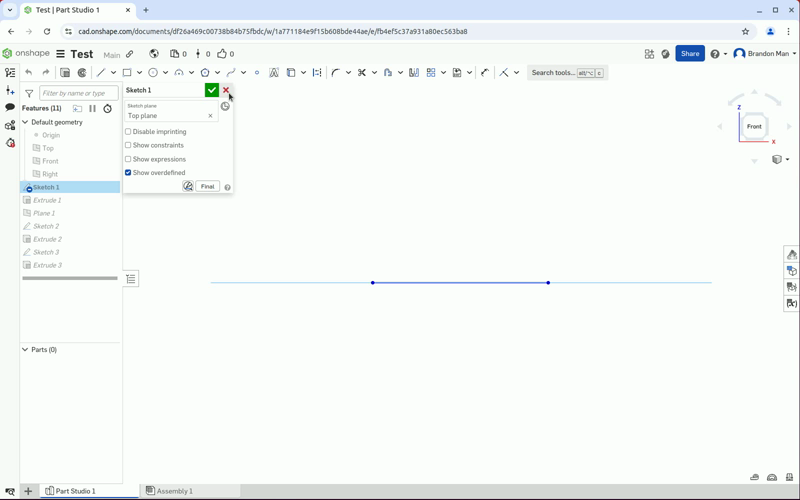
click(229, 92)
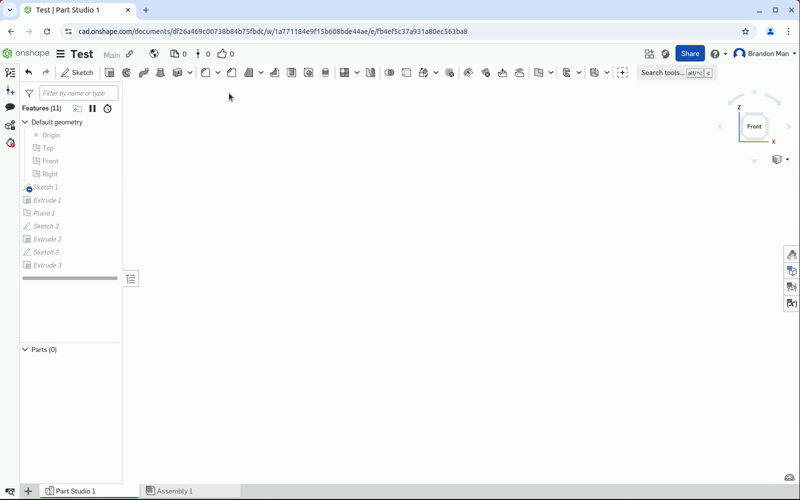
key(shift+s)
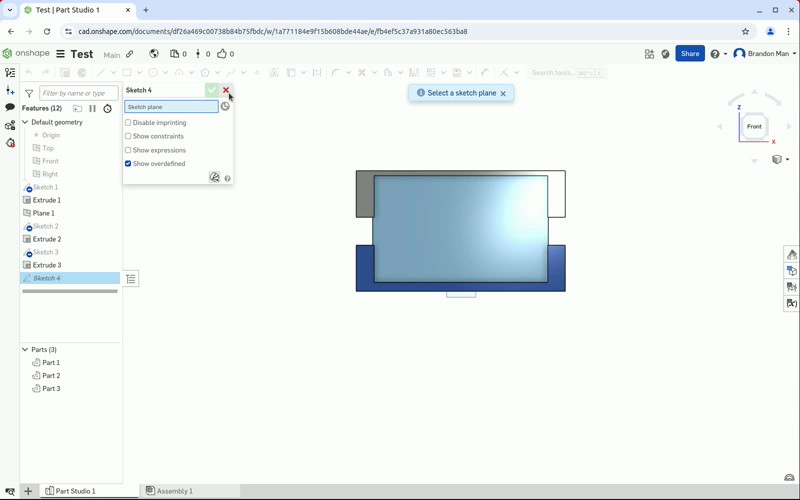
mouse_move(73, 215)
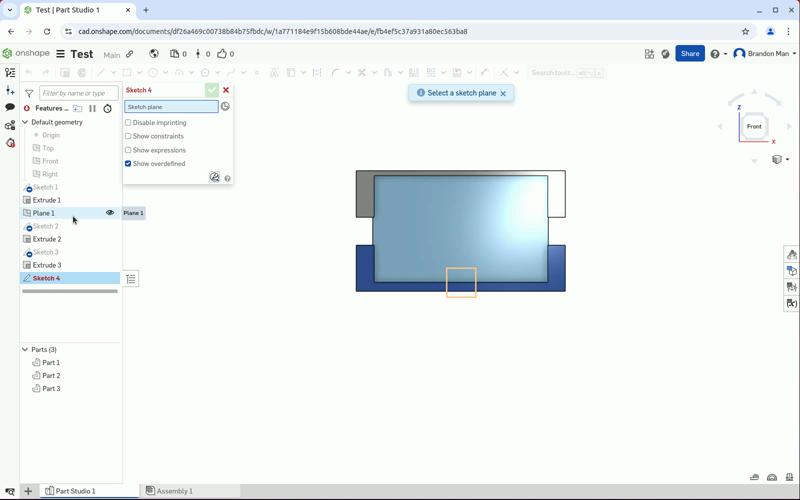
click(73, 215)
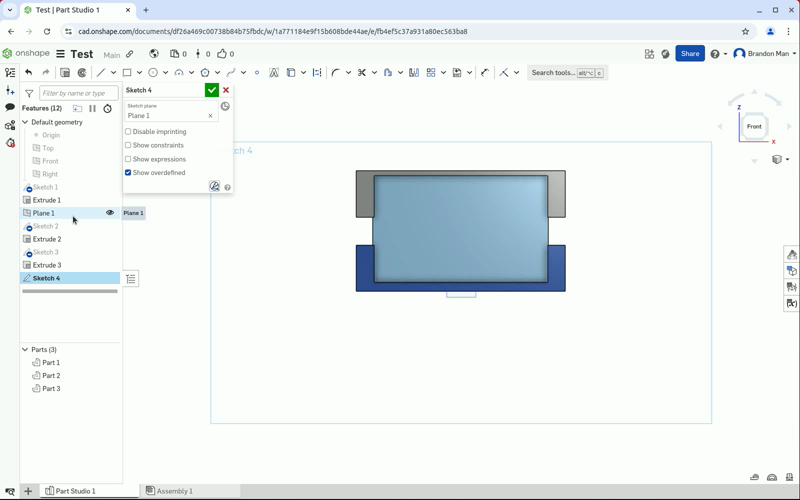
mouse_move(73, 352)
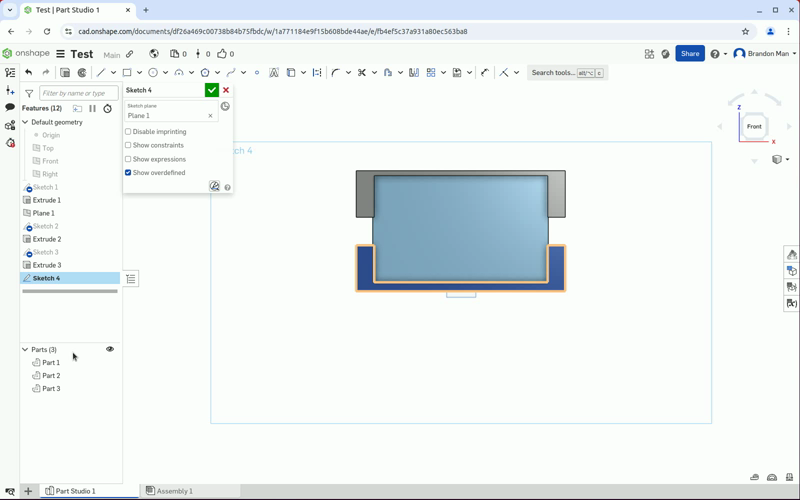
key(y)
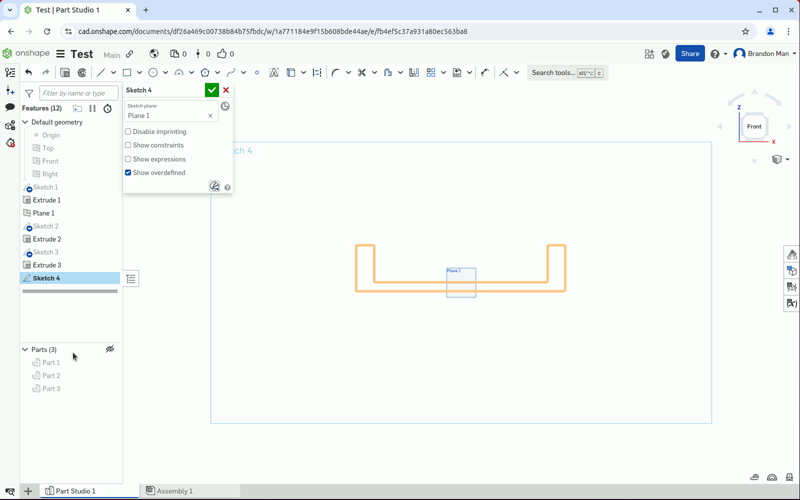
key(l)
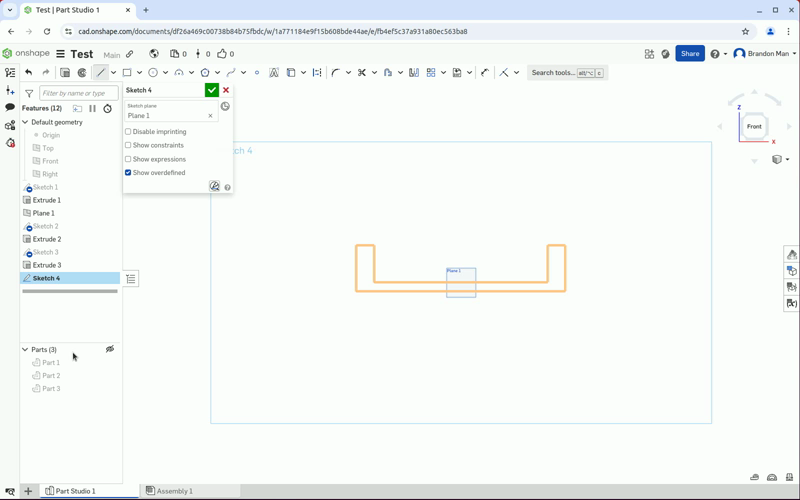
key_down(shift)
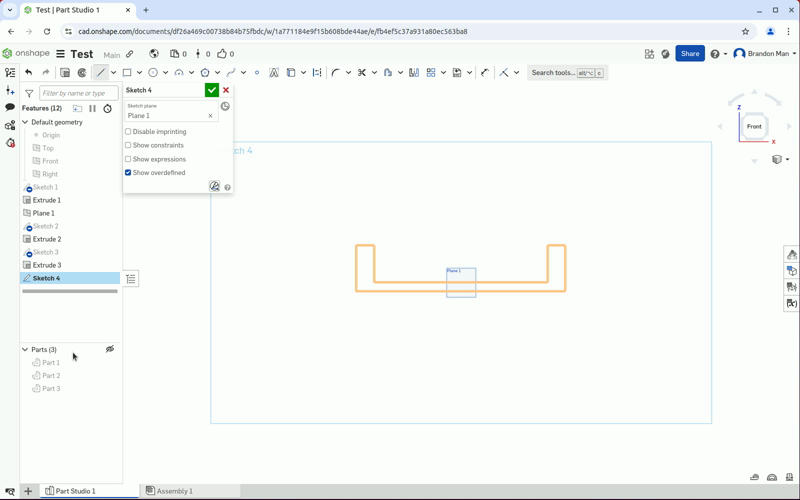
mouse_move(372, 217)
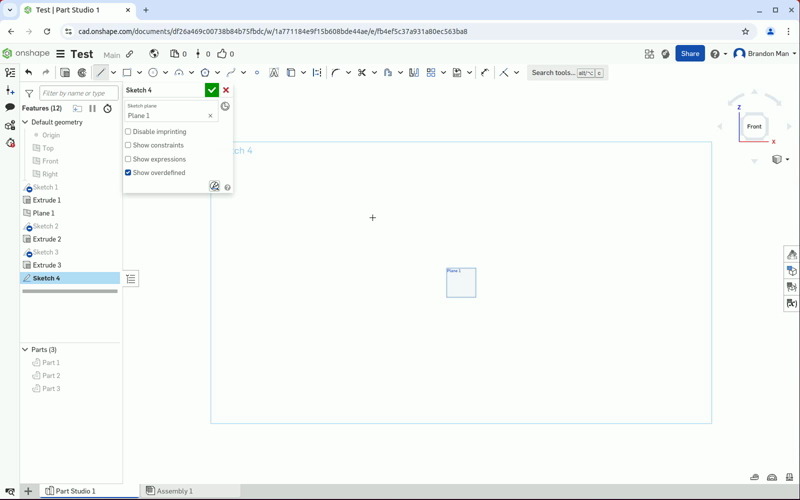
click(372, 217)
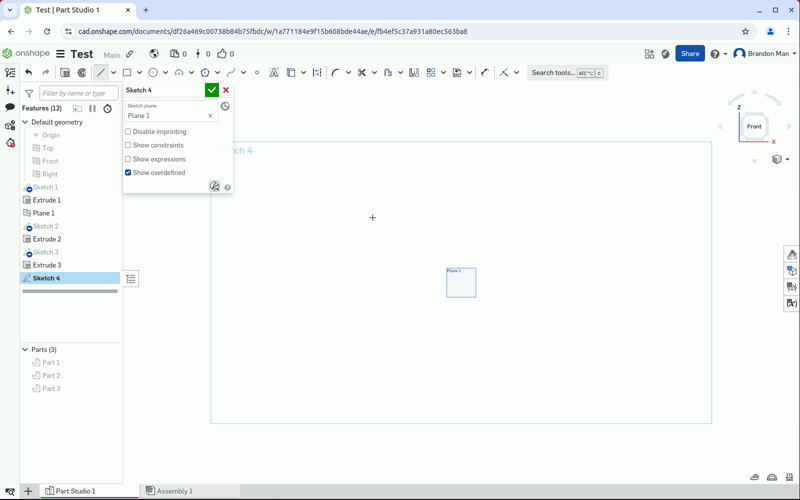
key_up(shift)
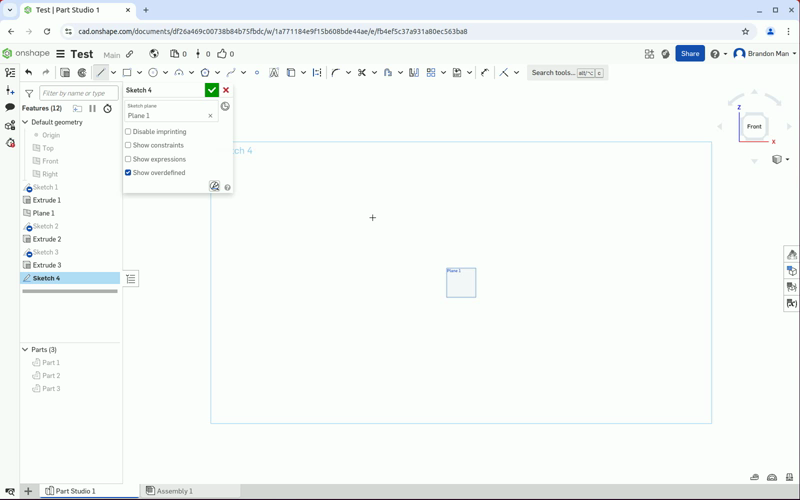
key_down(shift)
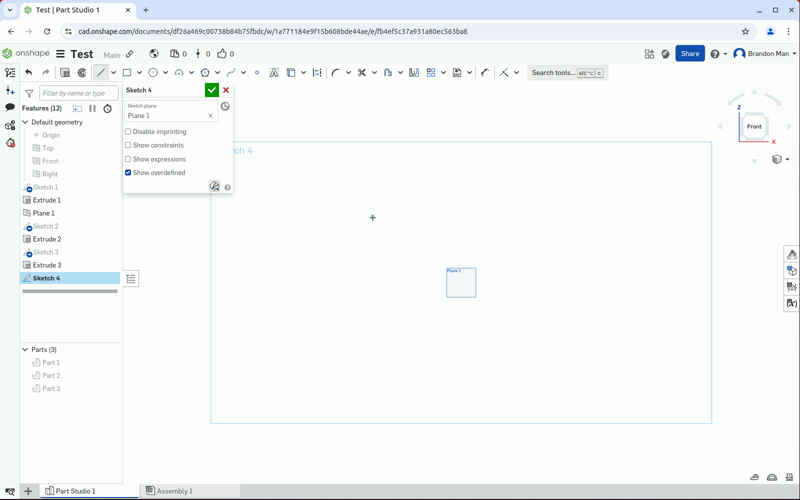
mouse_move(548, 217)
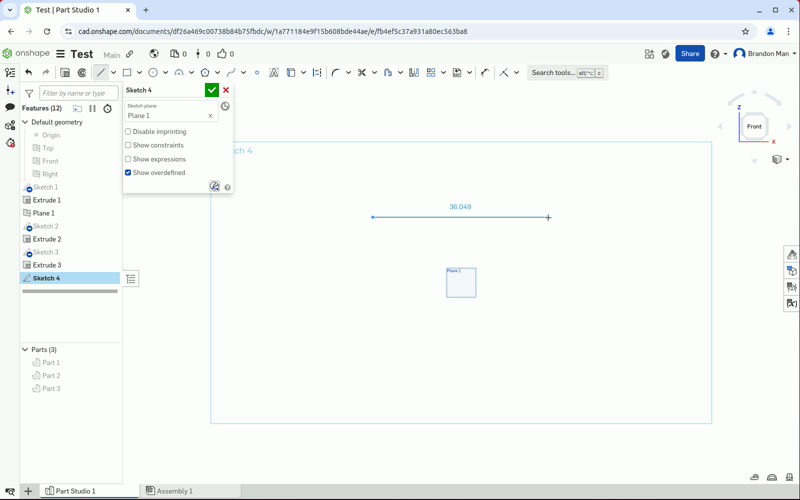
click(548, 217)
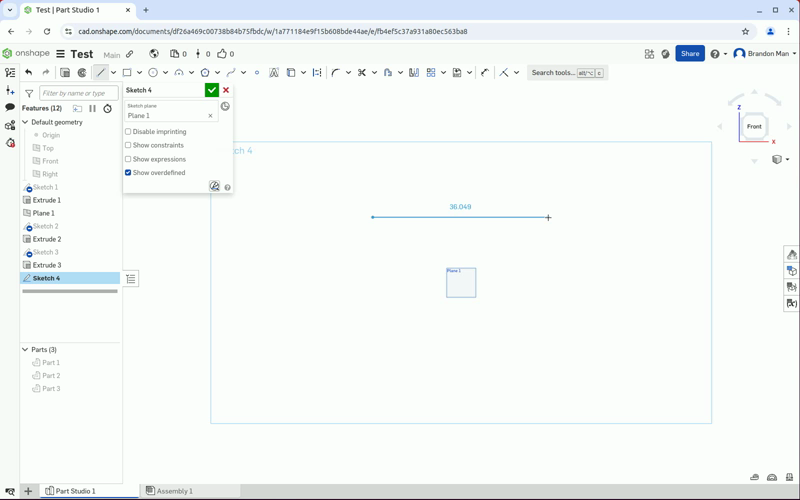
key_up(shift)
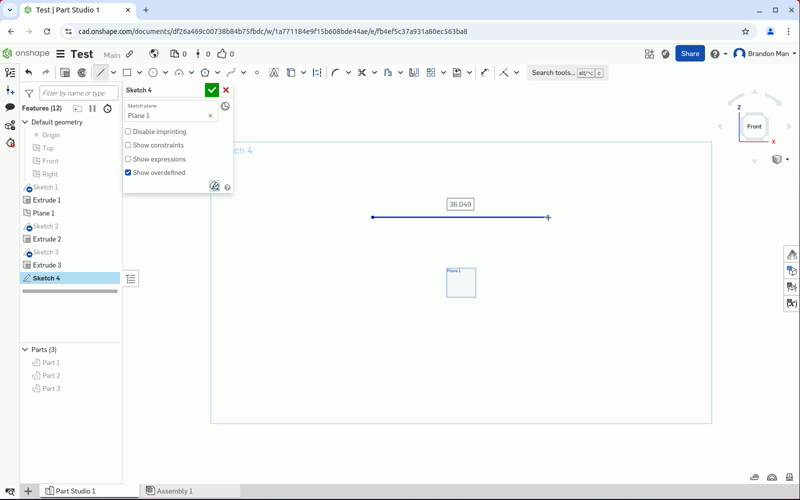
key_down(shift)
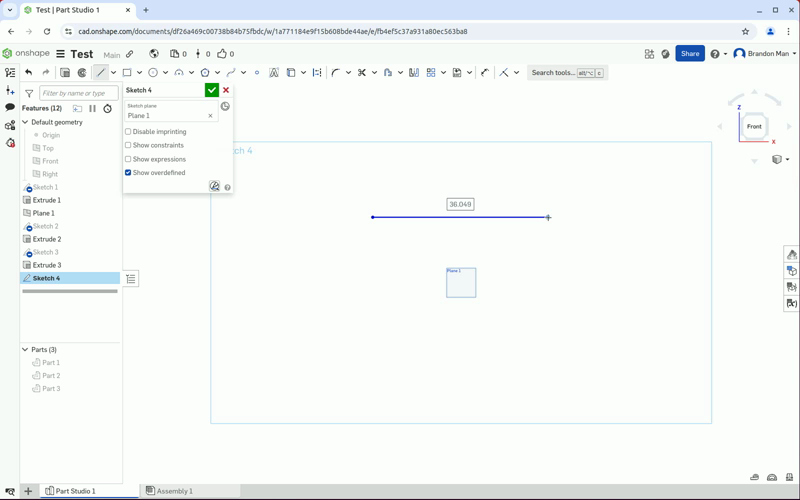
mouse_move(578, 217)
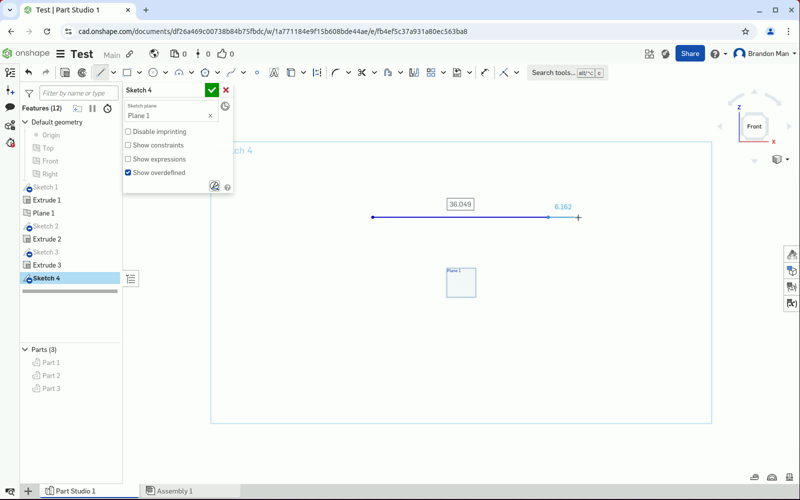
mouse_move(548, 174)
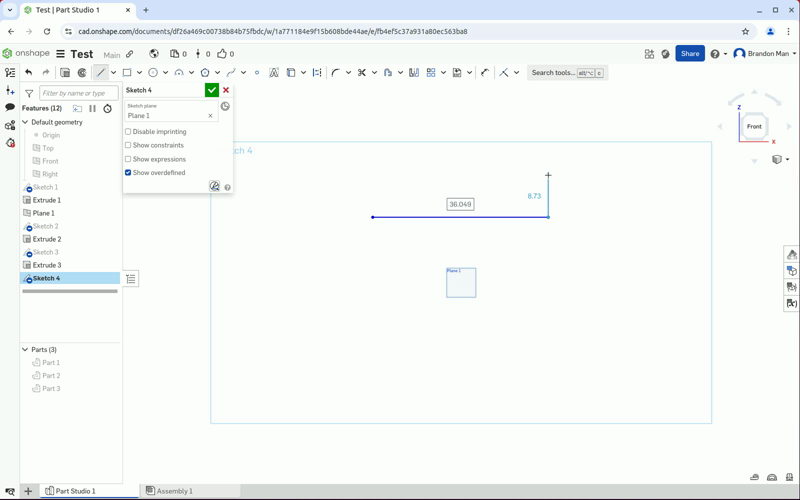
click(548, 174)
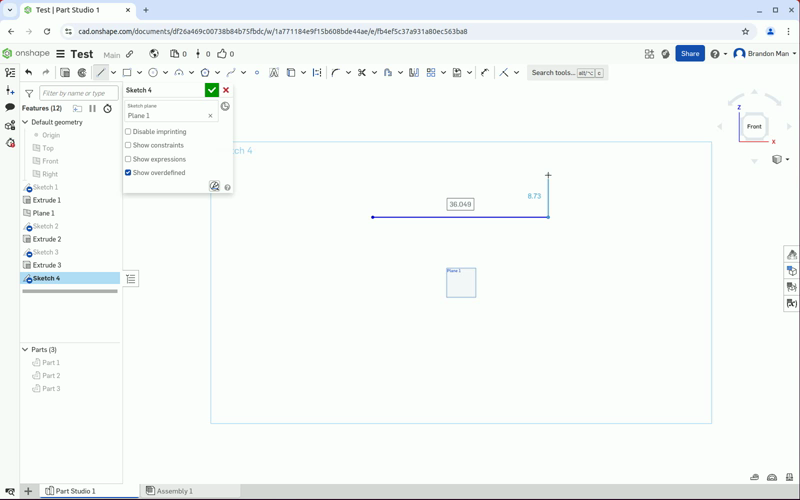
key_up(shift)
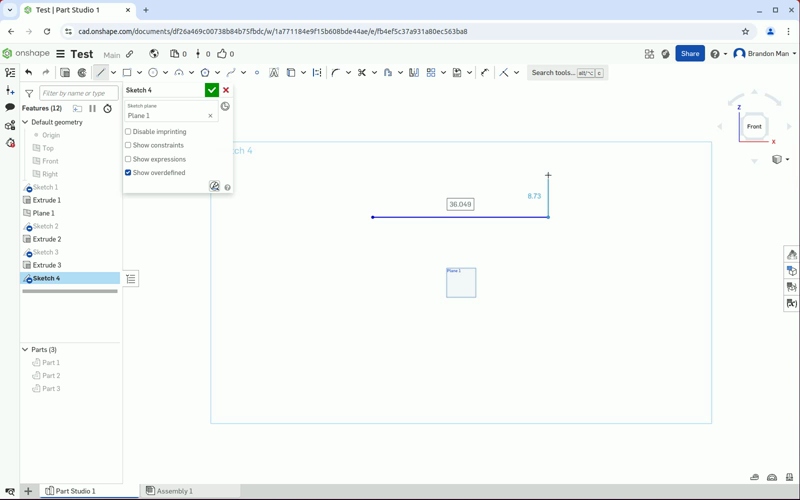
key_down(shift)
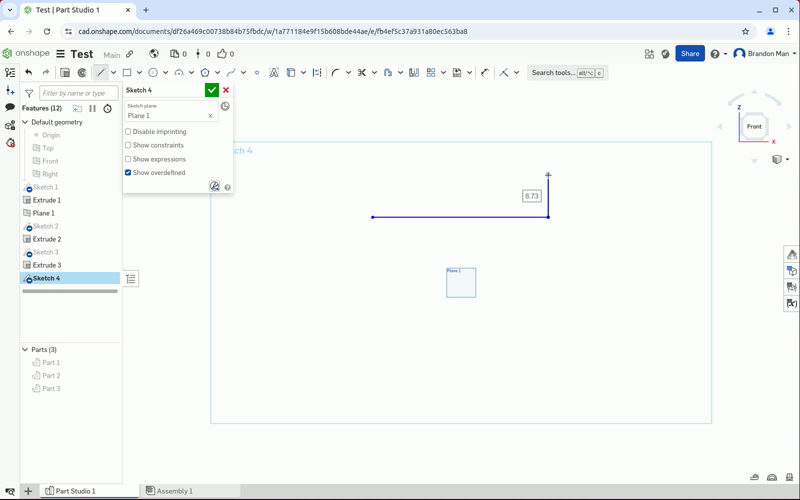
mouse_move(372, 174)
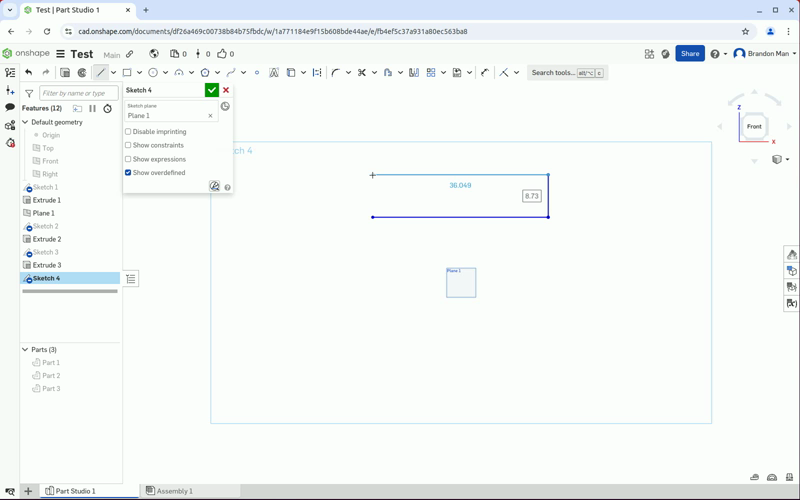
click(372, 174)
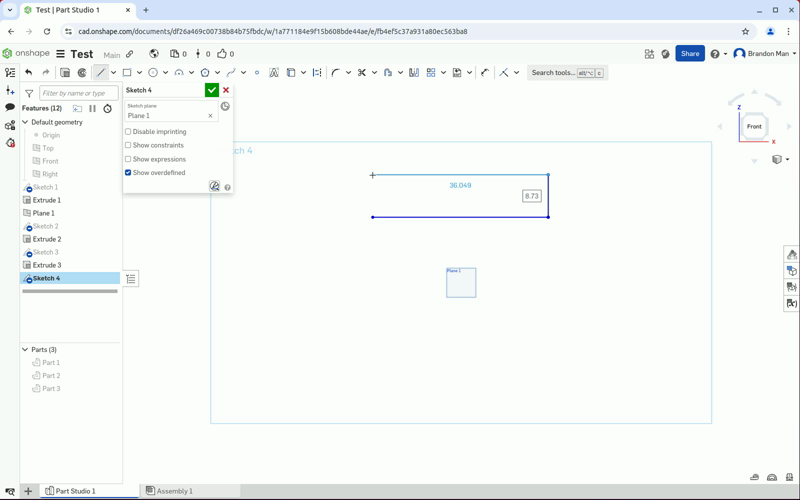
key_up(shift)
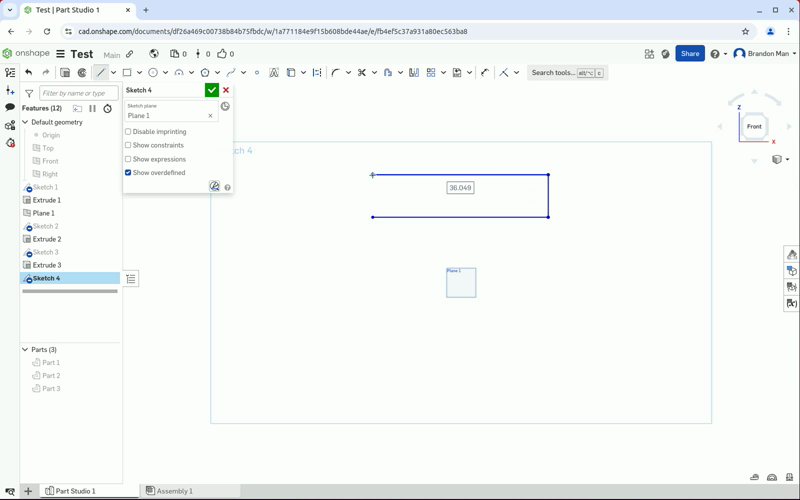
mouse_move(402, 174)
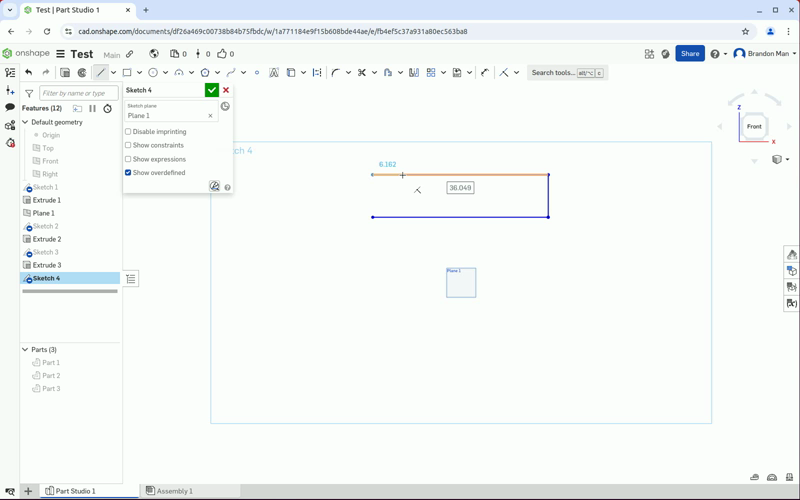
key_down(shift)
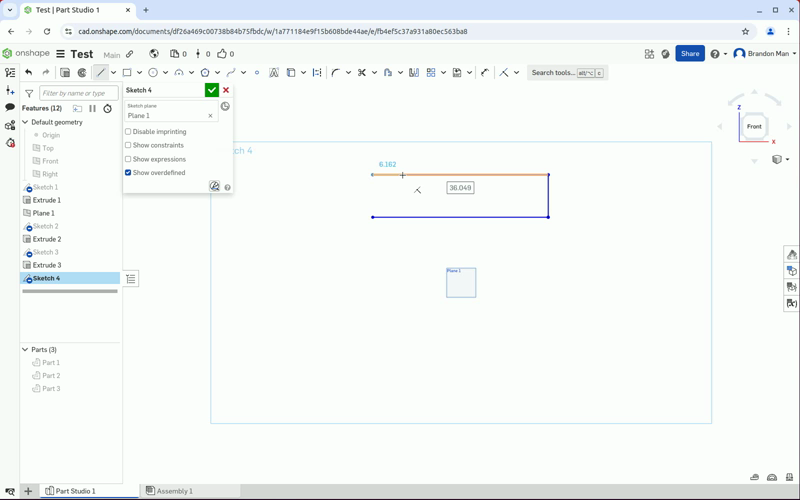
mouse_move(372, 217)
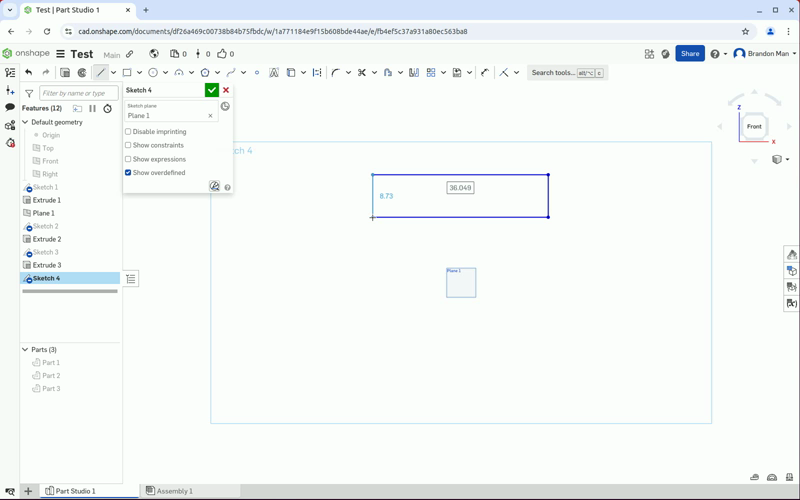
key_up(shift)
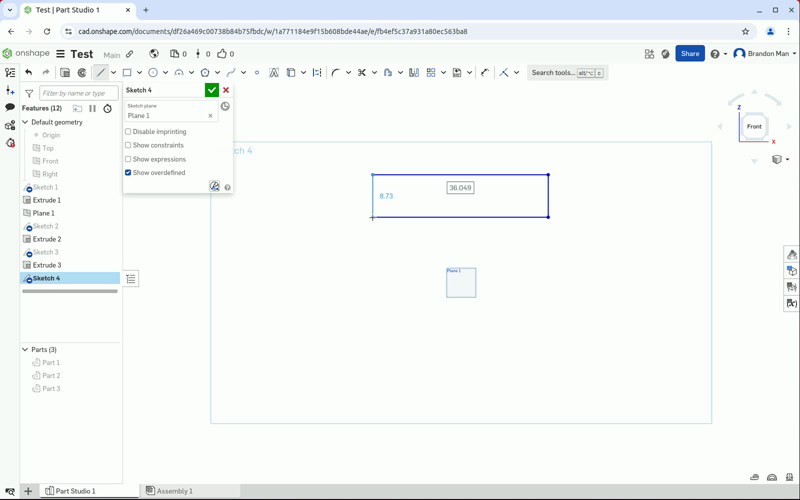
click(372, 217)
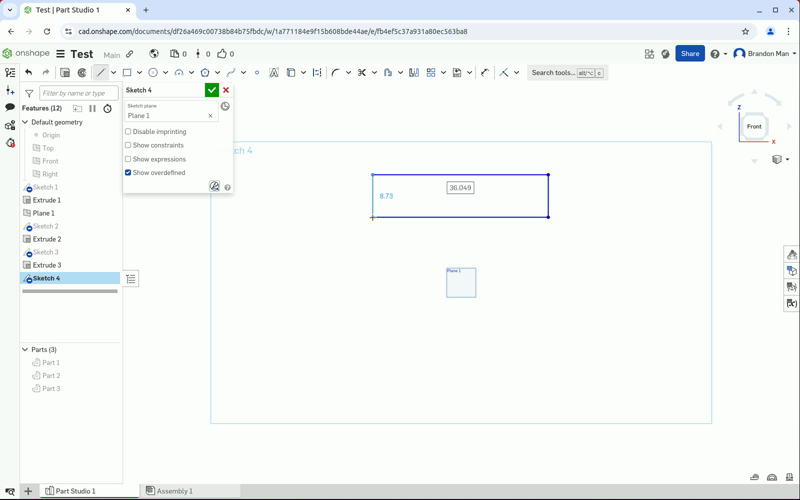
key(esc)
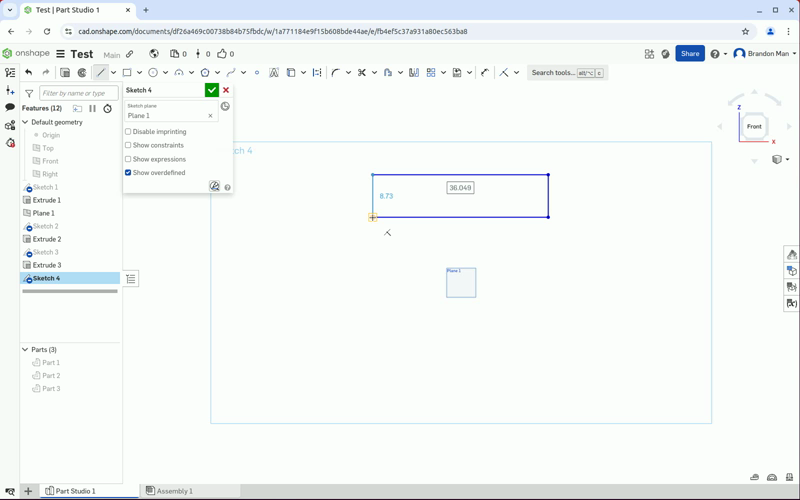
mouse_move(388, 183)
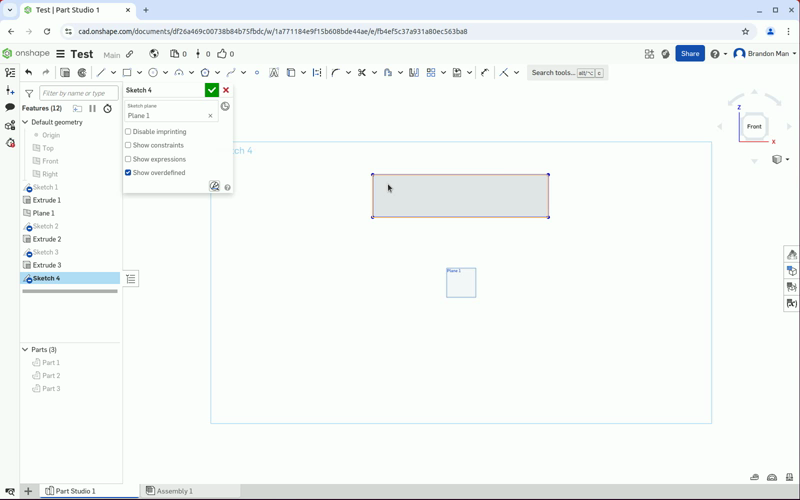
click(388, 183)
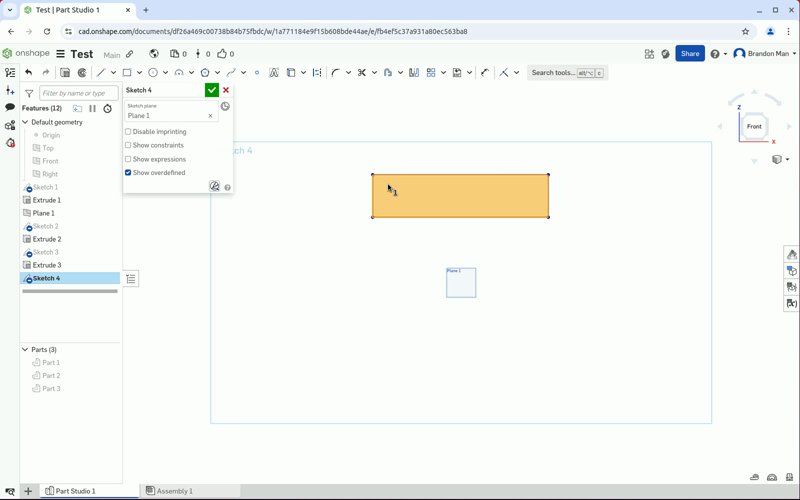
mouse_move(73, 352)
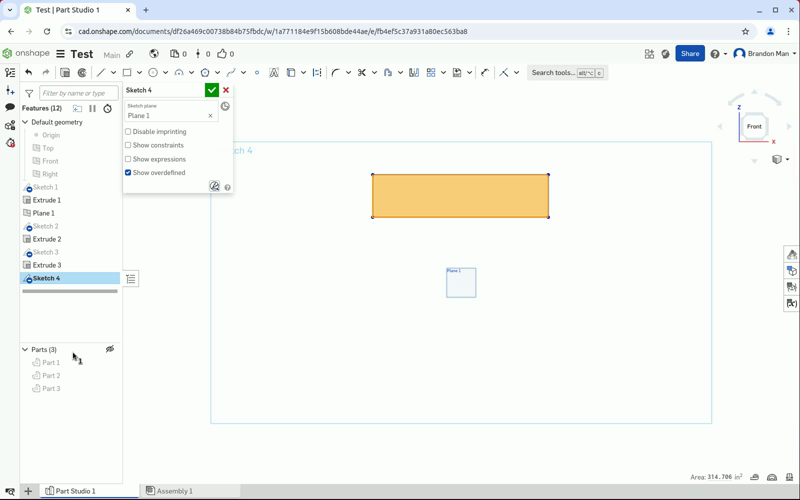
key(shift+y)
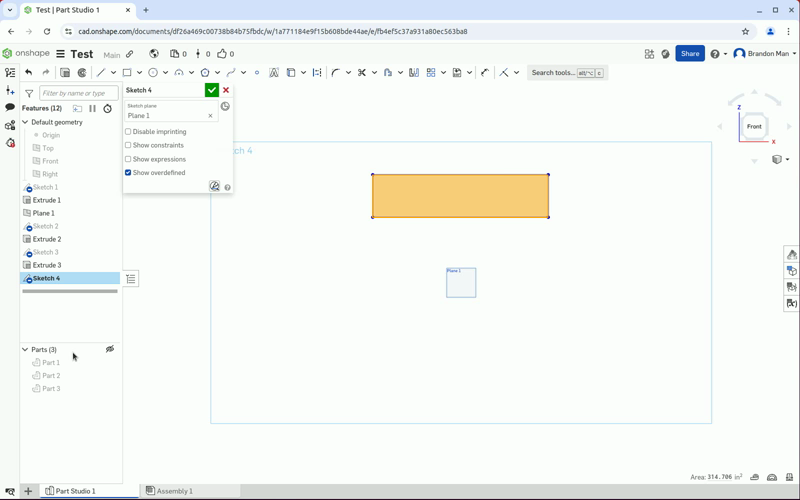
key(shift+e)
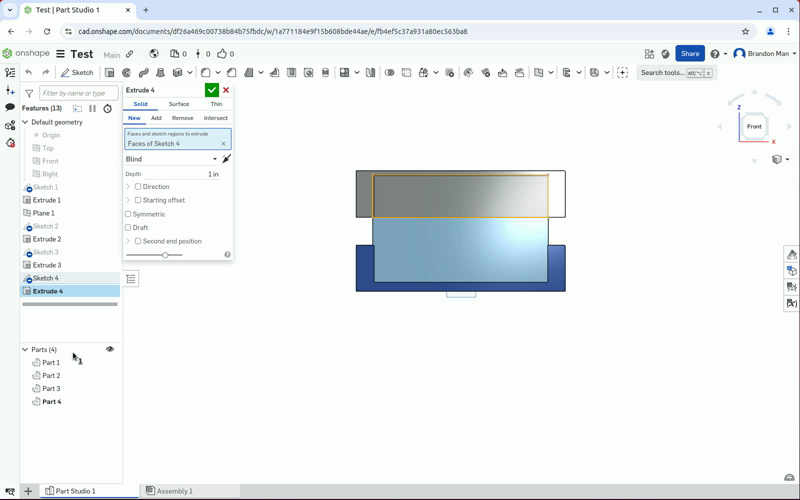
mouse_move(143, 106)
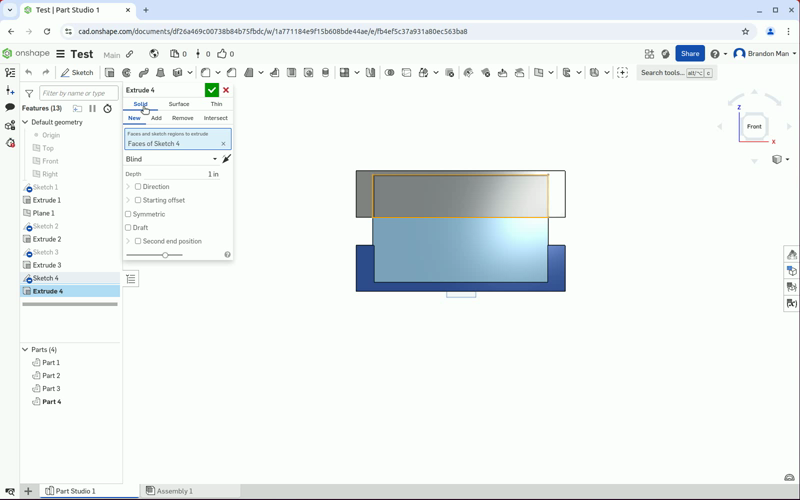
click(143, 106)
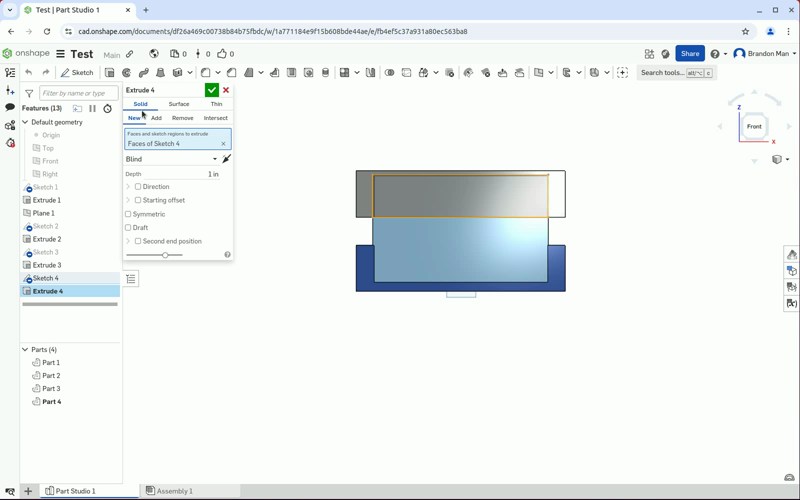
mouse_move(137, 120)
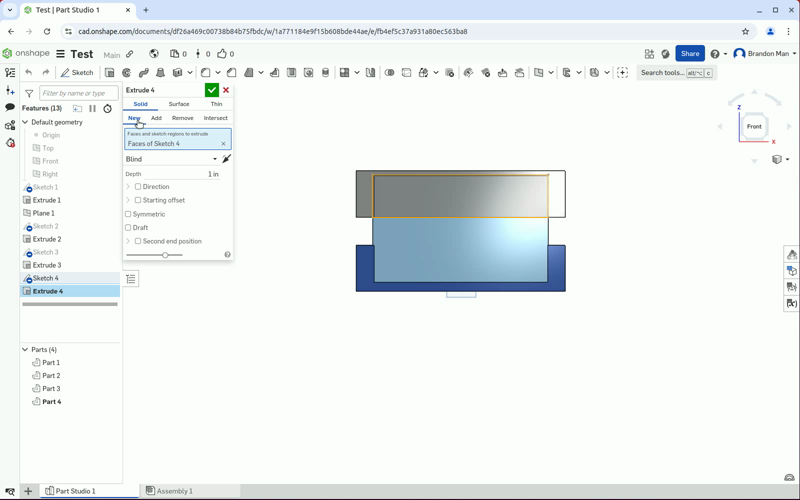
click(137, 120)
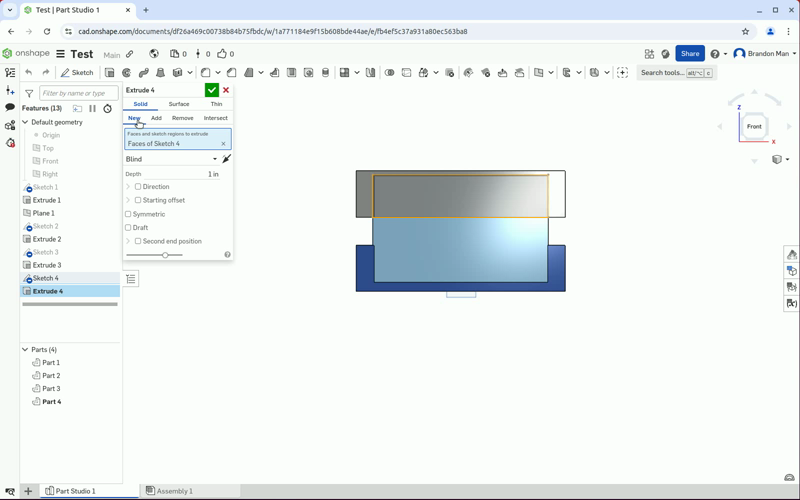
key(tab, 4)
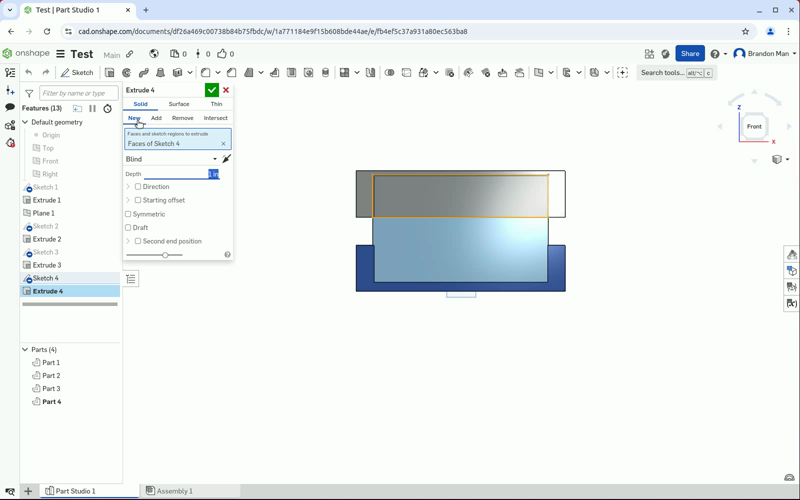
text(1.685)
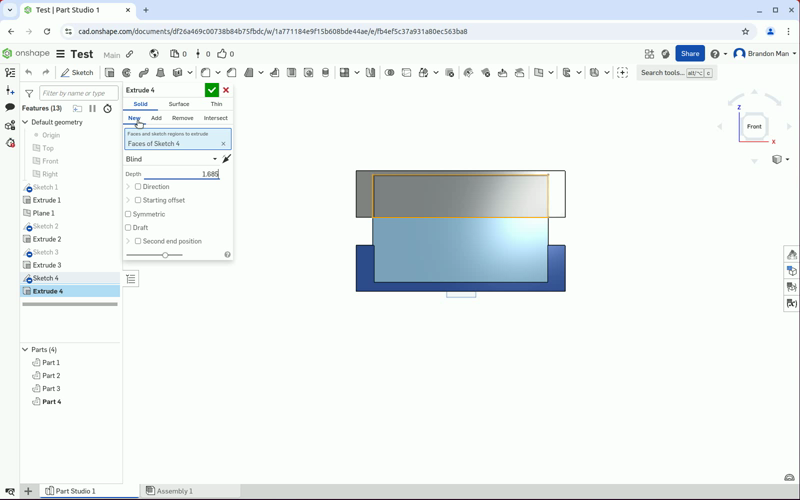
key(enter)
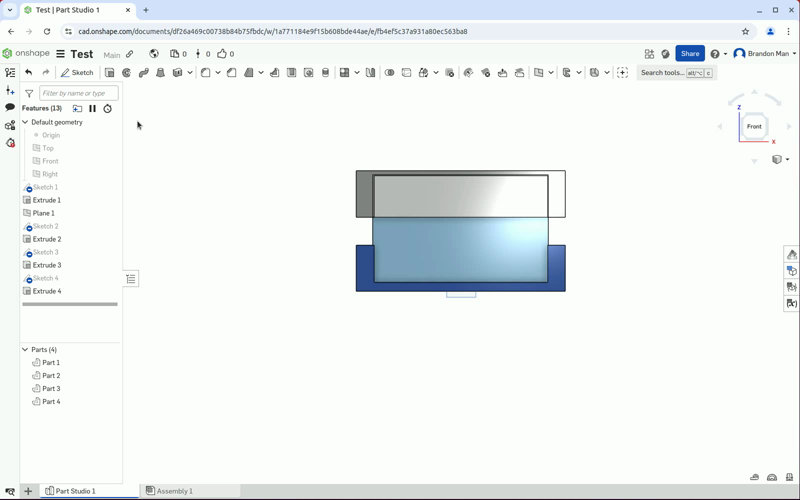
key(shift+h)
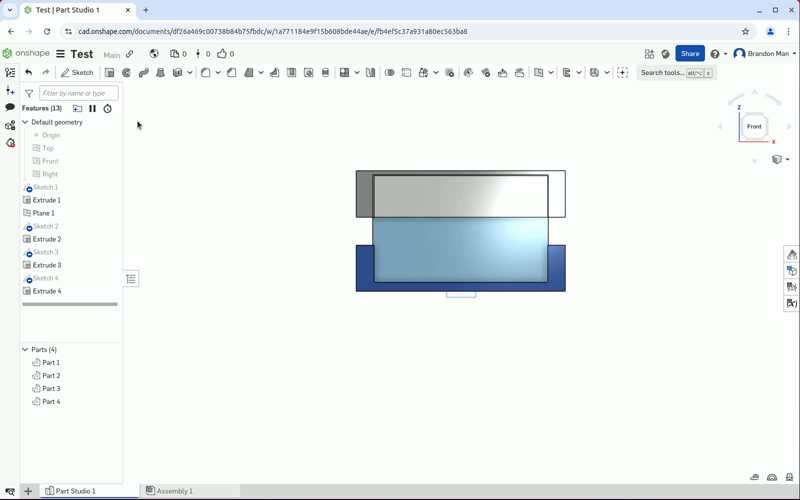
key(shift+h)
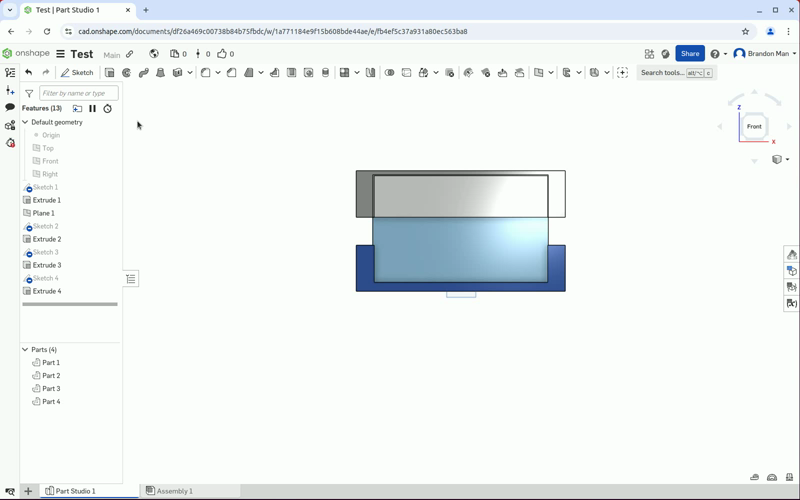
mouse_move(73, 189)
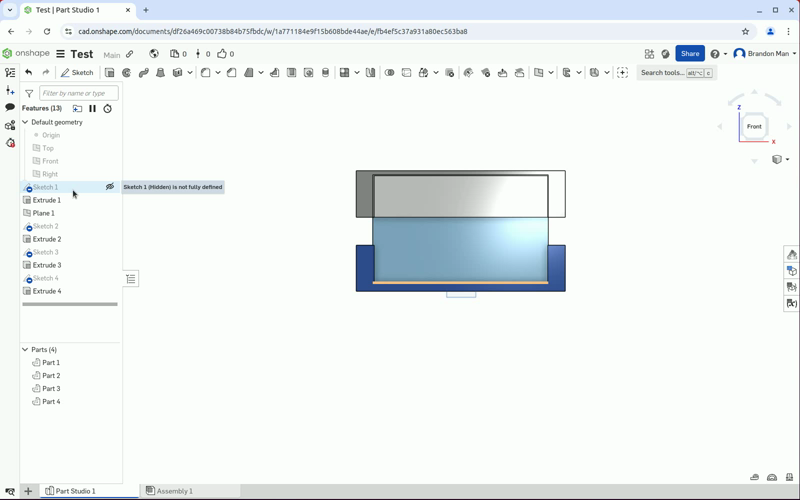
click(73, 189)
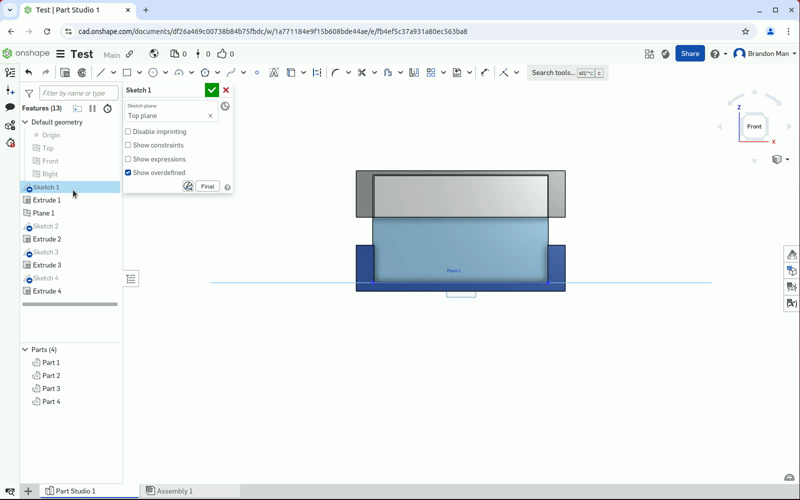
mouse_move(229, 92)
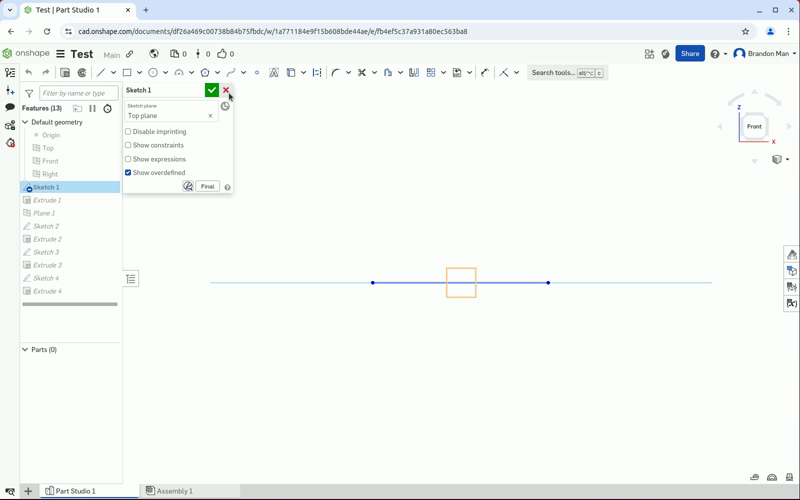
click(229, 92)
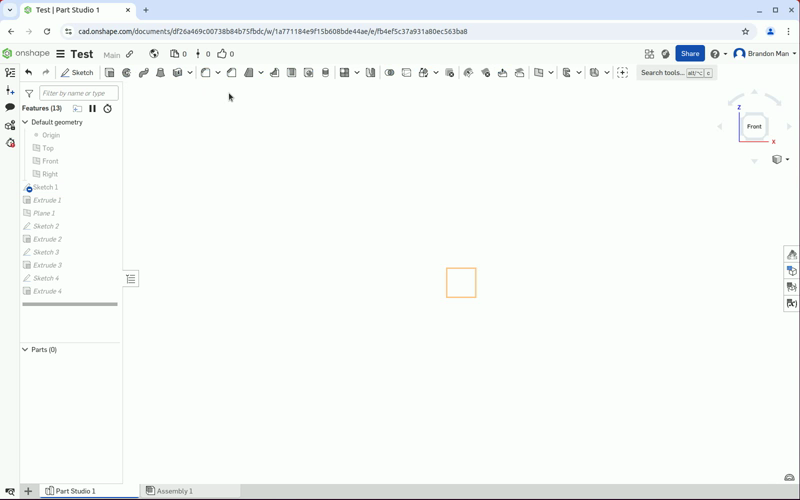
key(shift+s)
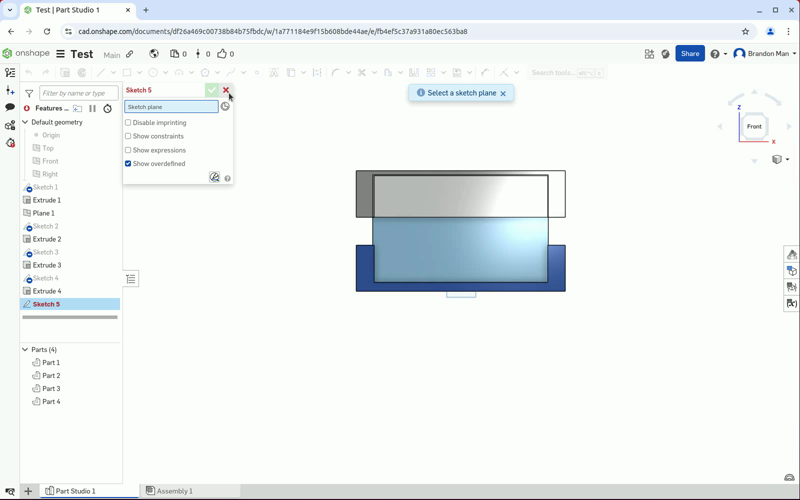
mouse_move(73, 215)
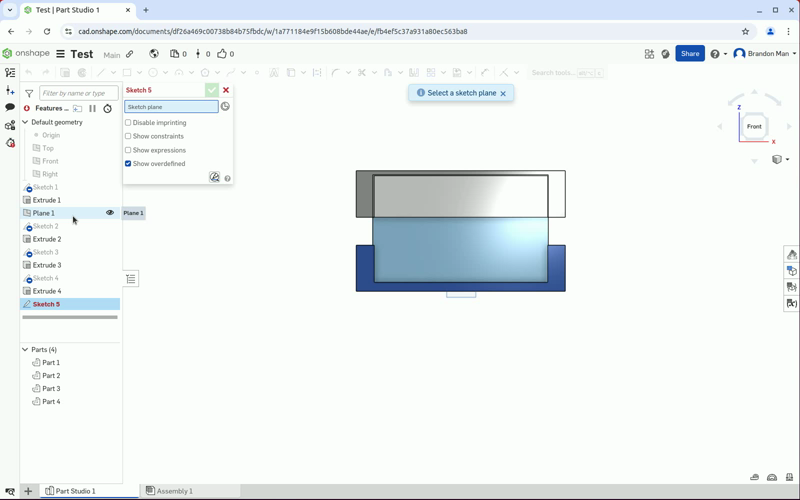
click(73, 215)
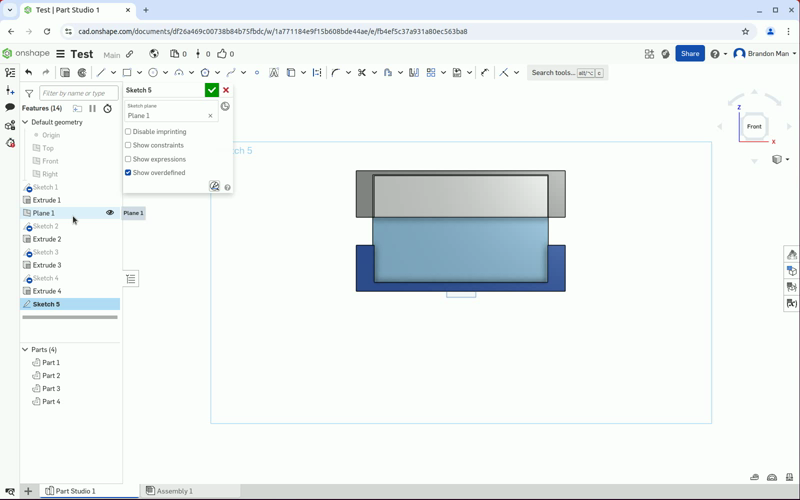
mouse_move(73, 352)
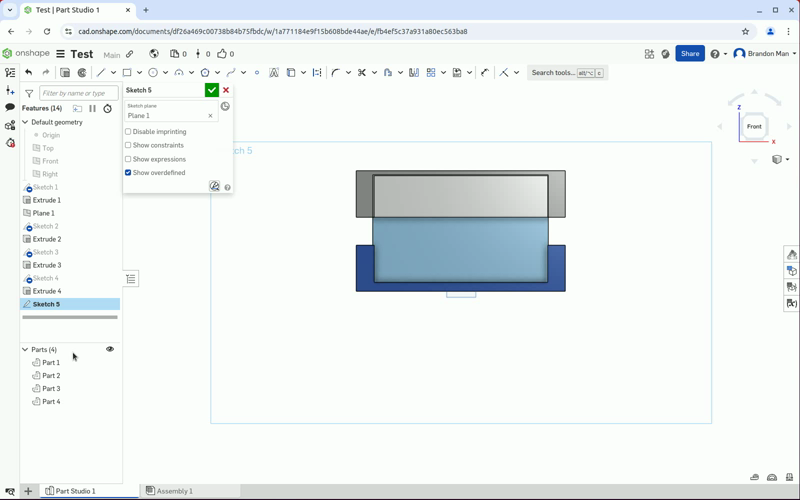
key(y)
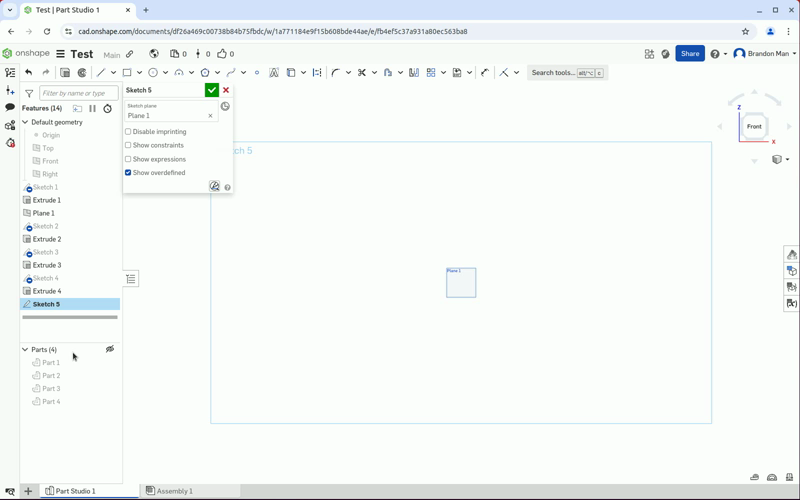
key(l)
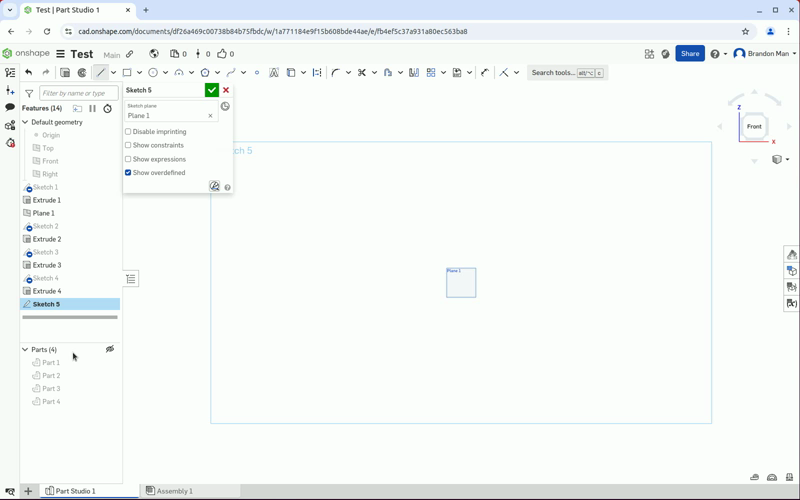
key_down(shift)
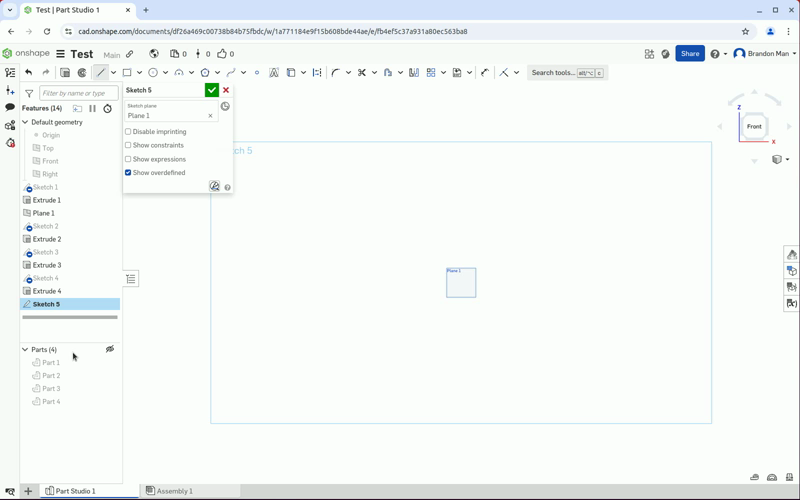
mouse_move(372, 282)
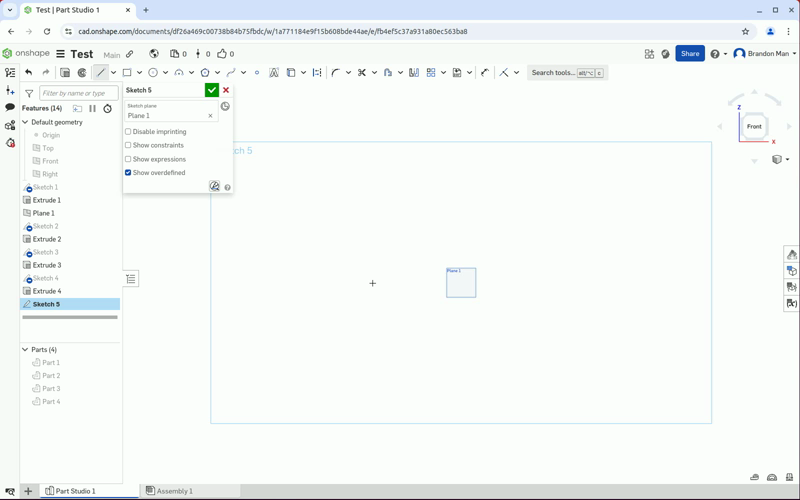
click(372, 282)
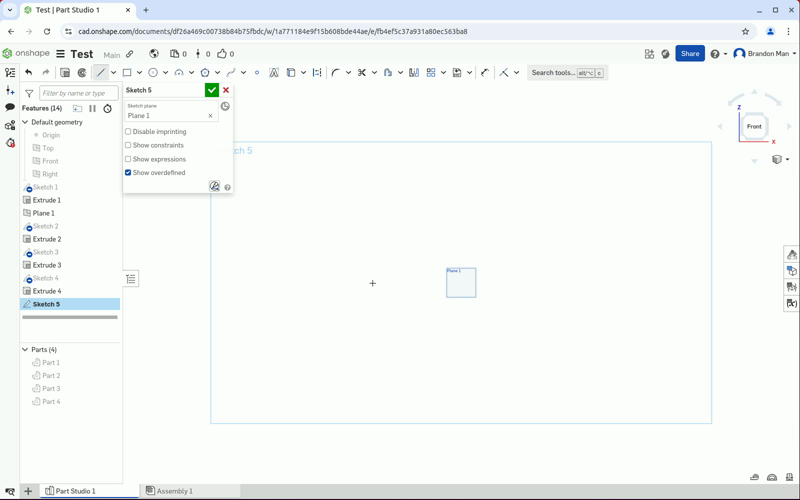
key_up(shift)
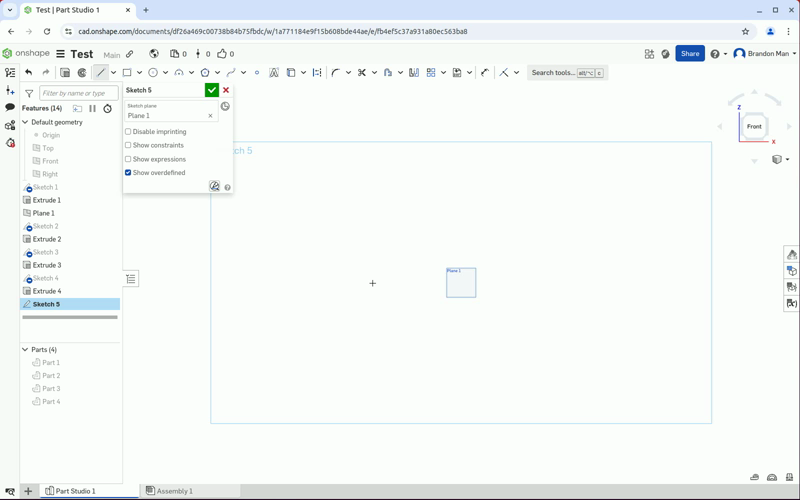
key_down(shift)
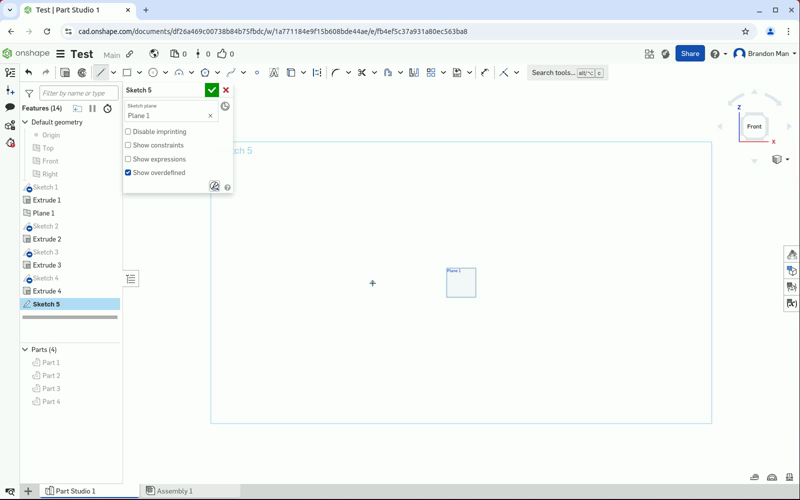
mouse_move(548, 282)
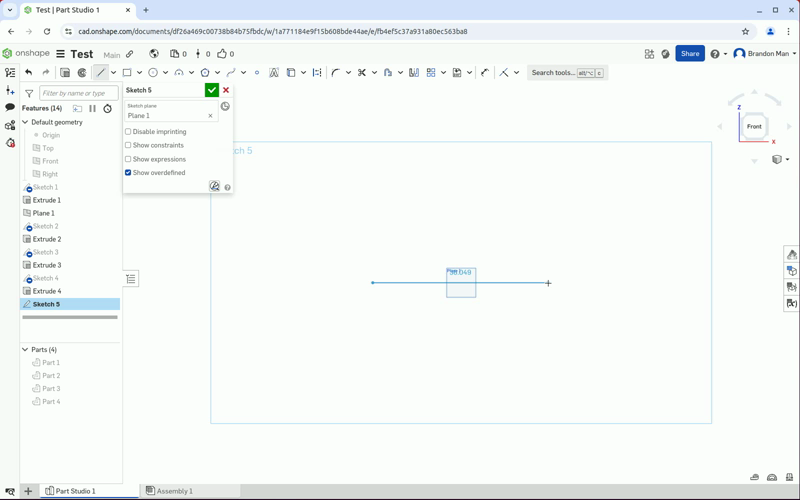
click(548, 282)
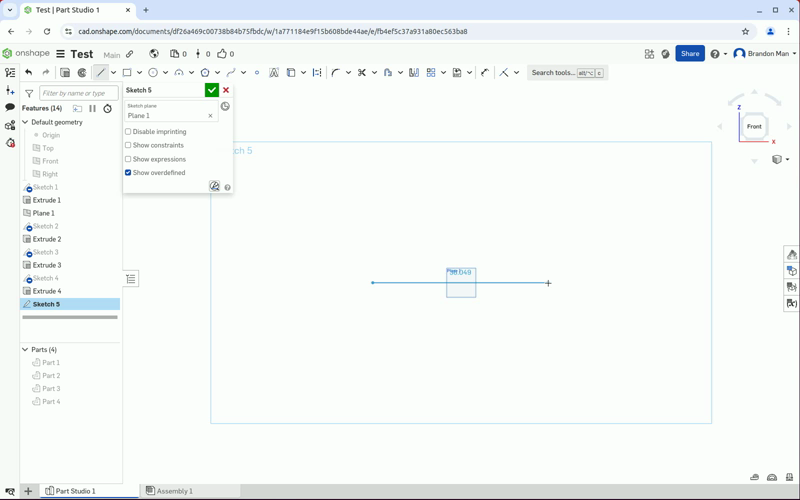
key_up(shift)
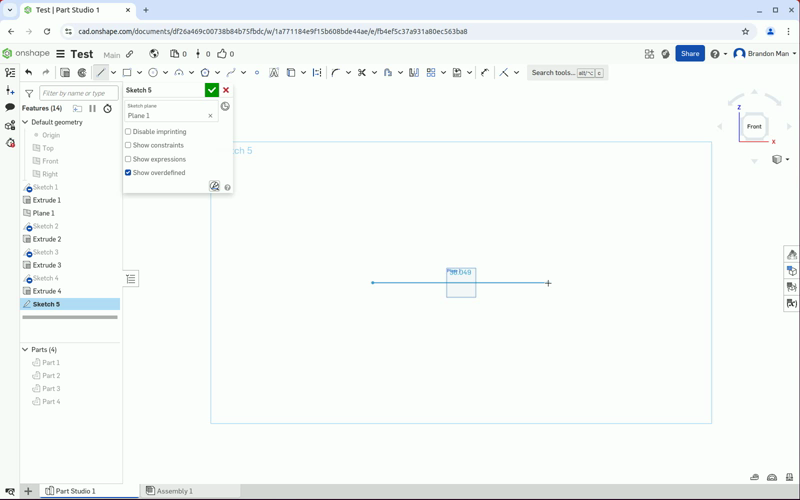
key_down(shift)
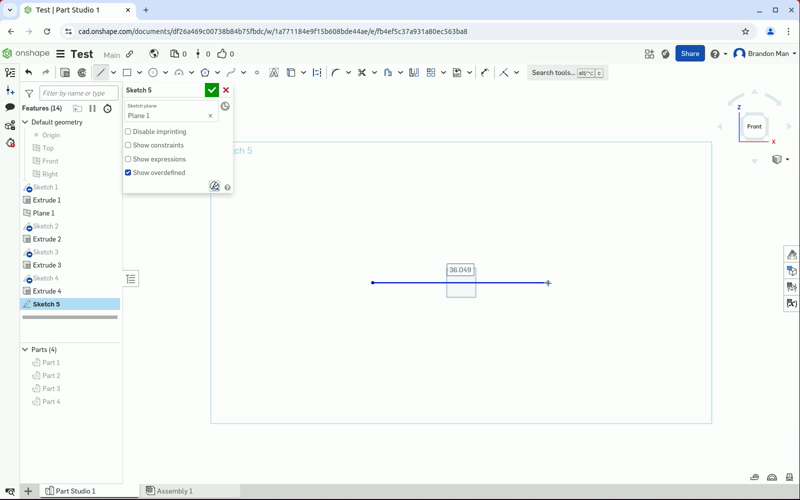
mouse_move(578, 282)
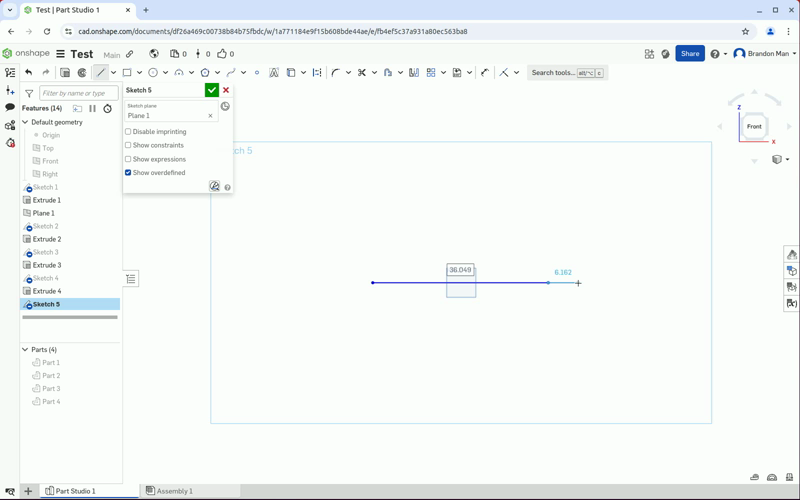
mouse_move(548, 244)
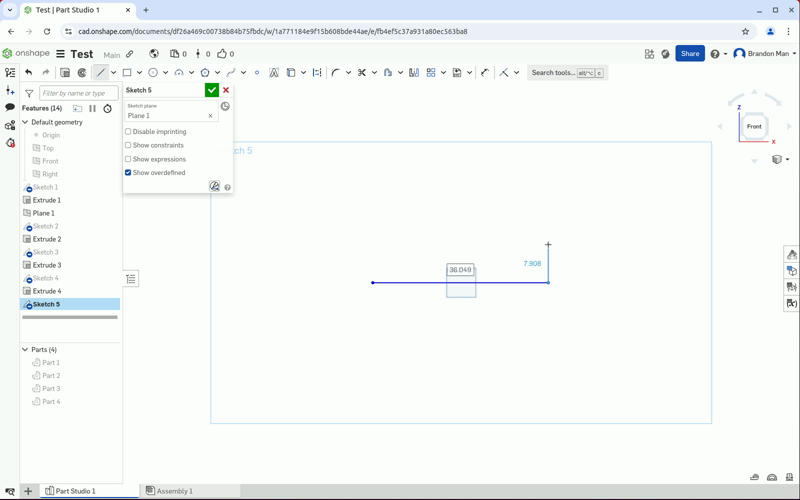
click(548, 244)
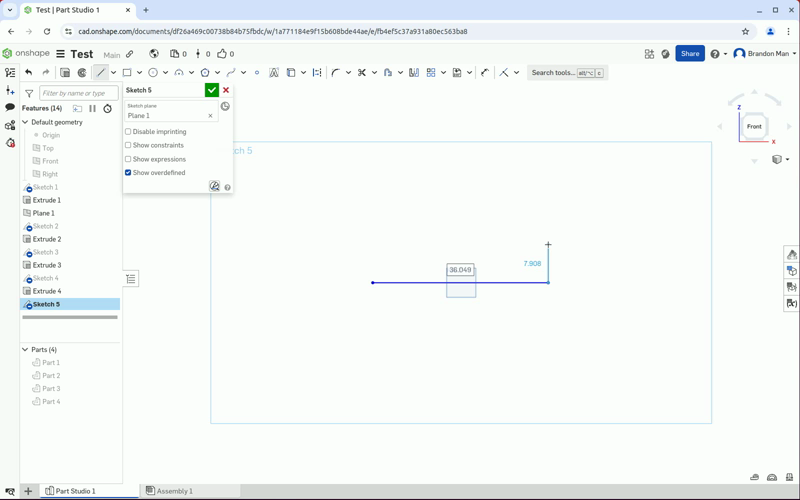
key_up(shift)
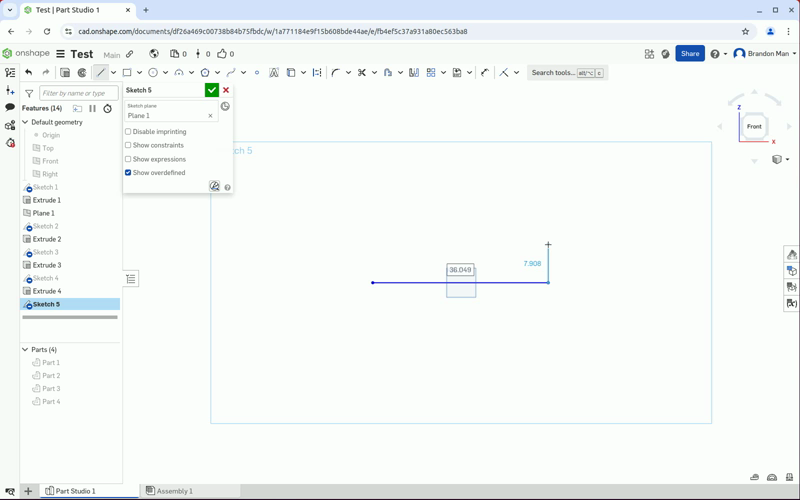
key_down(shift)
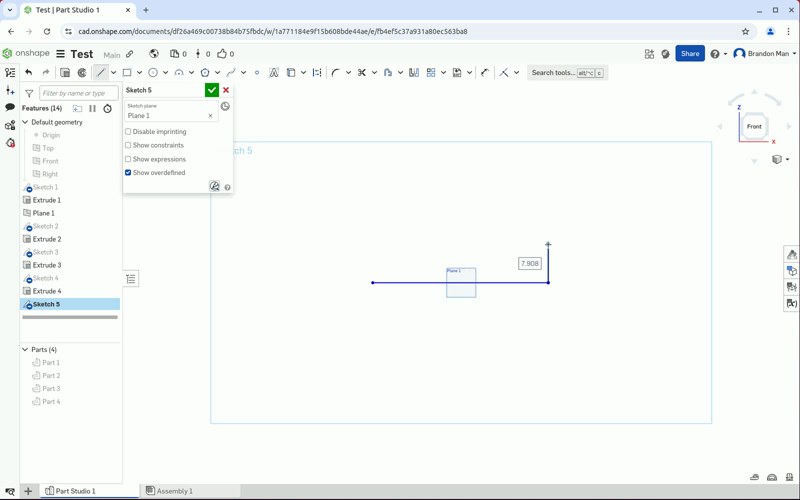
mouse_move(372, 244)
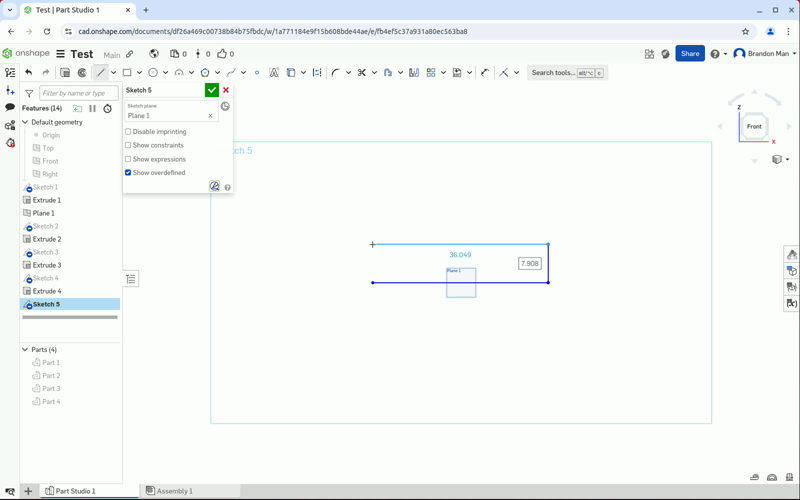
click(372, 244)
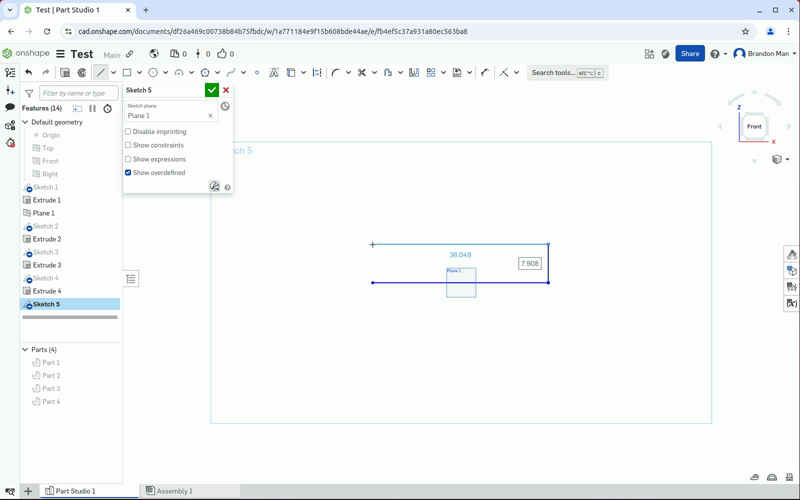
key_up(shift)
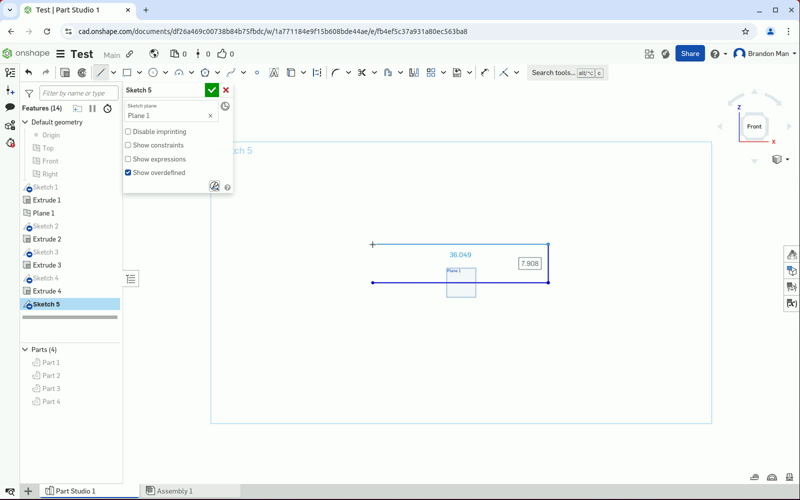
mouse_move(402, 244)
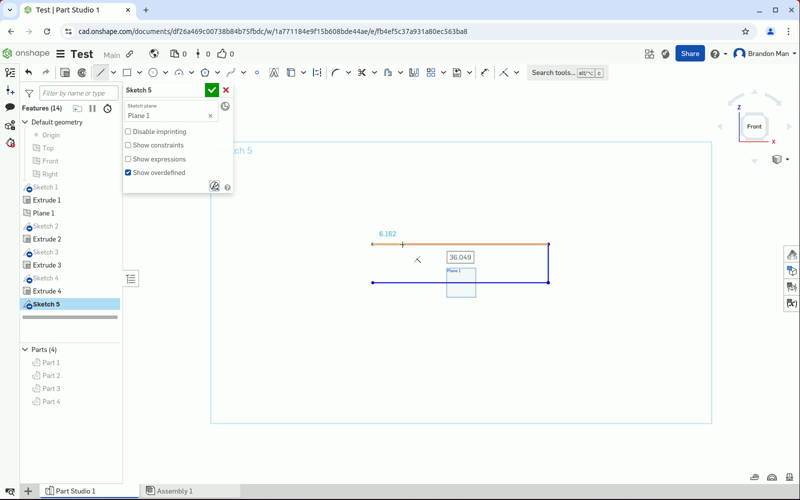
key_down(shift)
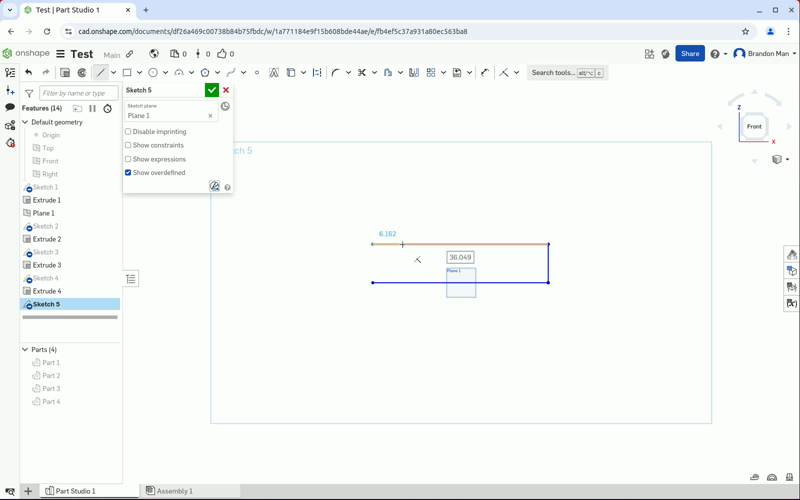
mouse_move(372, 282)
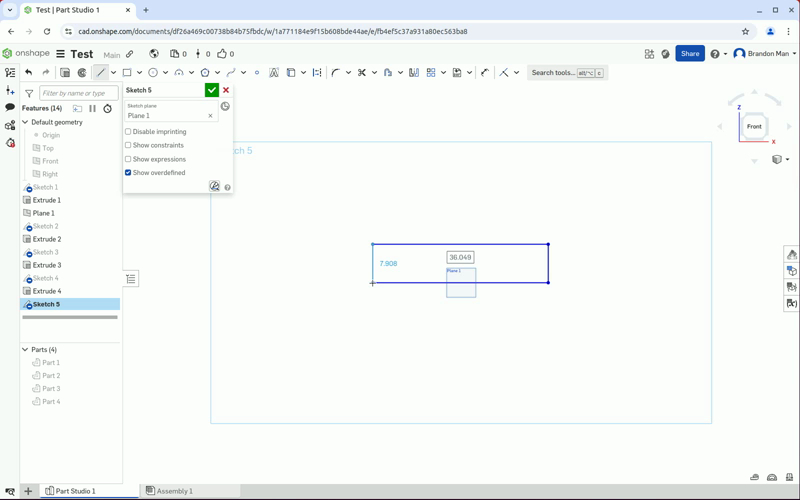
key_up(shift)
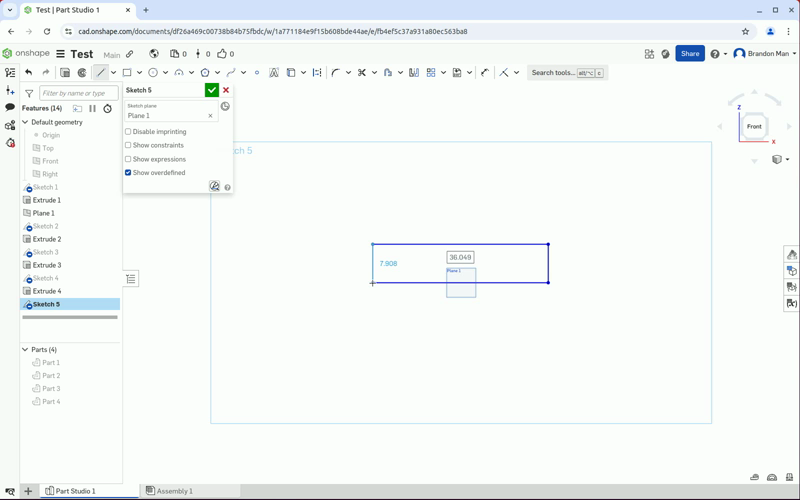
click(372, 282)
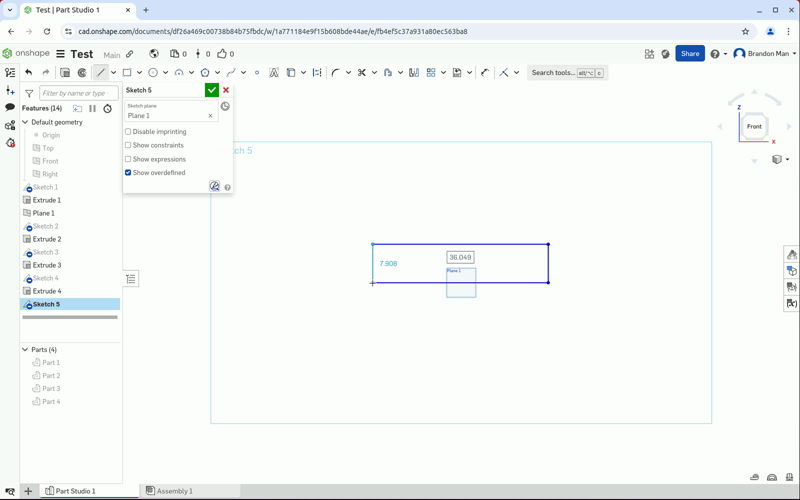
key(esc)
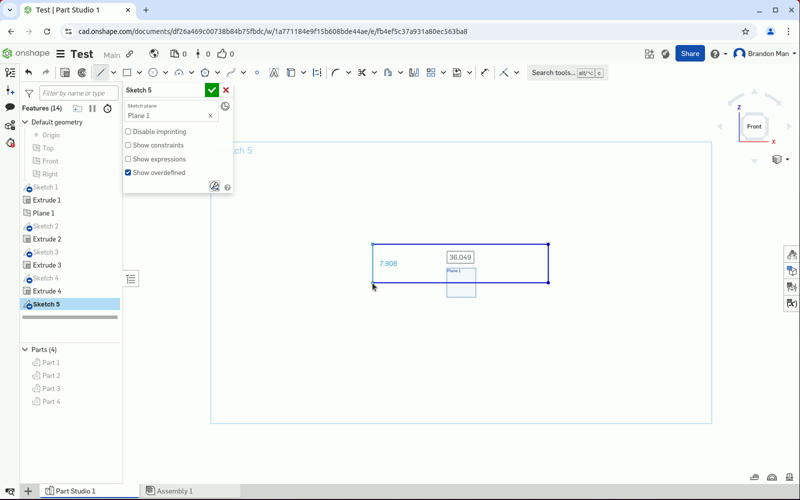
mouse_move(463, 269)
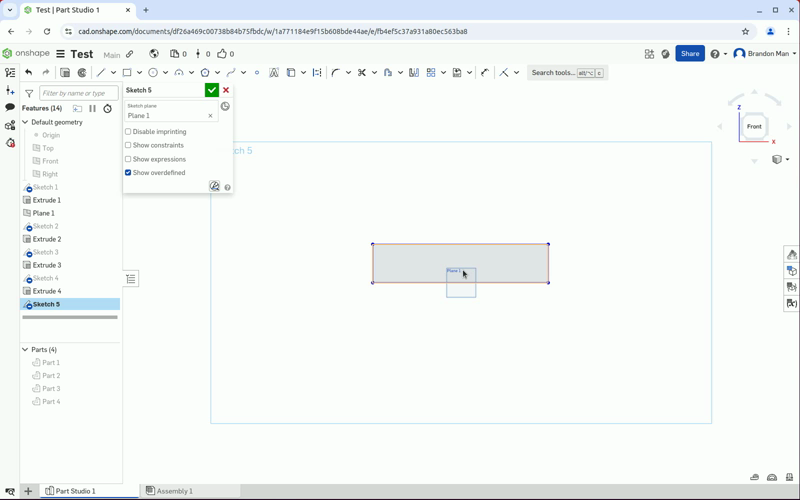
click(463, 269)
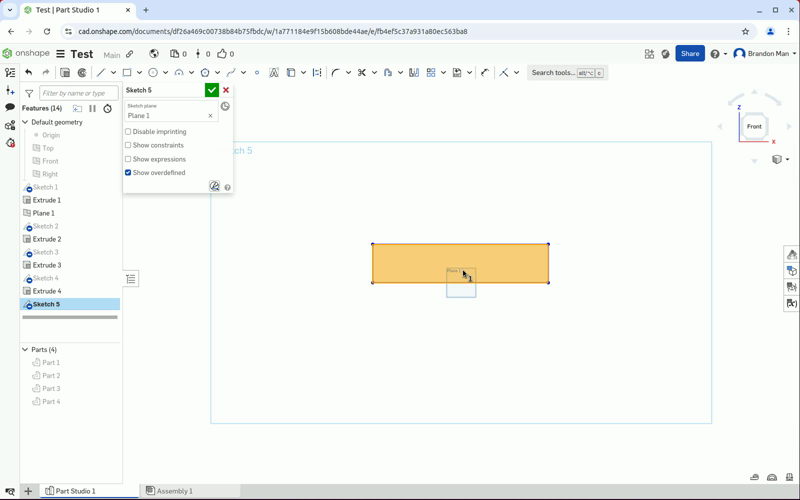
mouse_move(73, 352)
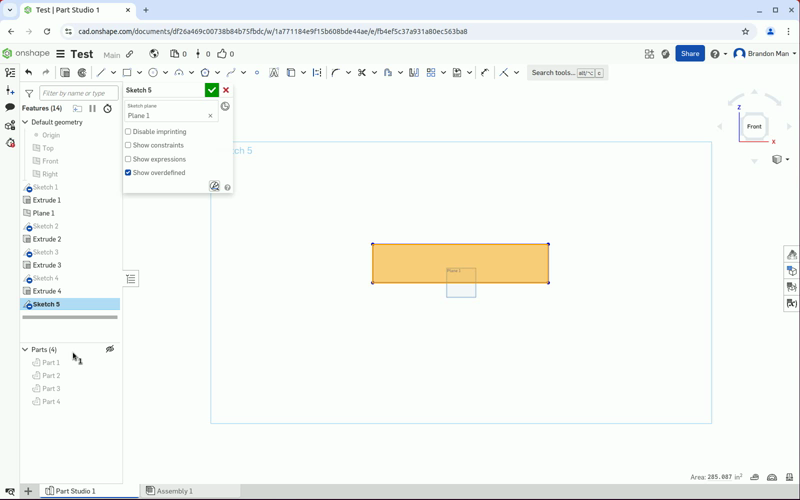
key(shift+y)
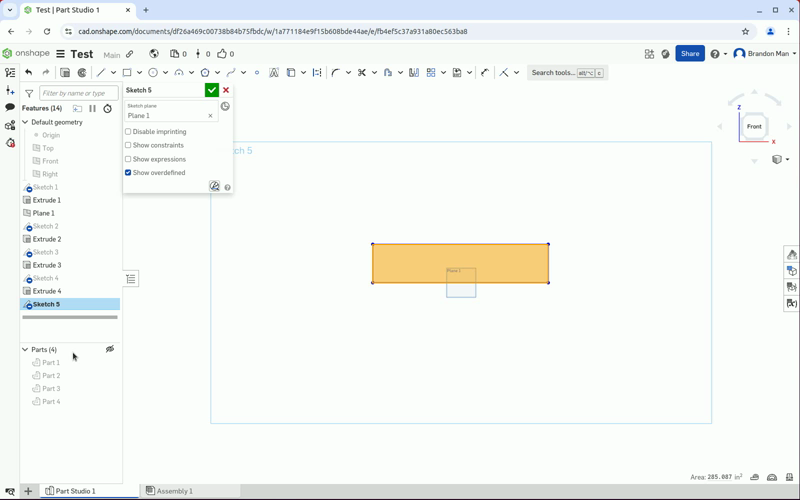
key(shift+e)
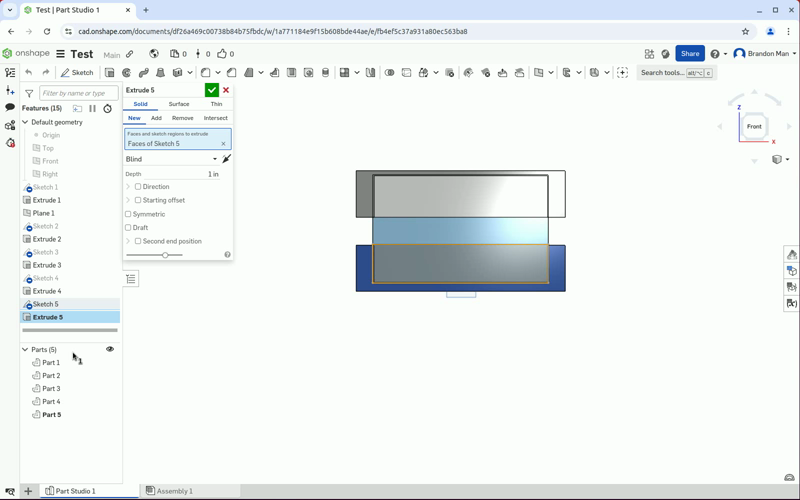
mouse_move(143, 106)
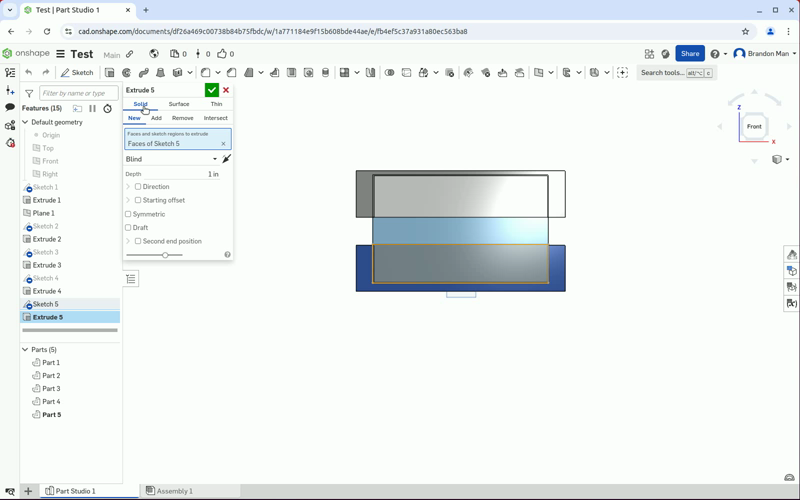
click(143, 106)
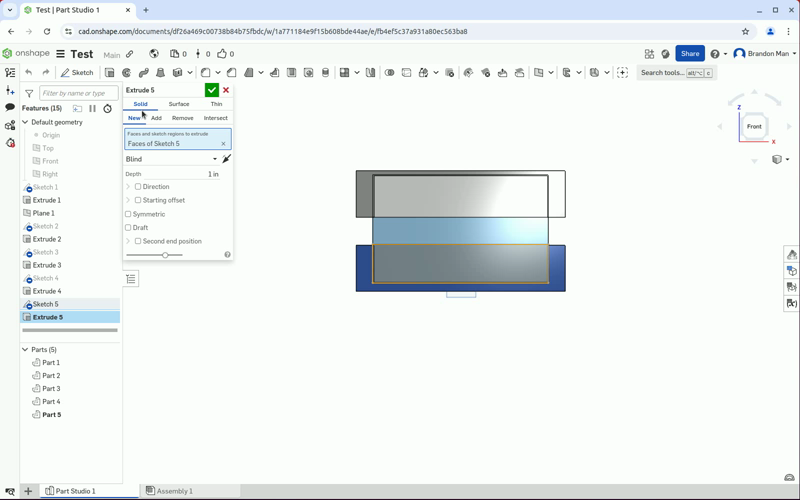
mouse_move(137, 120)
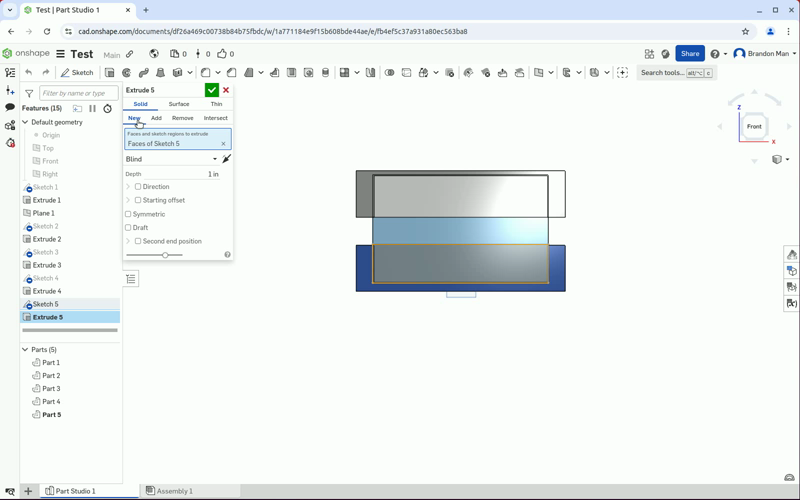
click(137, 120)
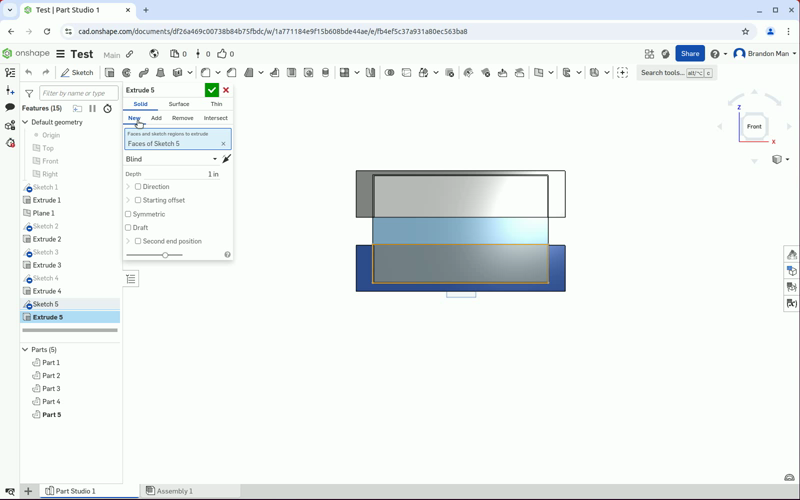
key(tab, 4)
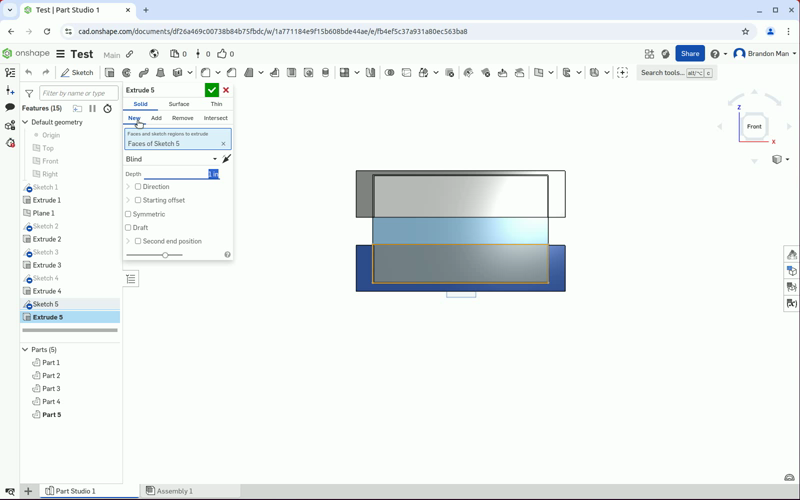
text(1.685)
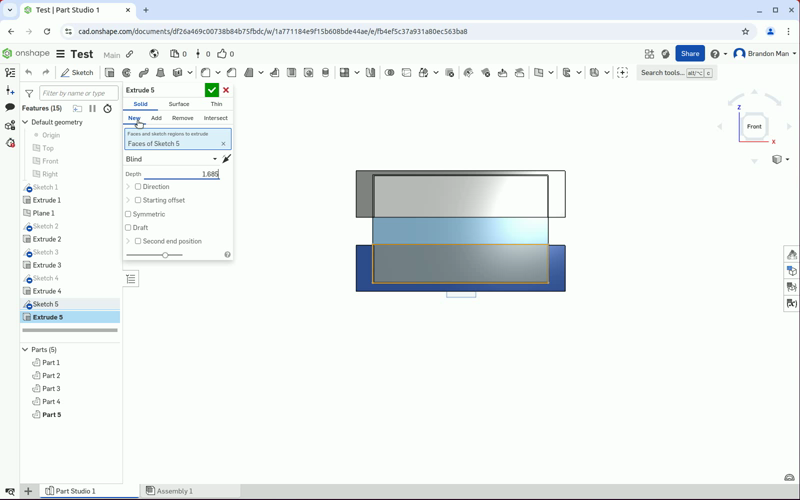
key(enter)
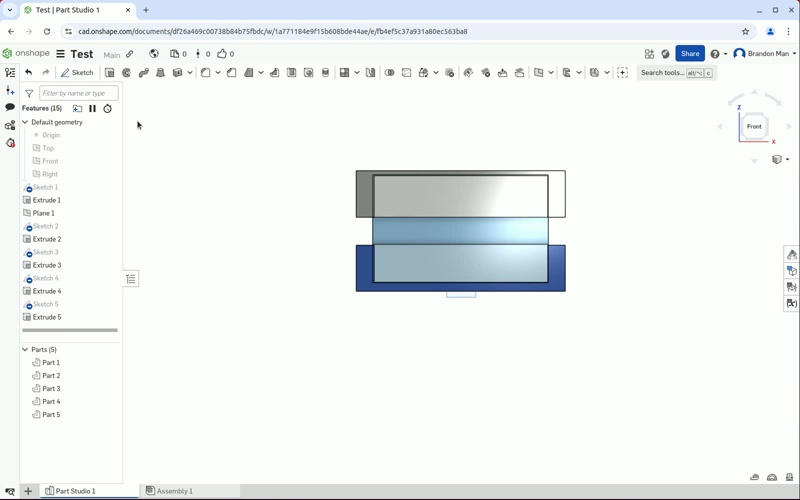
key(shift+h)
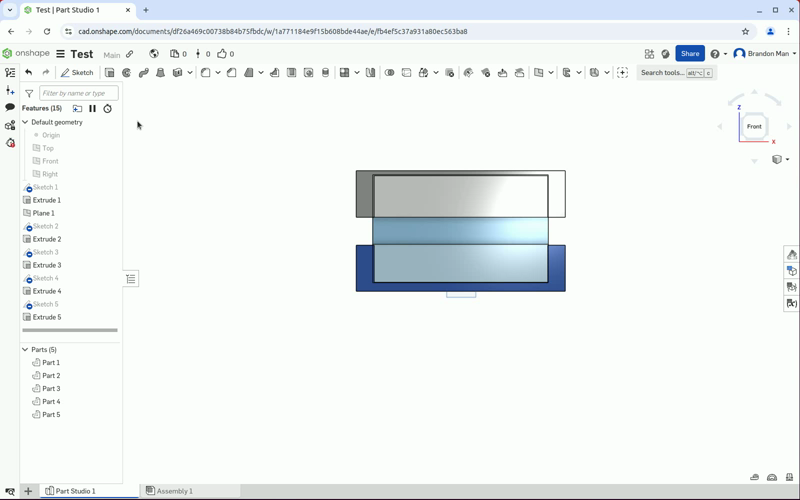
key(shift+h)
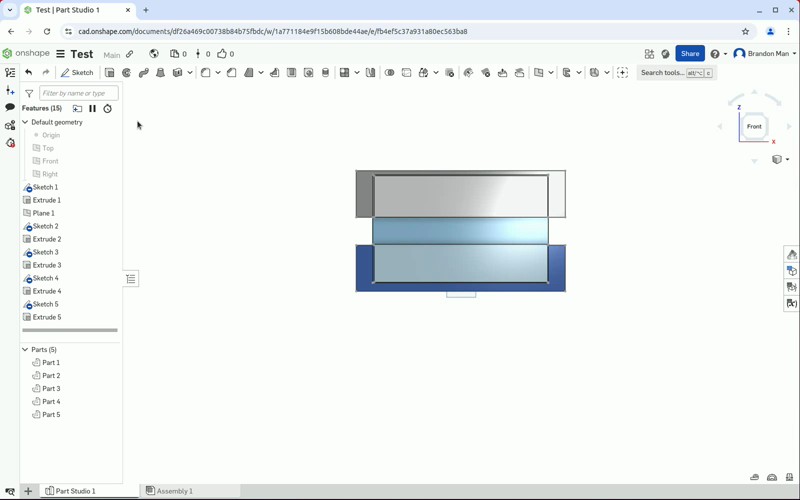
key(shift+7)
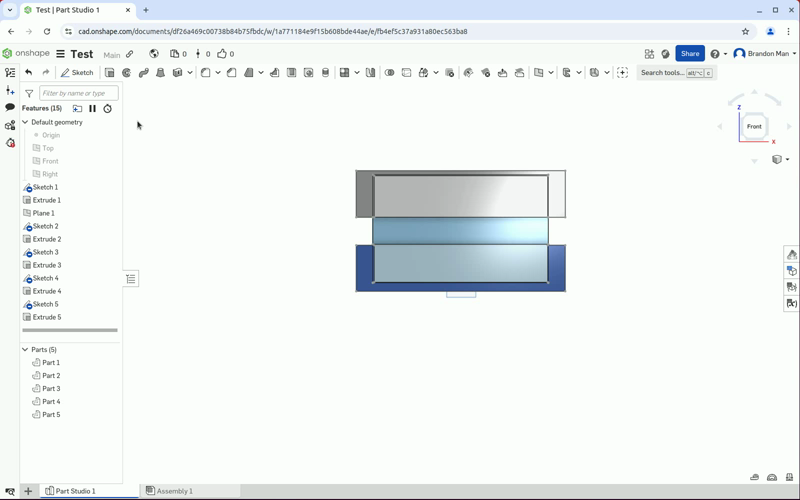
key(left, 2)
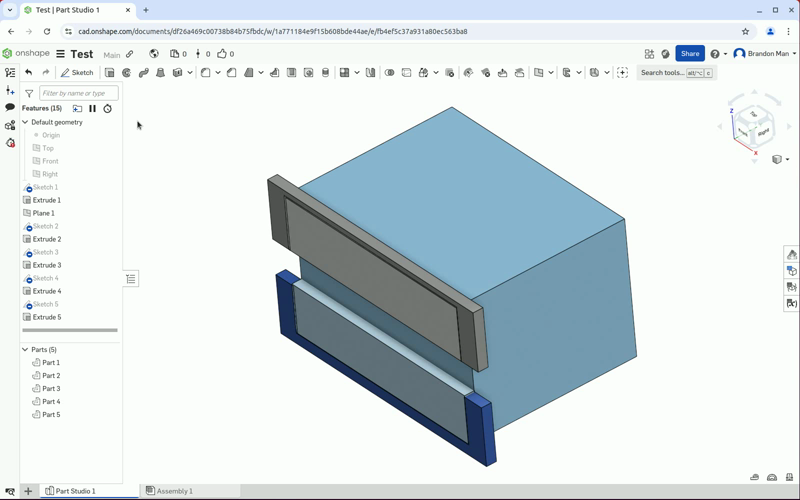
key(down, 2)
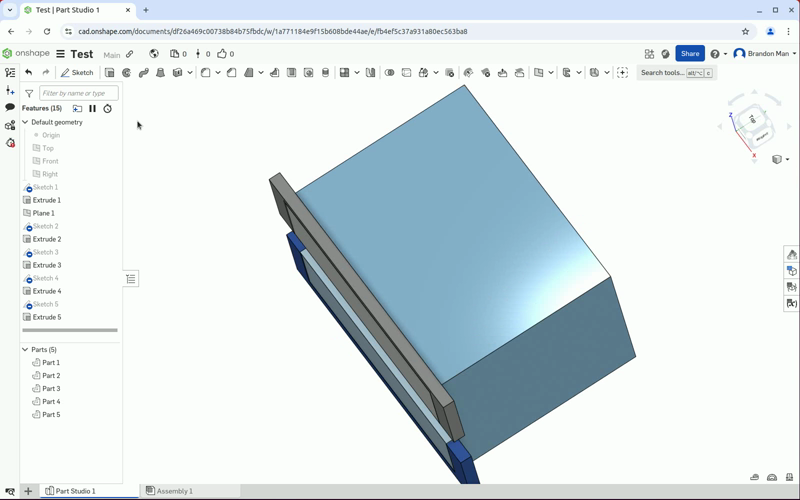
key(up, 2)
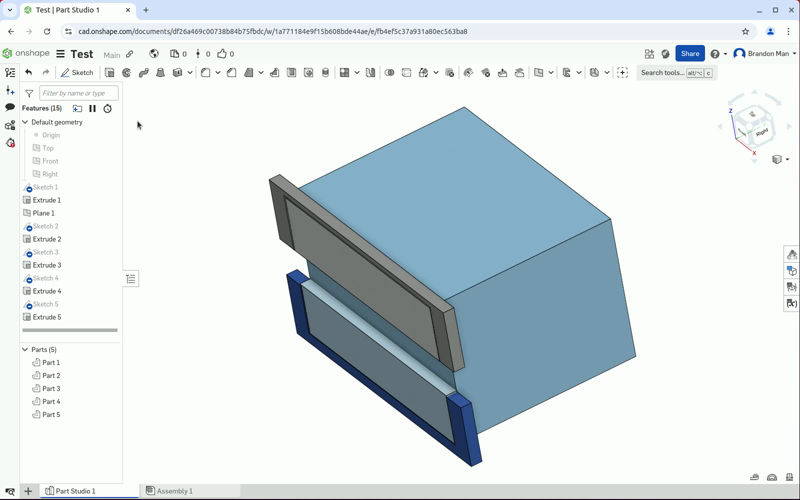
key(right, 2)
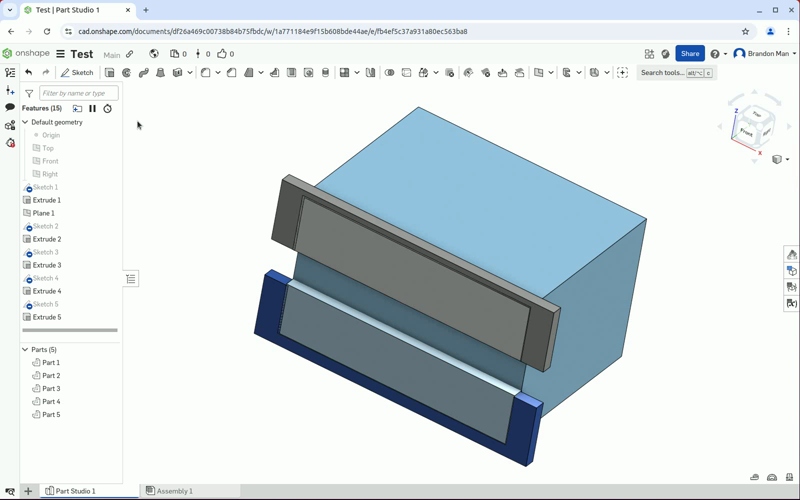
mouse_move(73, 189)
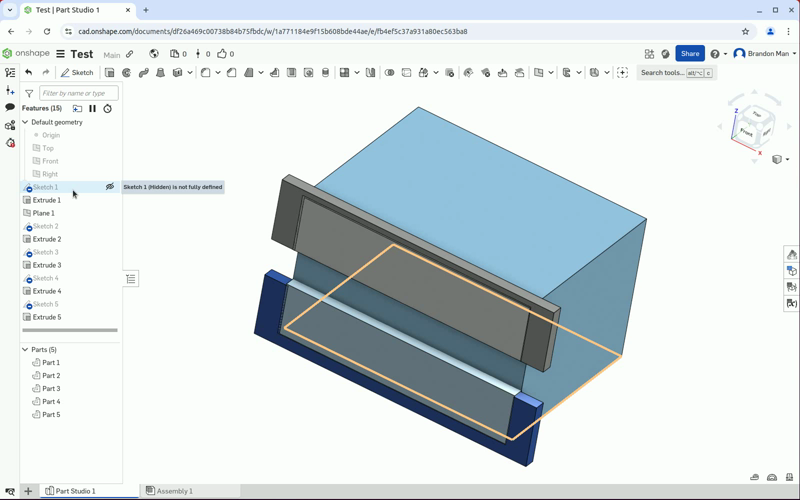
click(73, 189)